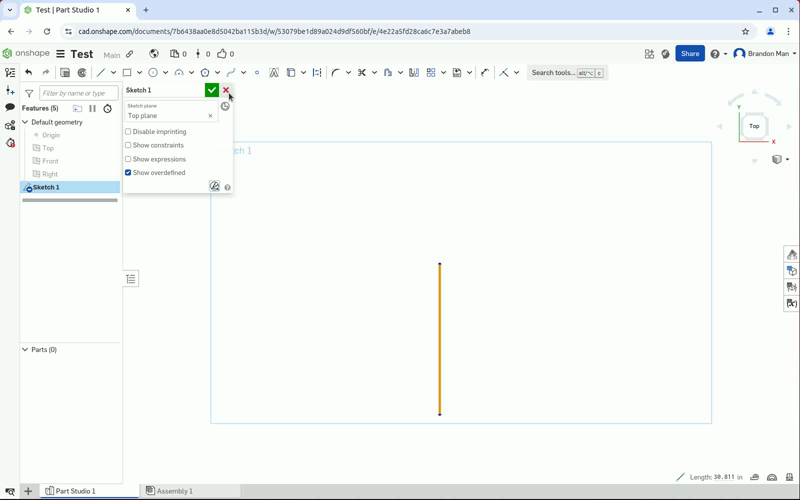
key(shift+h)
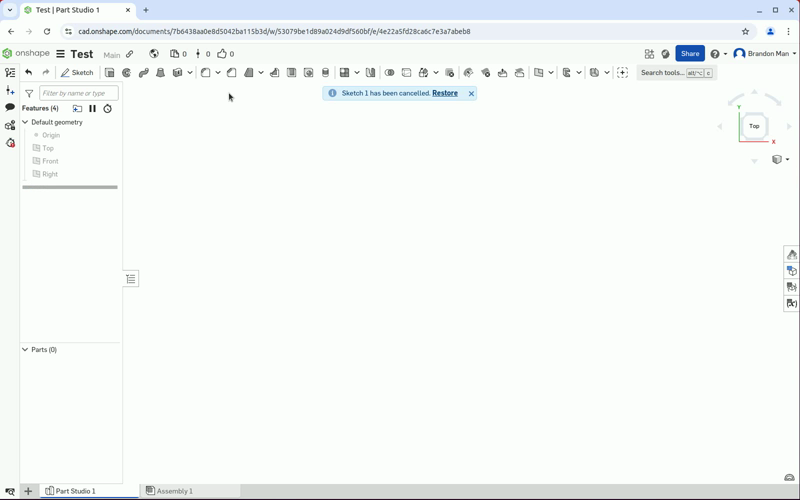
mouse_move(73, 352)
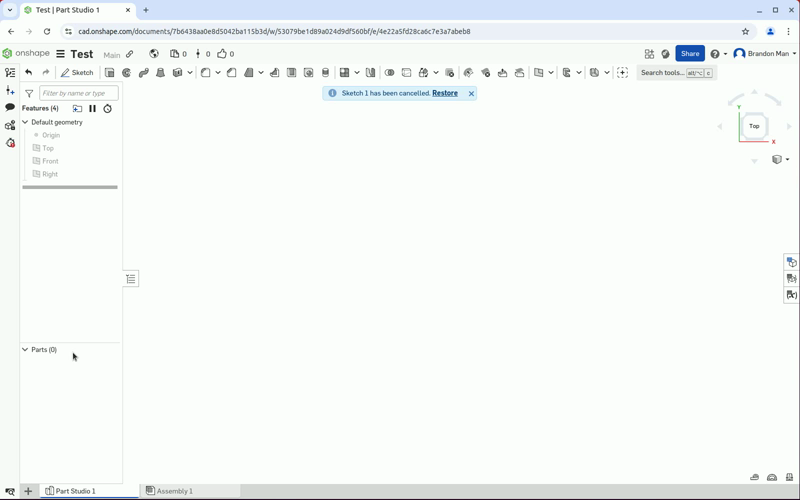
key(y)
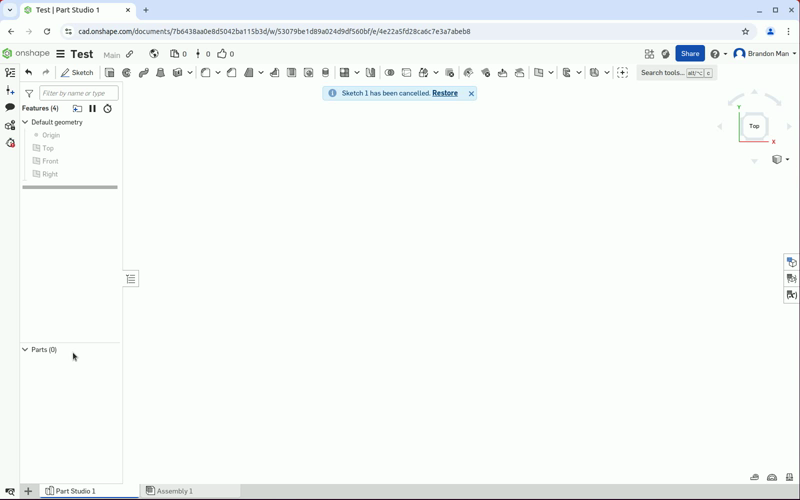
key(shift+p)
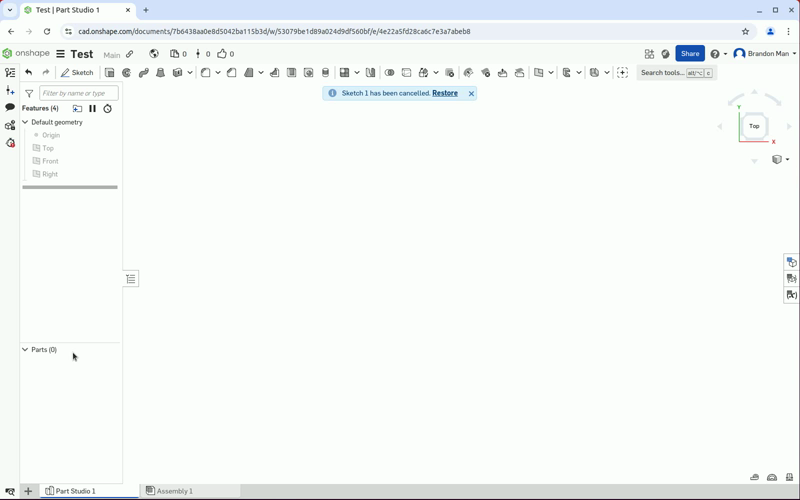
key(space)
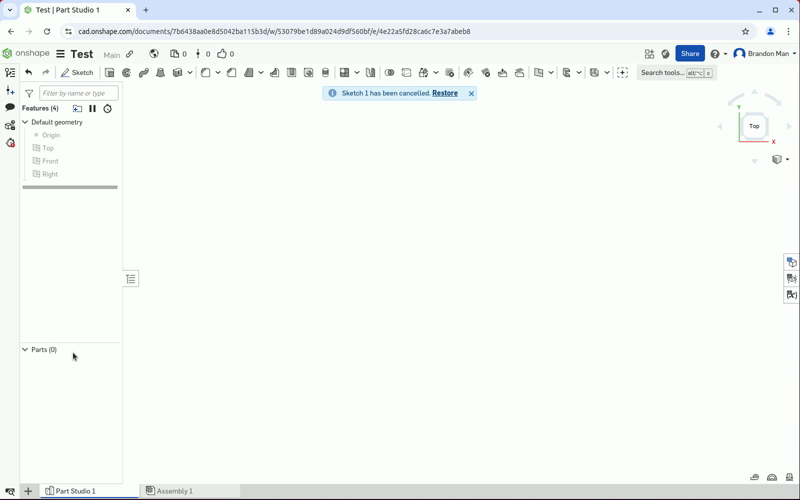
key_down(shift)
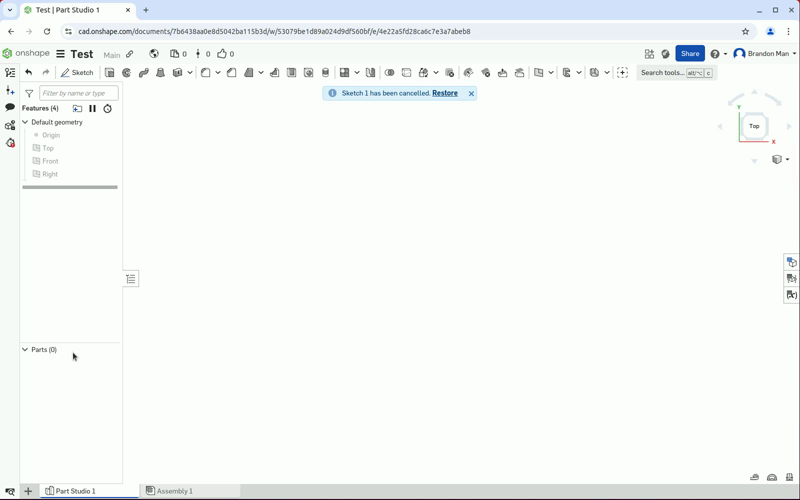
key(up)
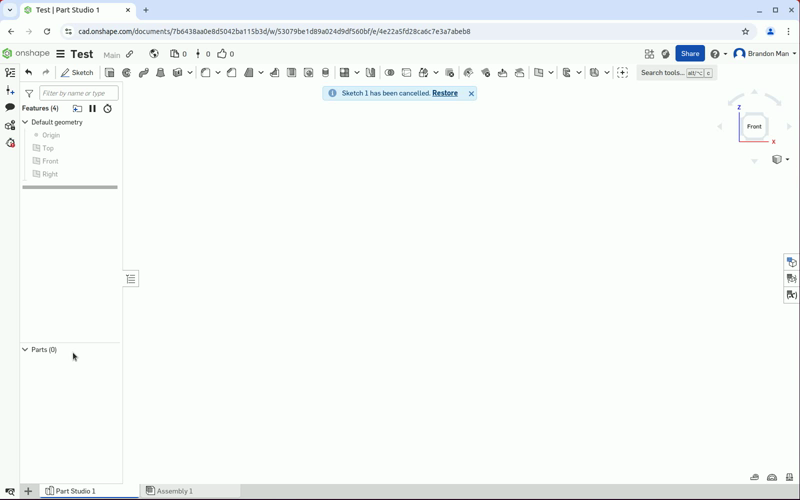
key_up(shift)
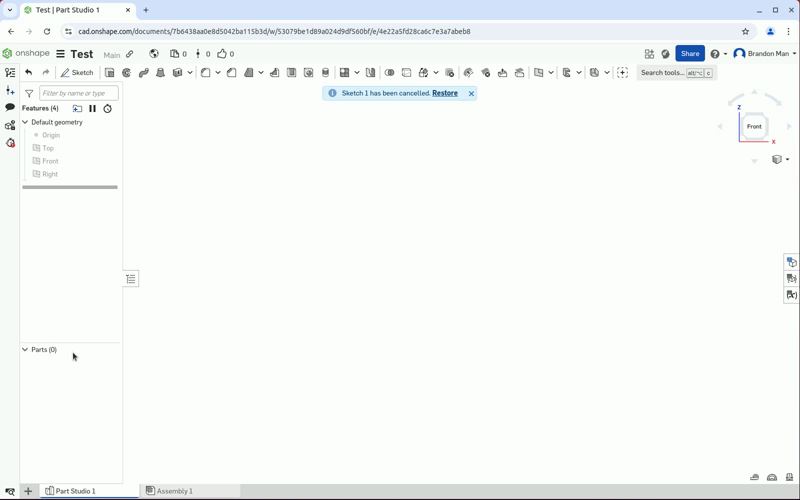
key(space)
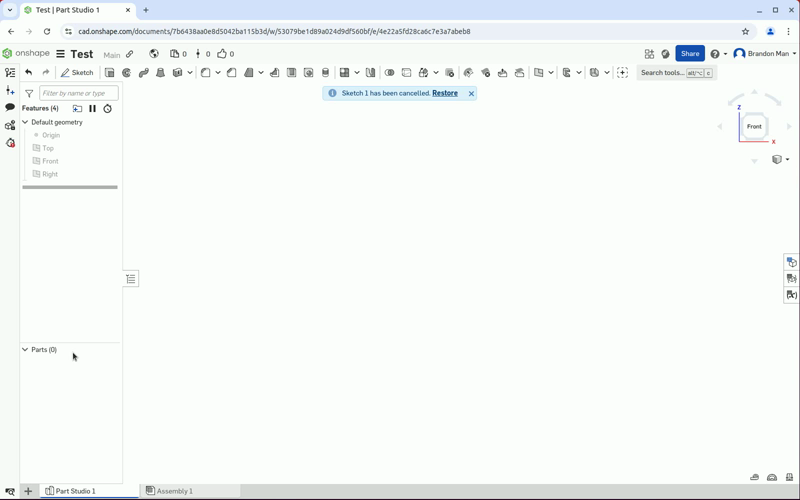
key_down(shift)
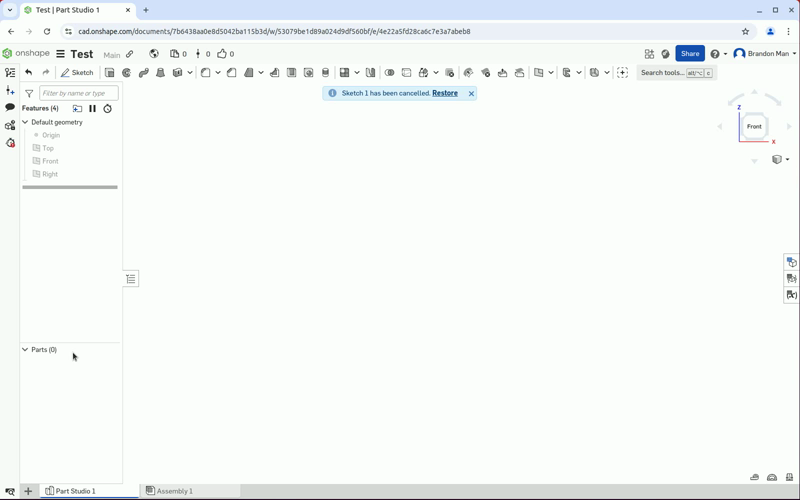
key(left)
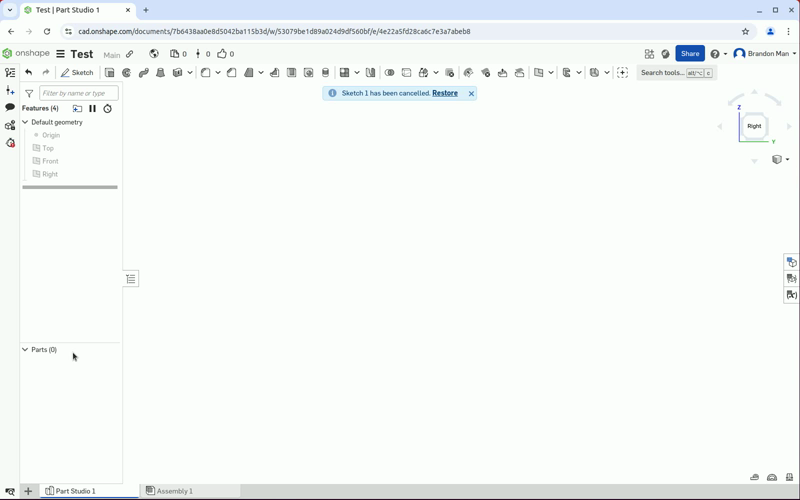
key_up(shift)
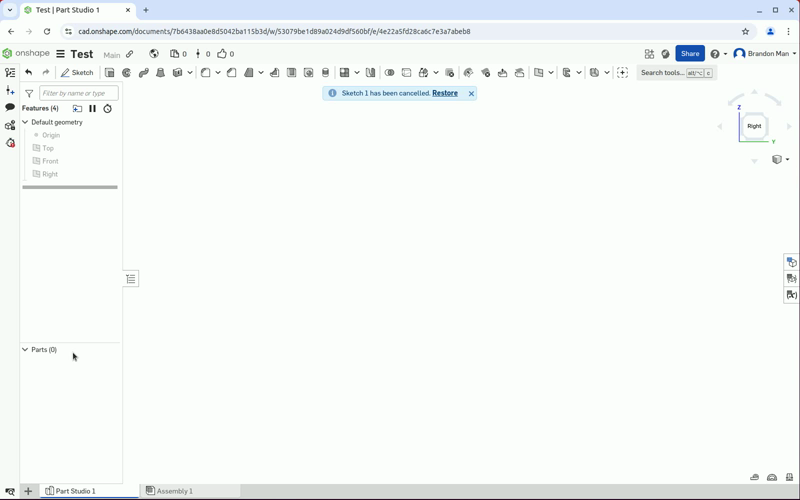
mouse_move(73, 352)
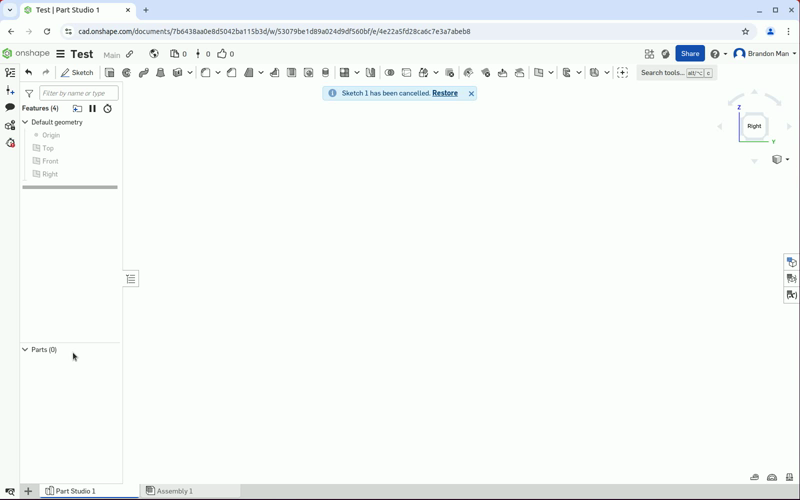
key(shift+y)
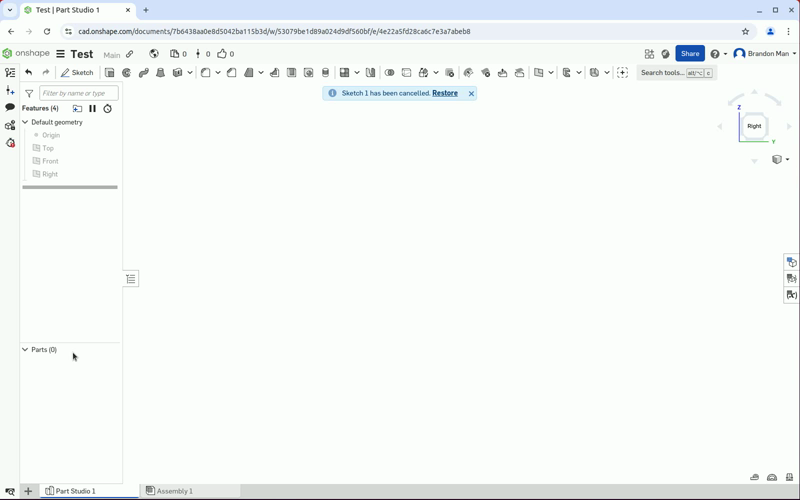
key(shift+s)
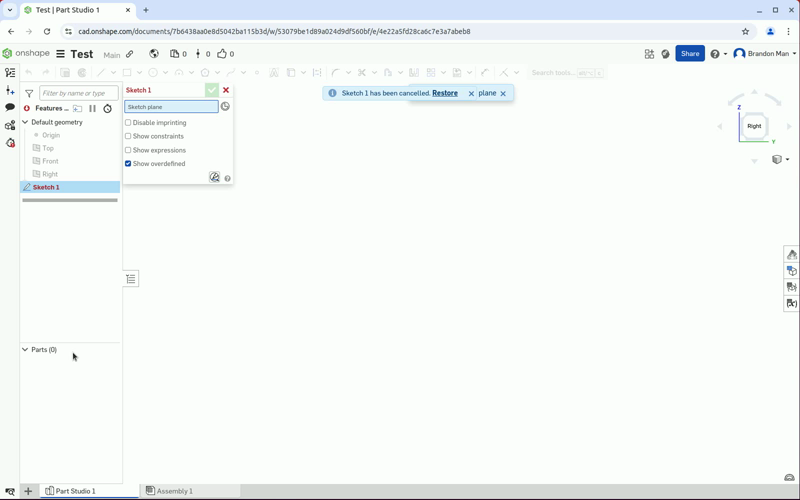
mouse_move(73, 176)
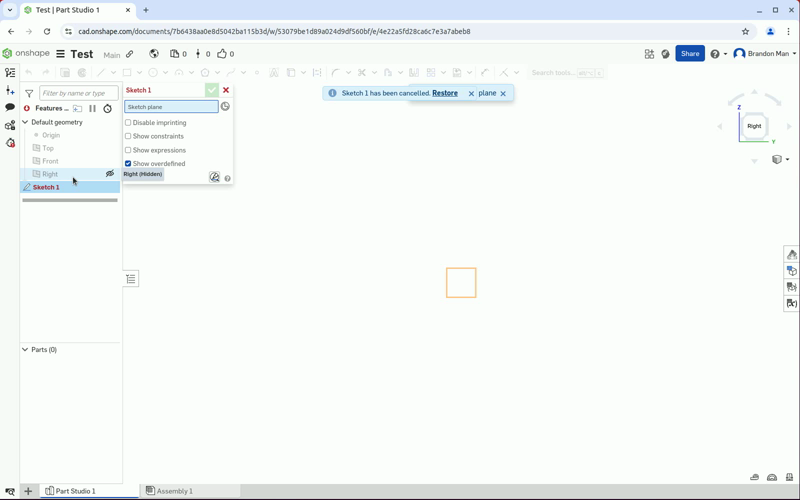
click(73, 176)
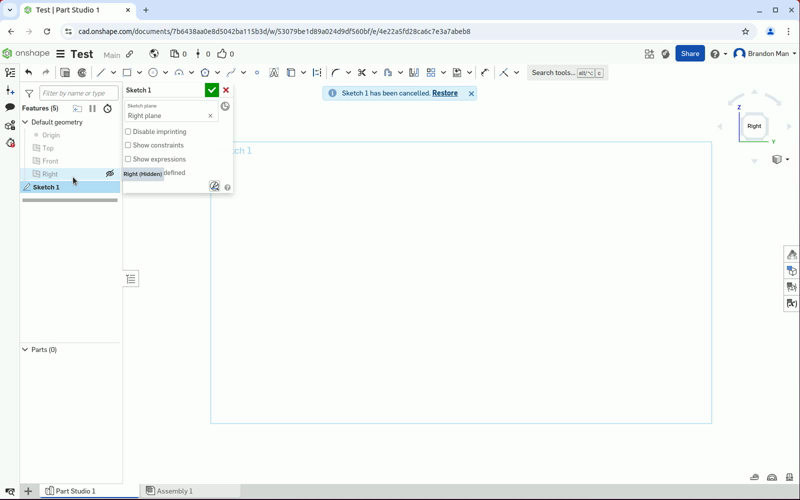
mouse_move(73, 352)
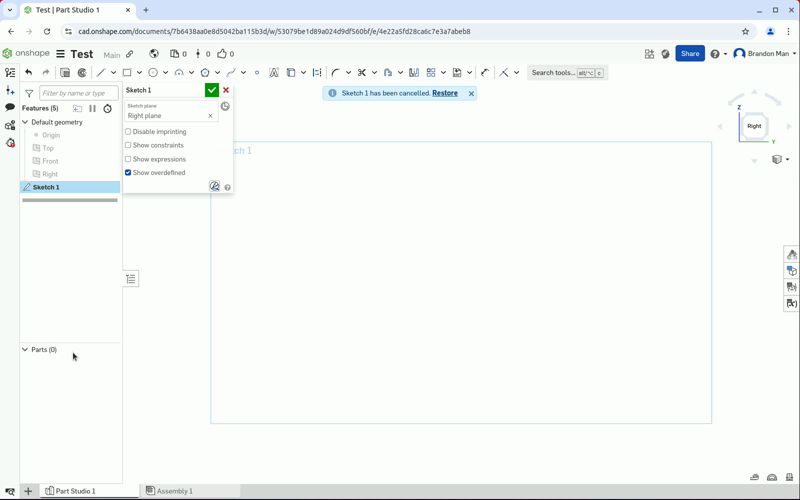
key(y)
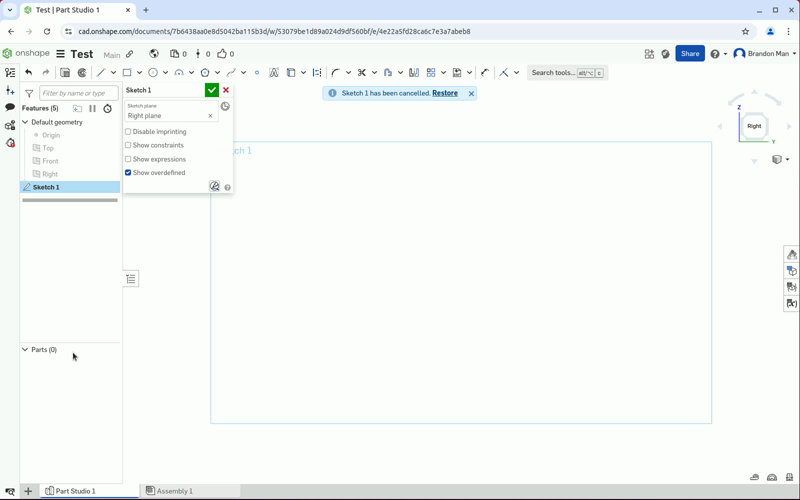
key(c)
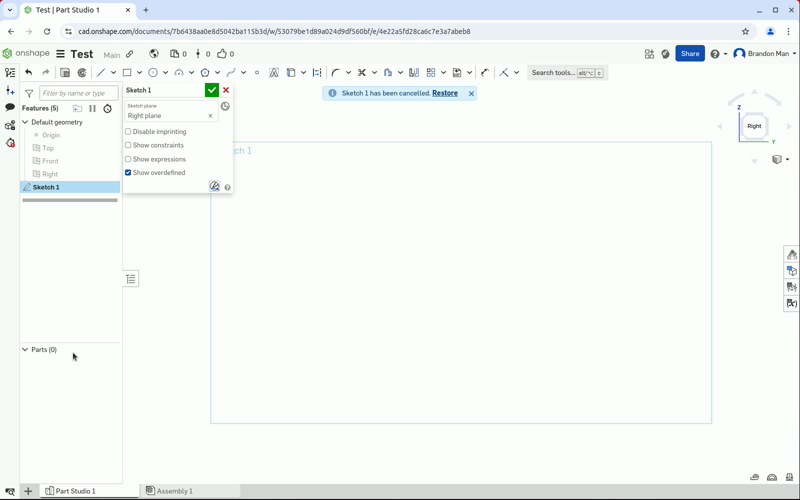
key_down(shift)
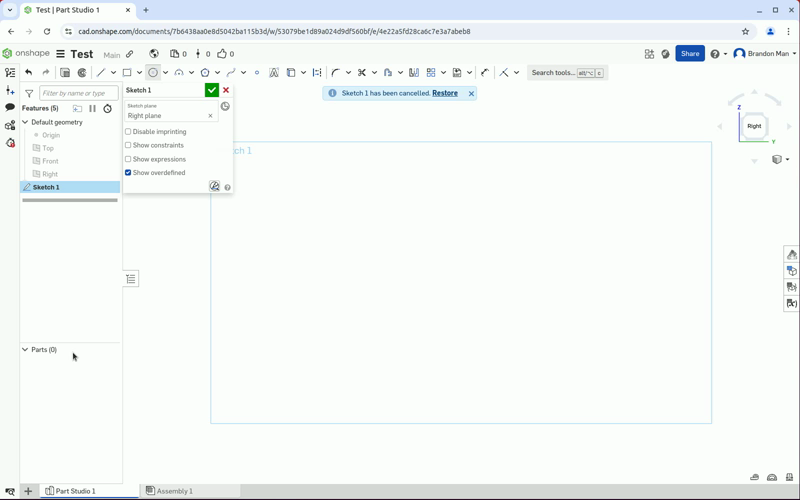
mouse_move(461, 282)
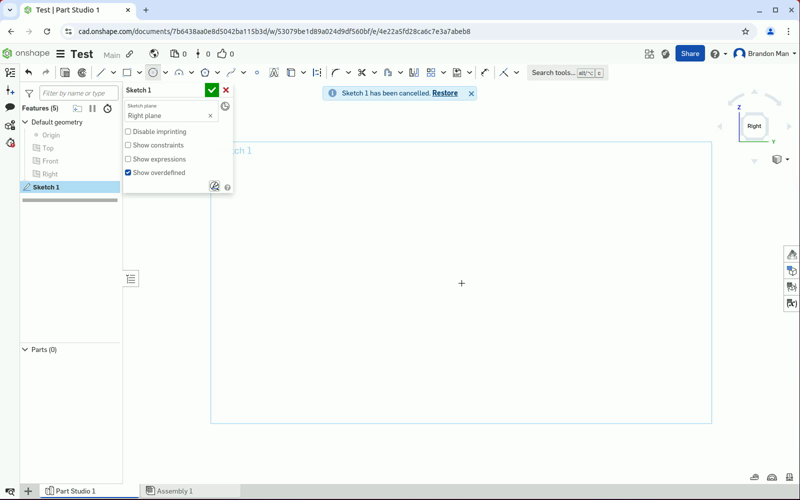
click(461, 282)
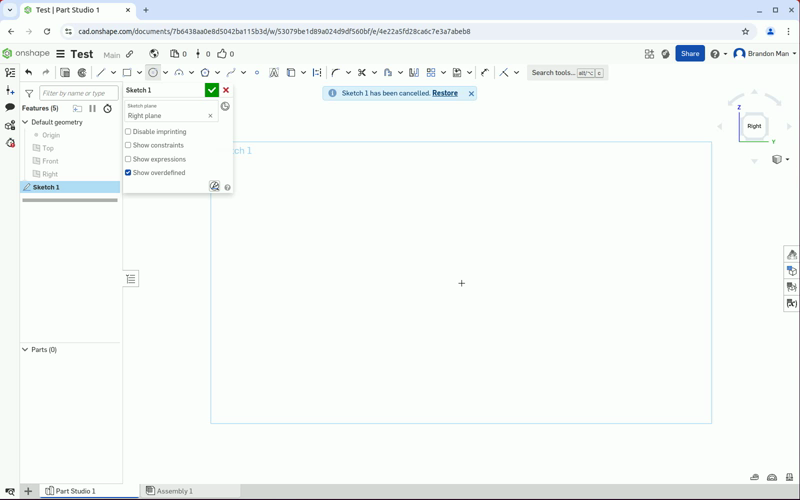
key_up(shift)
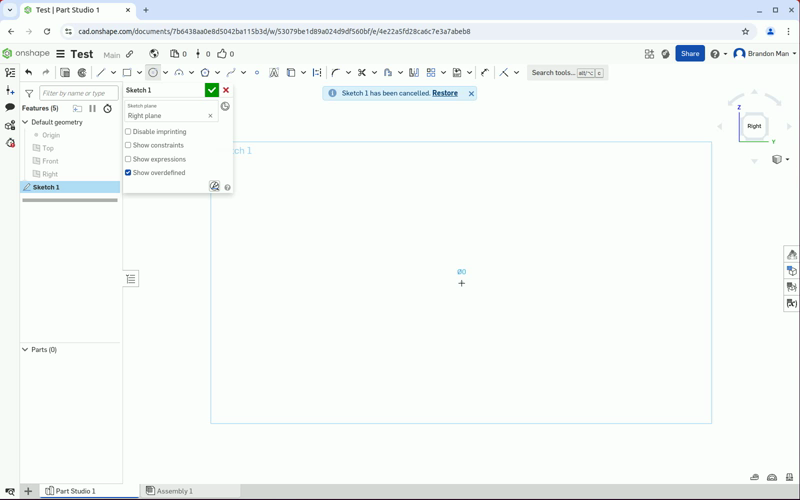
mouse_move(507, 282)
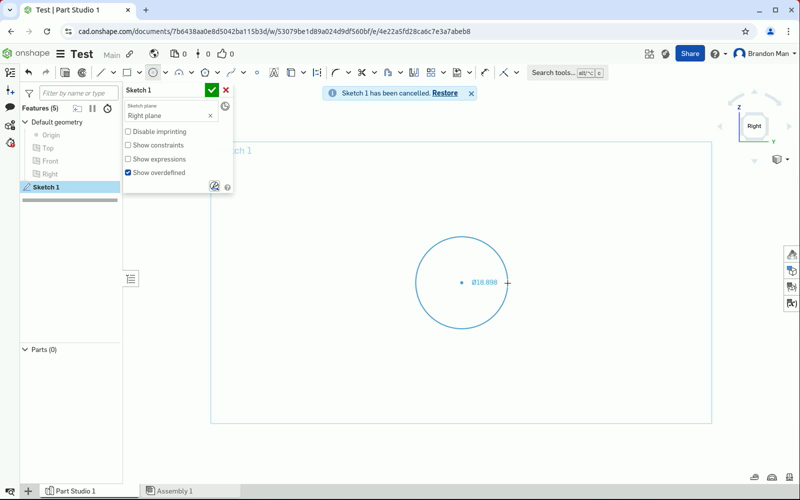
click(507, 282)
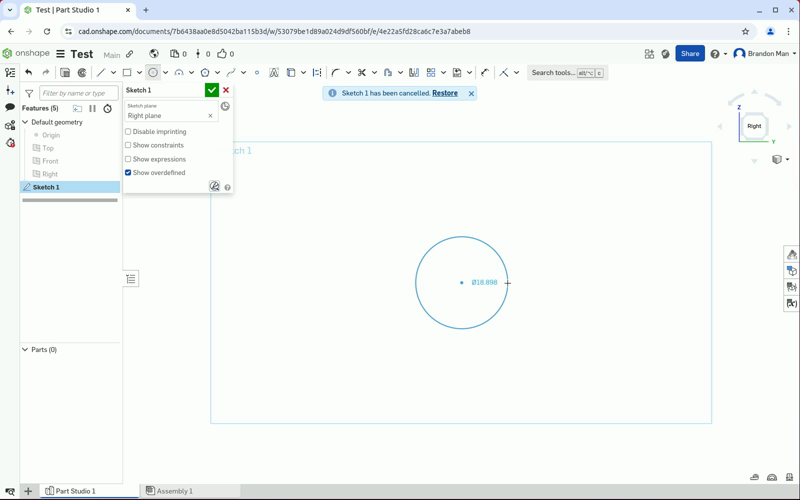
key(esc)
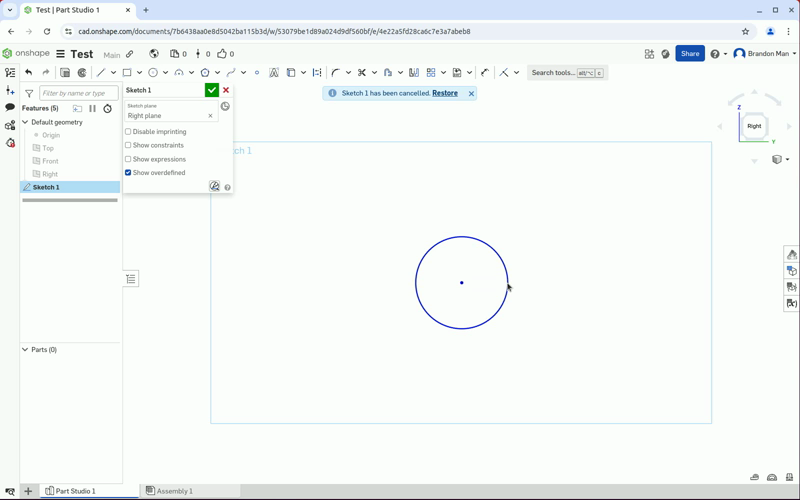
mouse_move(447, 293)
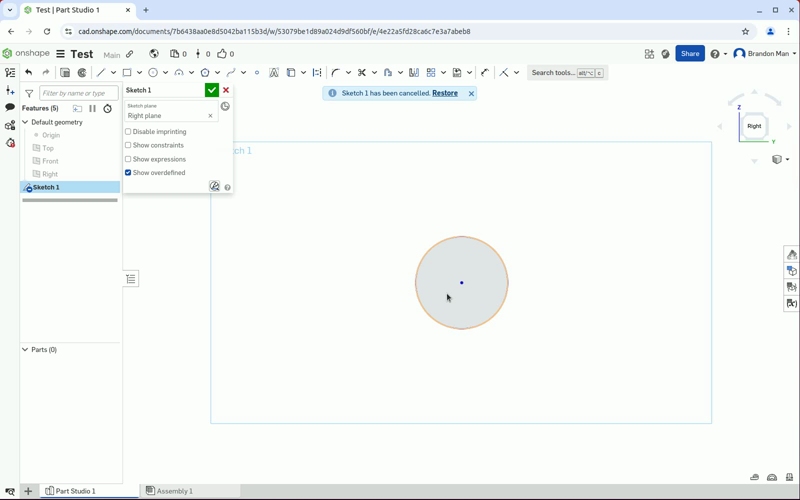
click(447, 293)
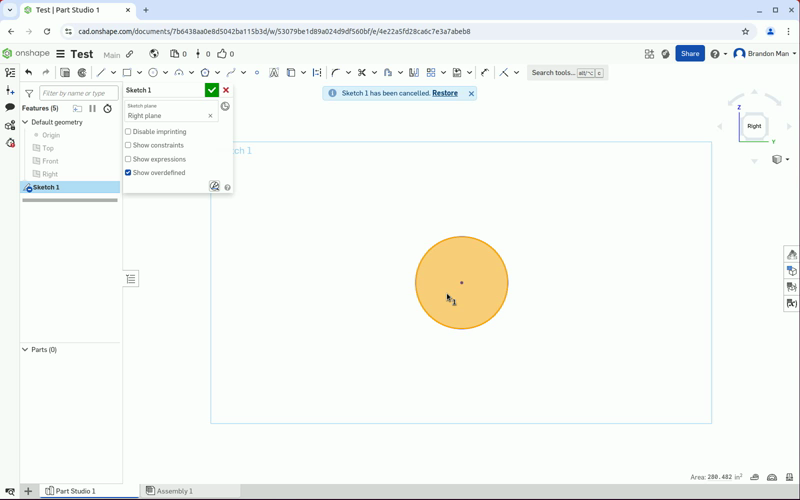
mouse_move(73, 352)
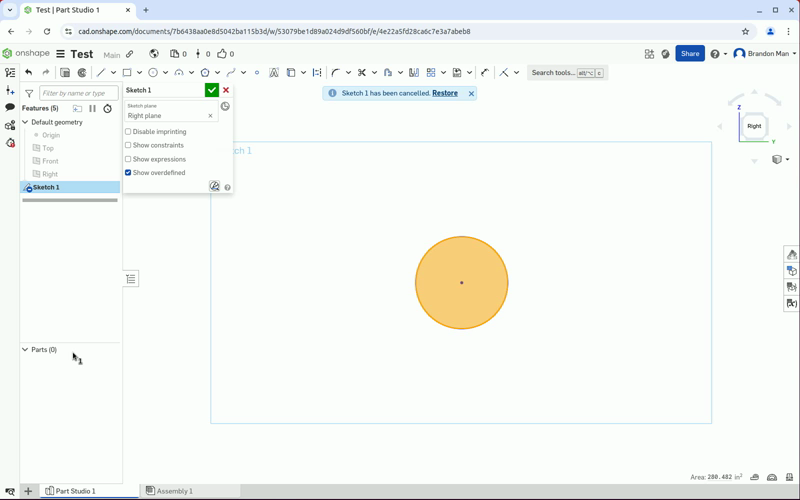
key(shift+y)
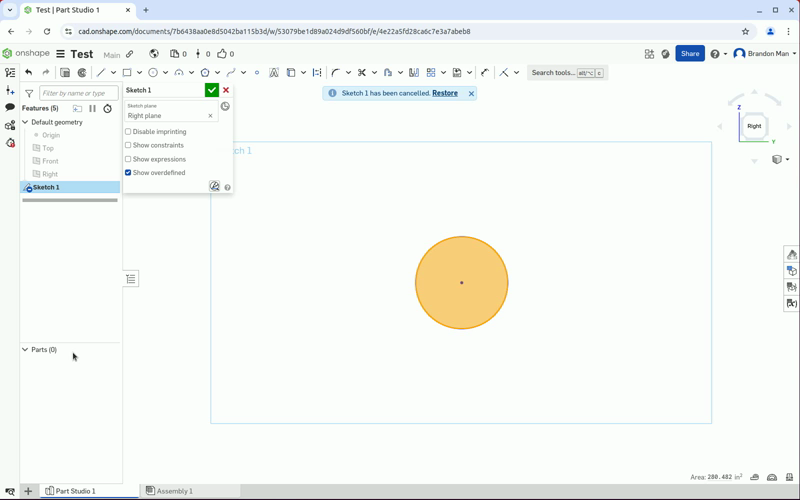
key(shift+e)
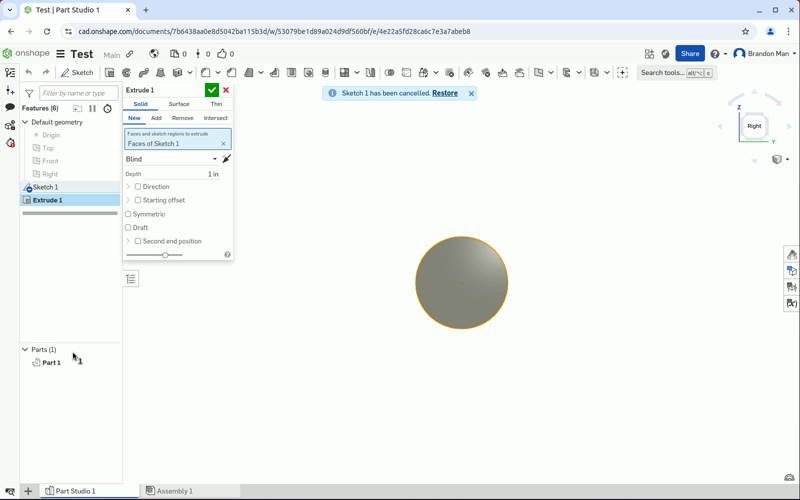
mouse_move(143, 106)
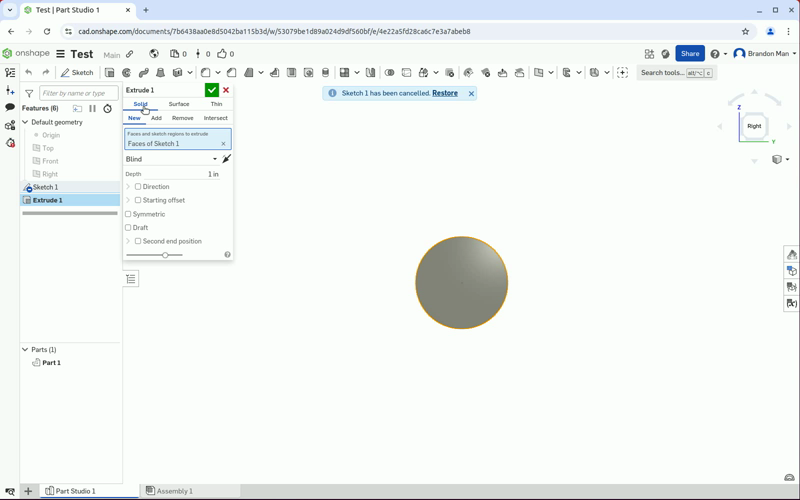
click(143, 106)
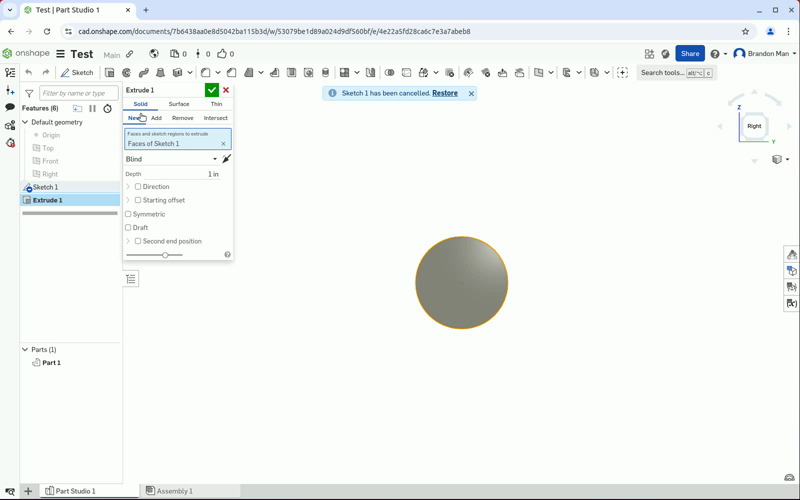
mouse_move(137, 120)
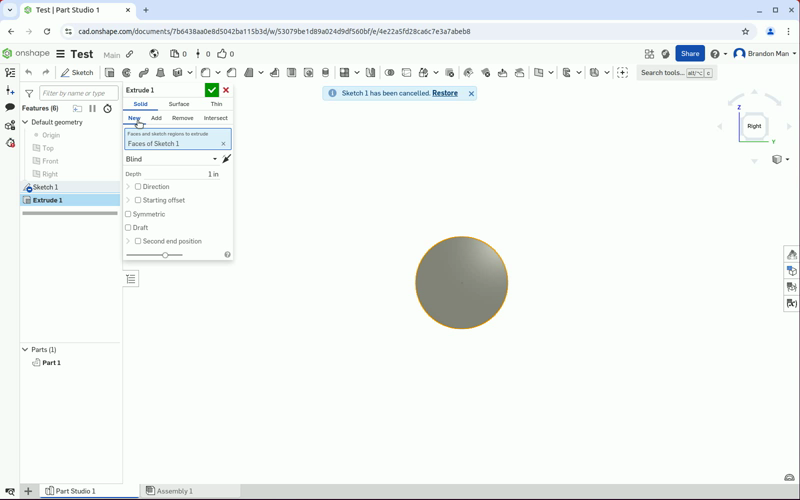
click(137, 120)
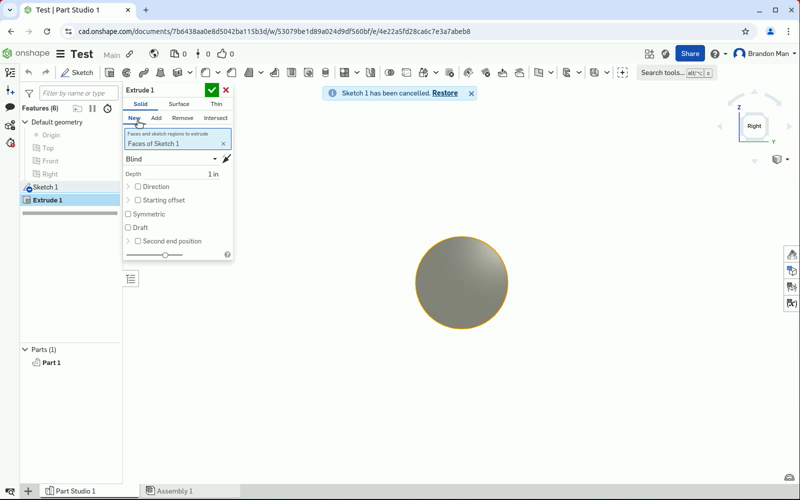
key(tab, 4)
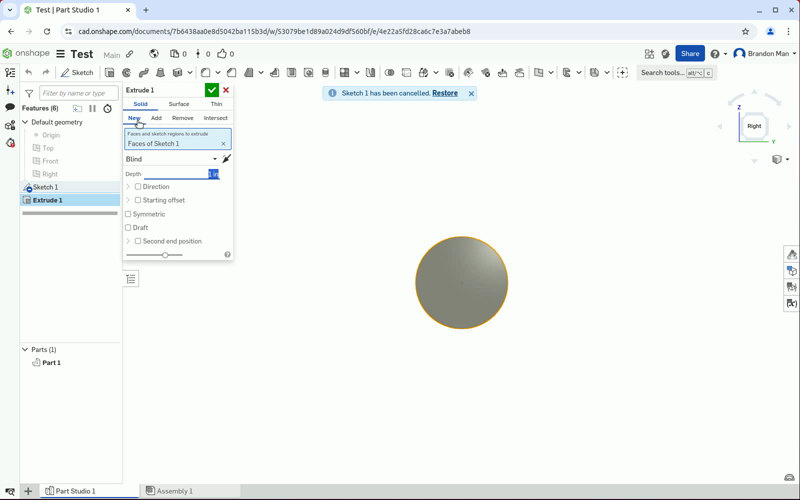
text(13.961)
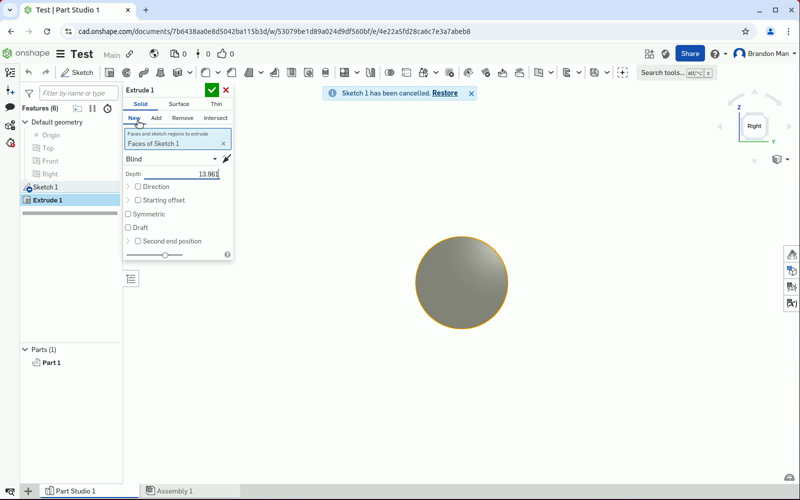
key(enter)
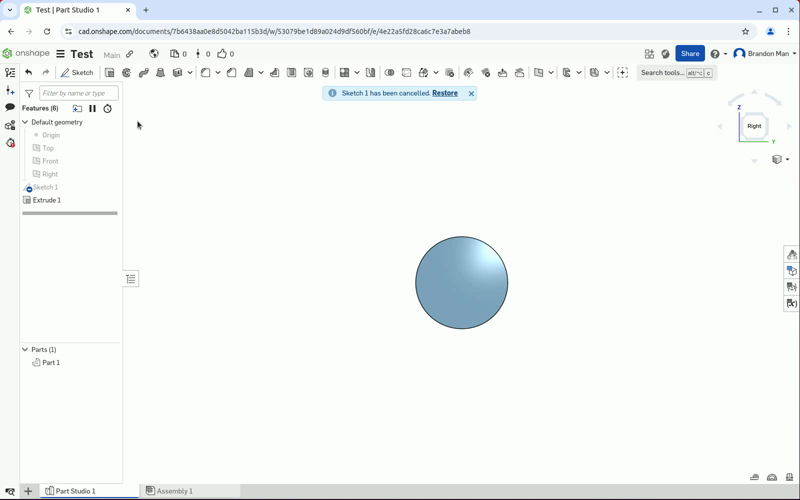
key(shift+h)
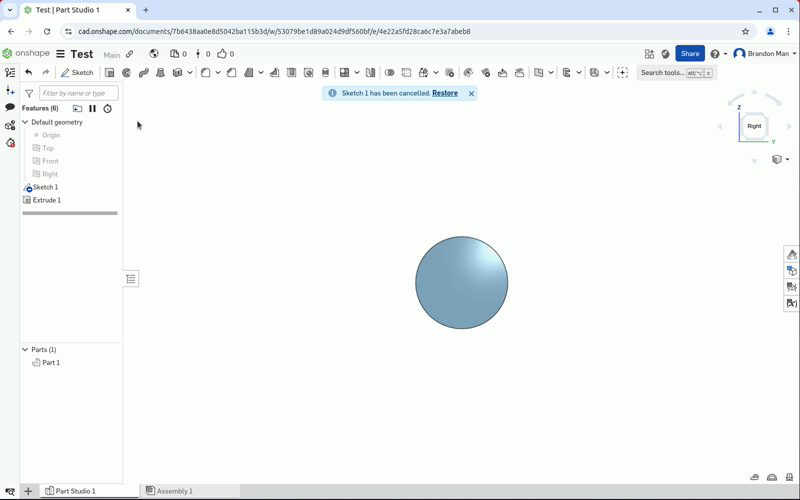
key(shift+h)
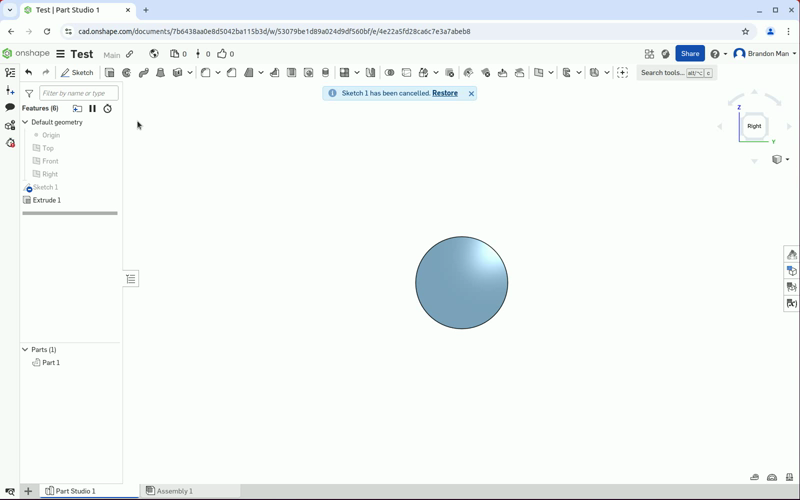
mouse_move(73, 189)
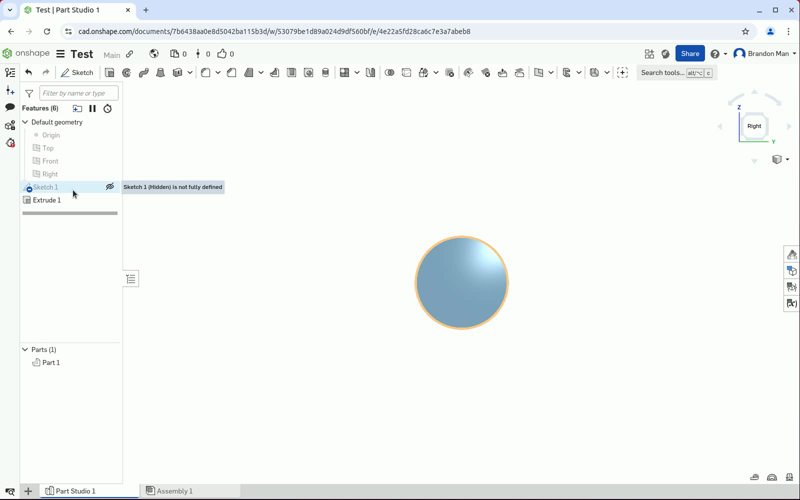
click(73, 189)
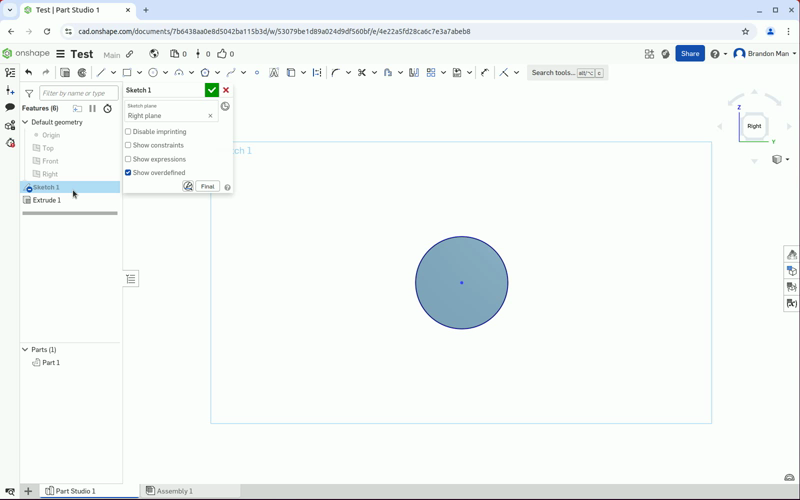
mouse_move(229, 92)
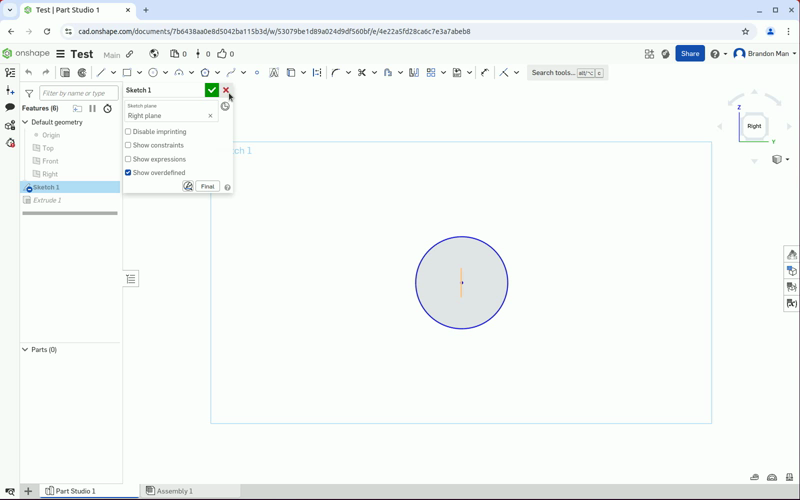
click(229, 92)
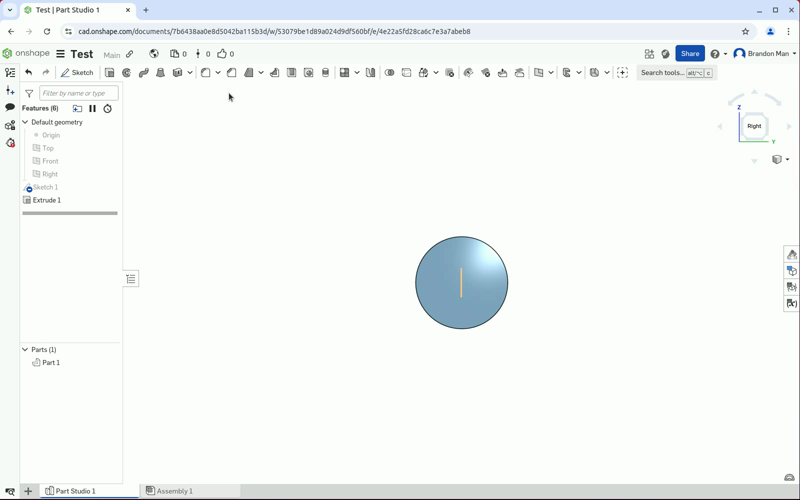
mouse_move(541, 75)
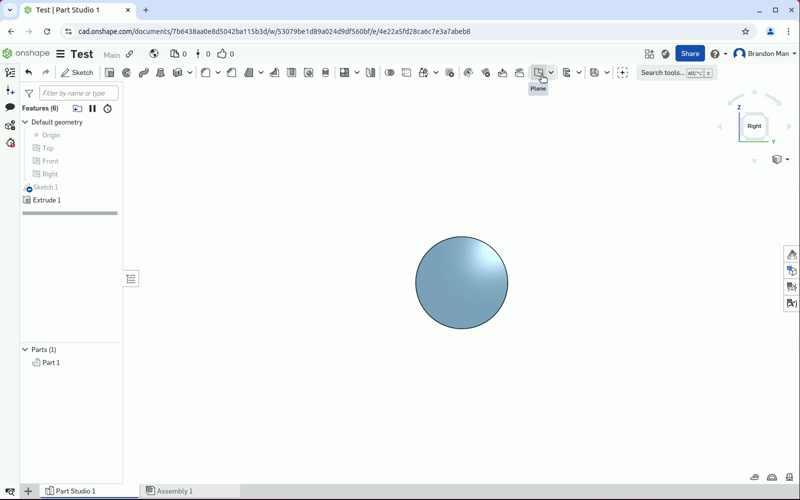
click(541, 75)
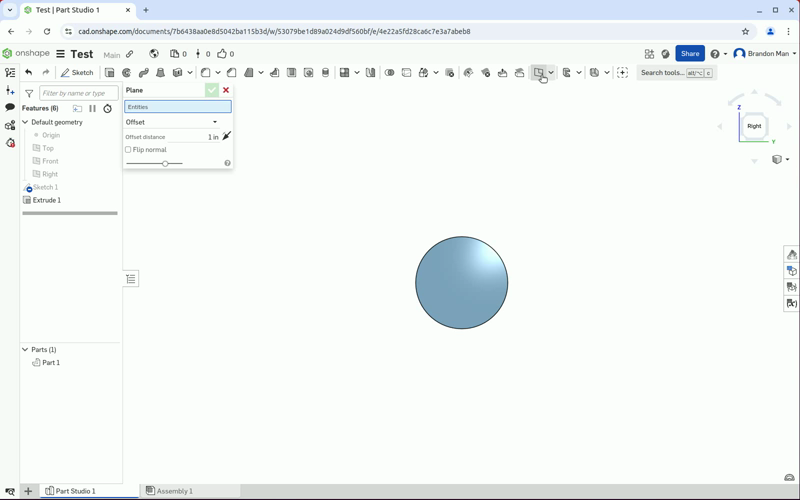
mouse_move(73, 176)
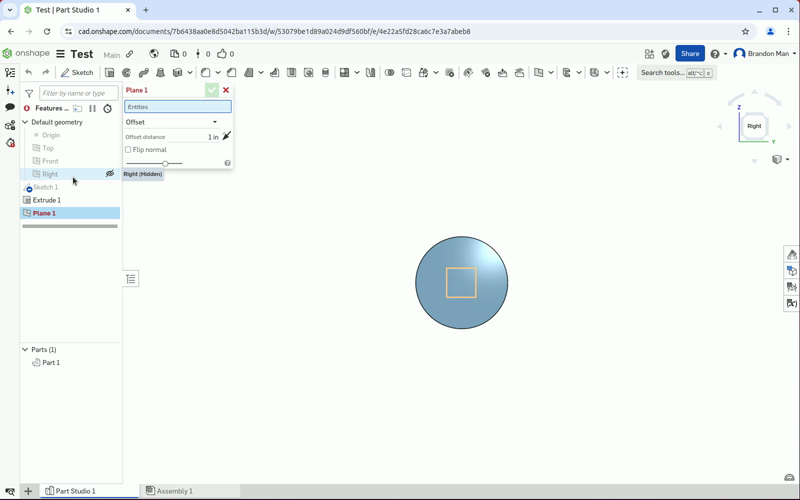
click(73, 176)
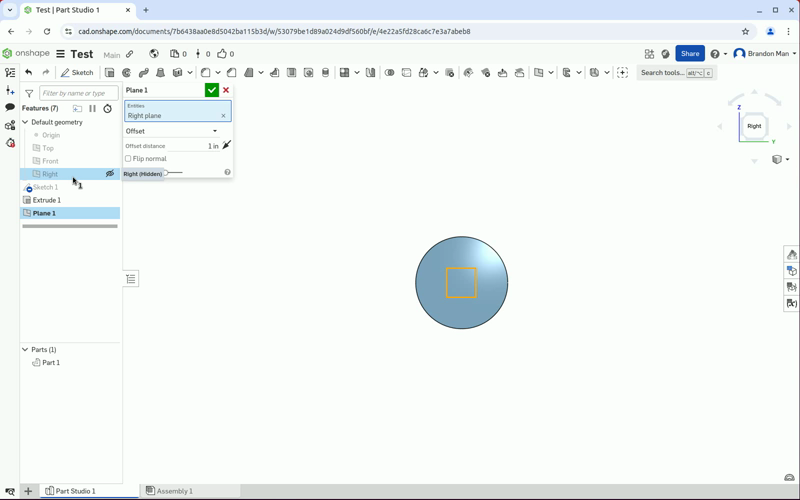
key(tab, 2)
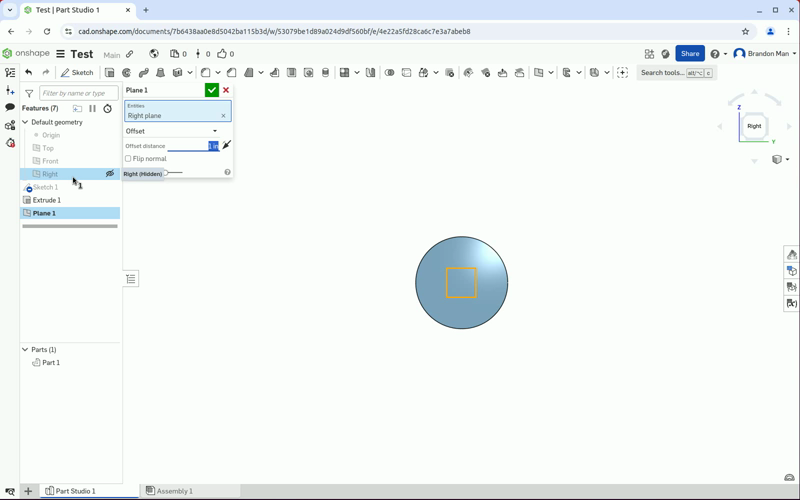
text(13.957)
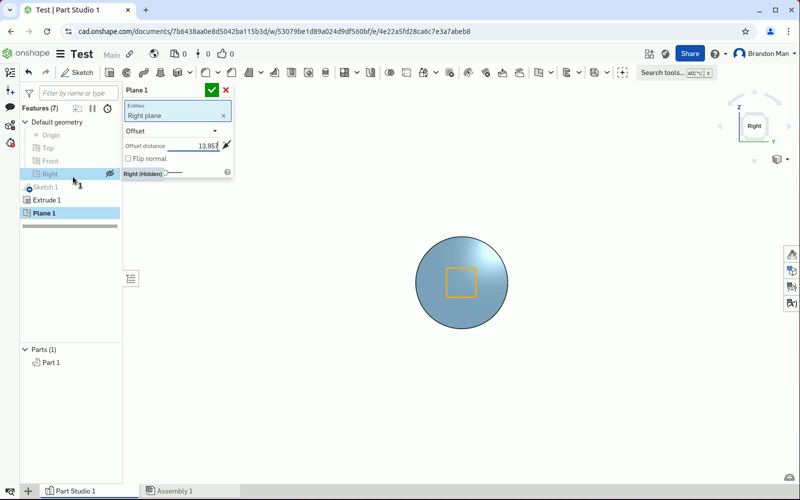
key(enter, 2)
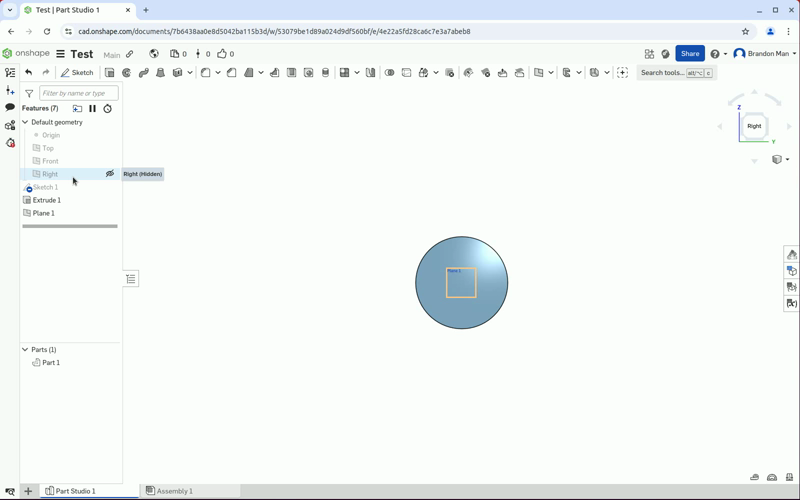
key(shift+s)
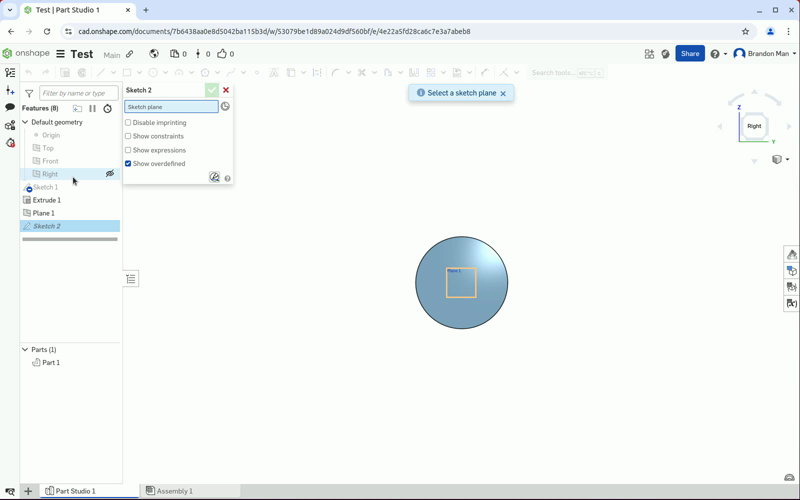
mouse_move(73, 215)
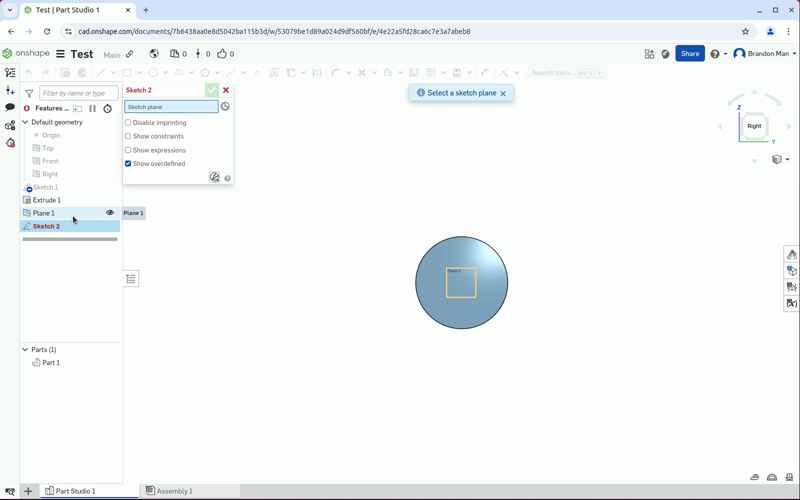
click(73, 215)
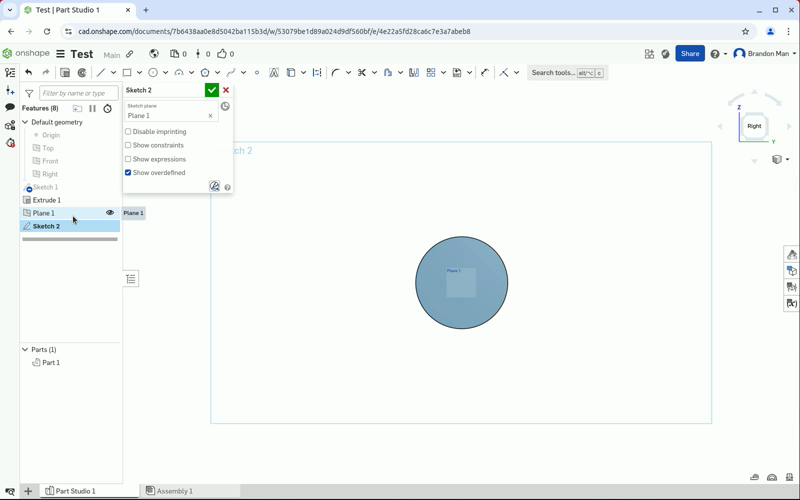
mouse_move(73, 352)
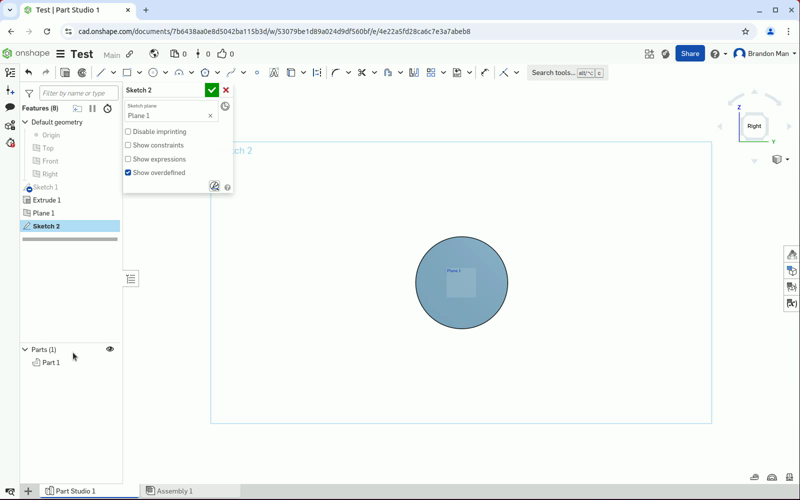
key(y)
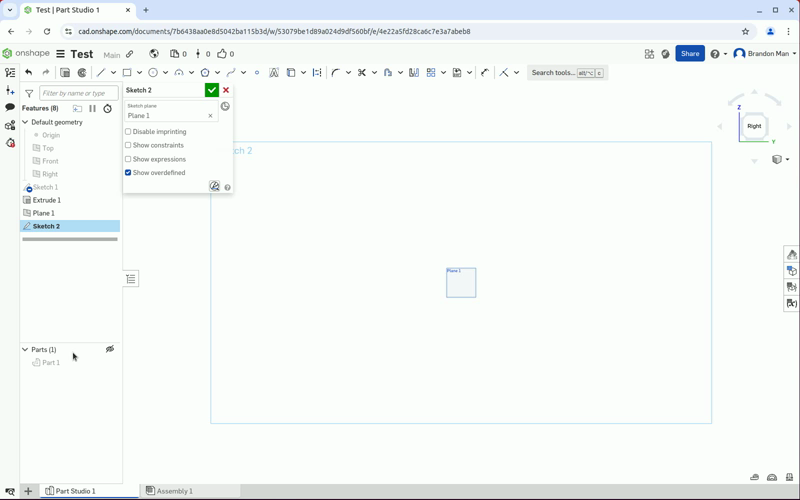
key(c)
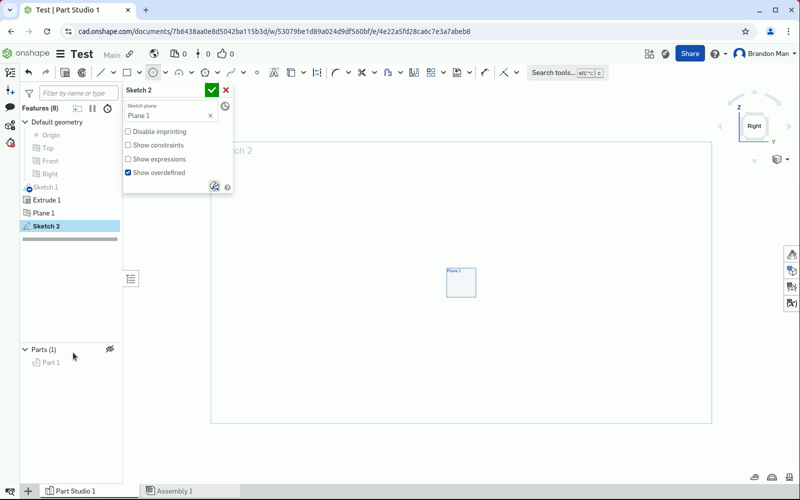
key_down(shift)
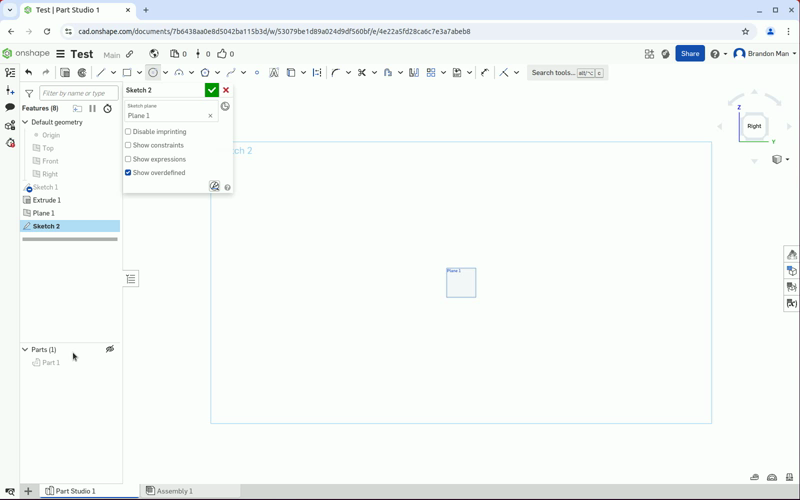
mouse_move(460, 282)
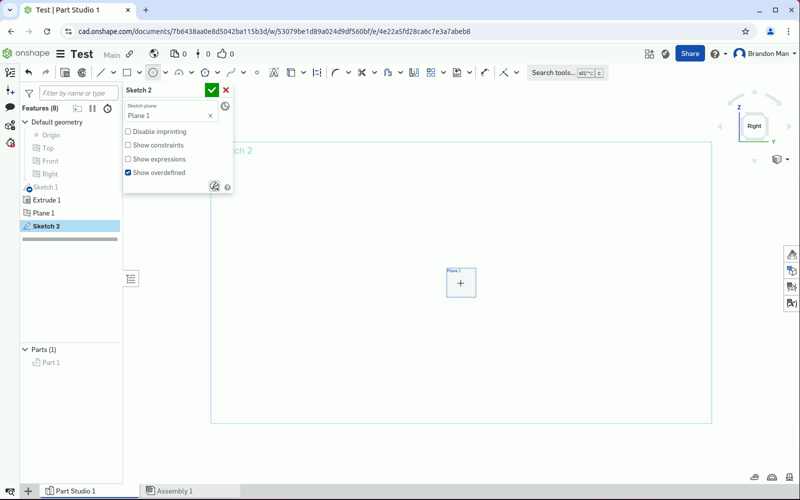
click(460, 282)
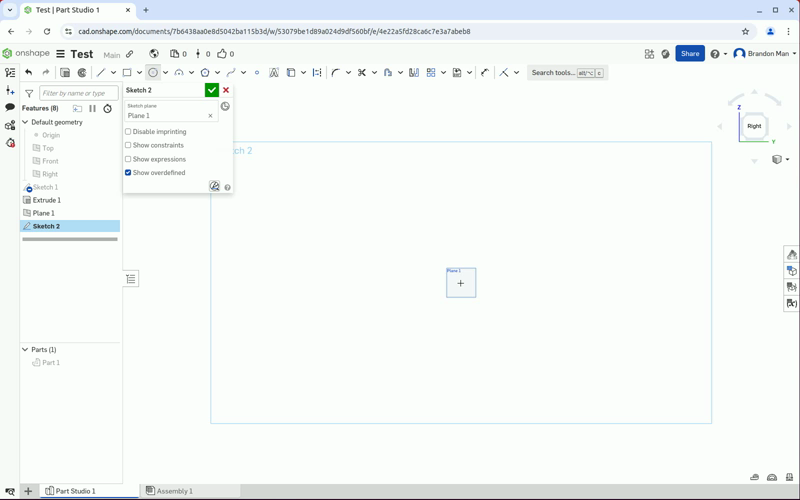
key_up(shift)
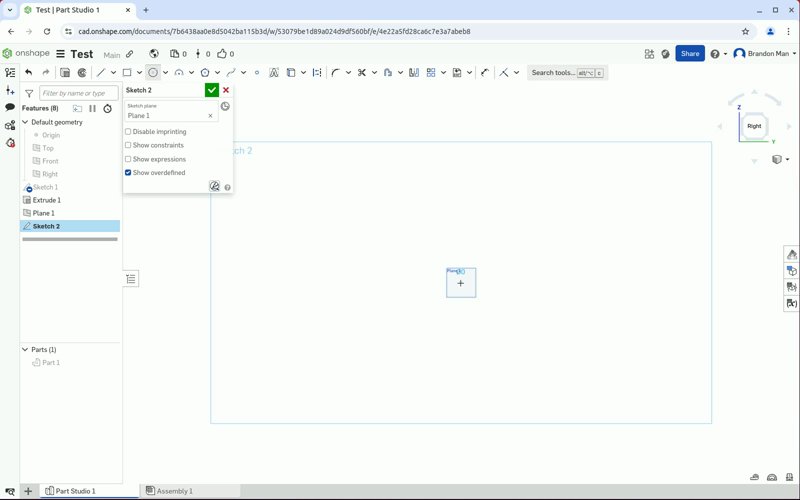
mouse_move(470, 282)
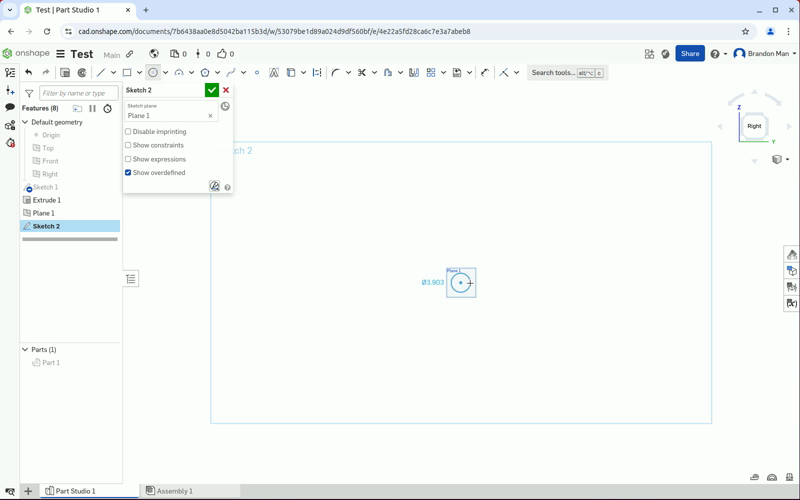
click(470, 282)
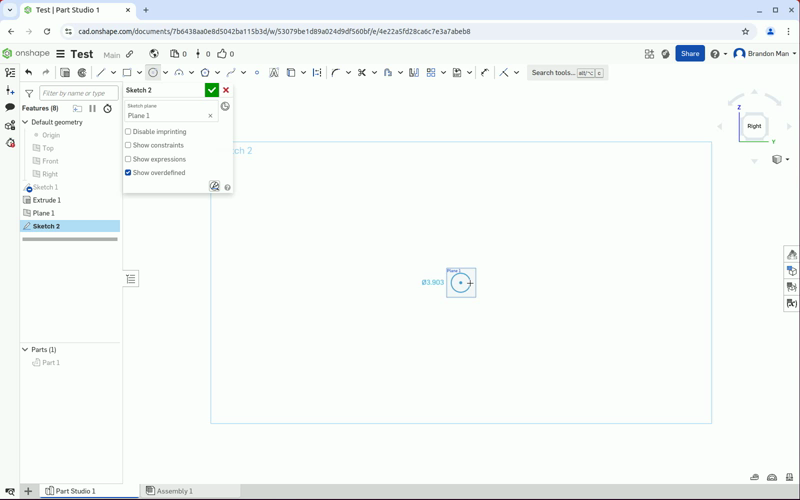
key(esc)
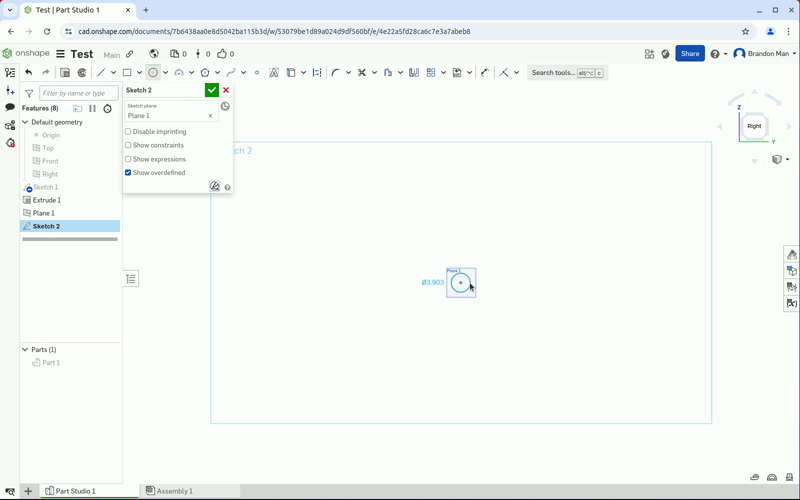
mouse_move(454, 283)
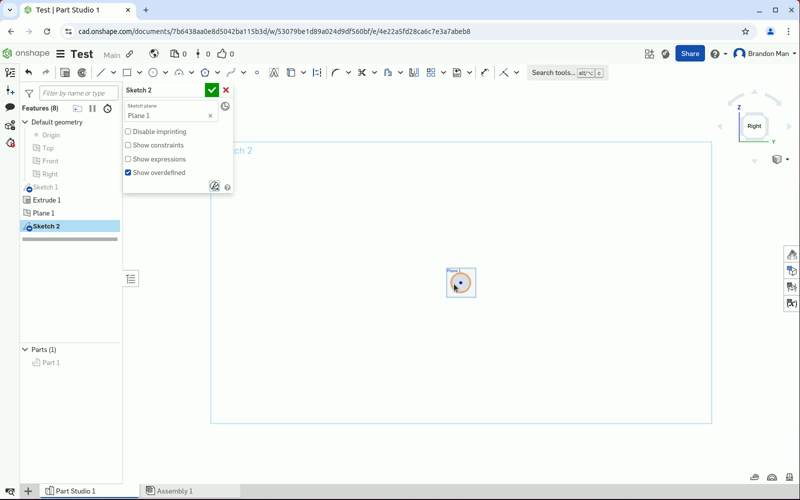
scroll(6)
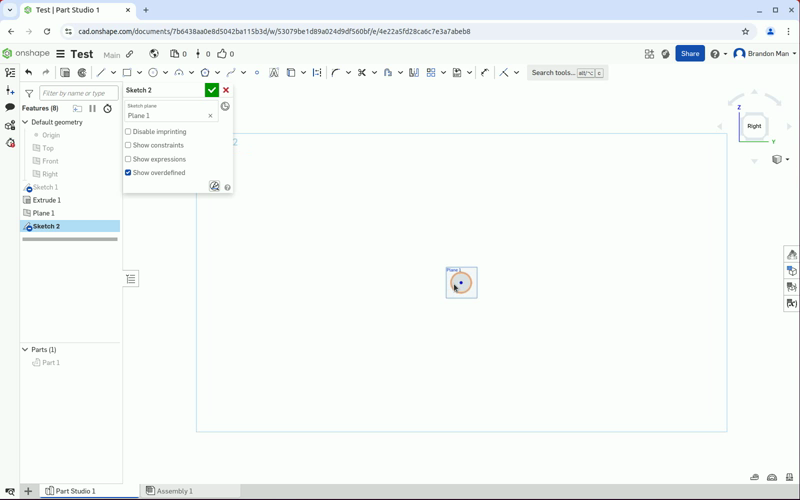
scroll(6)
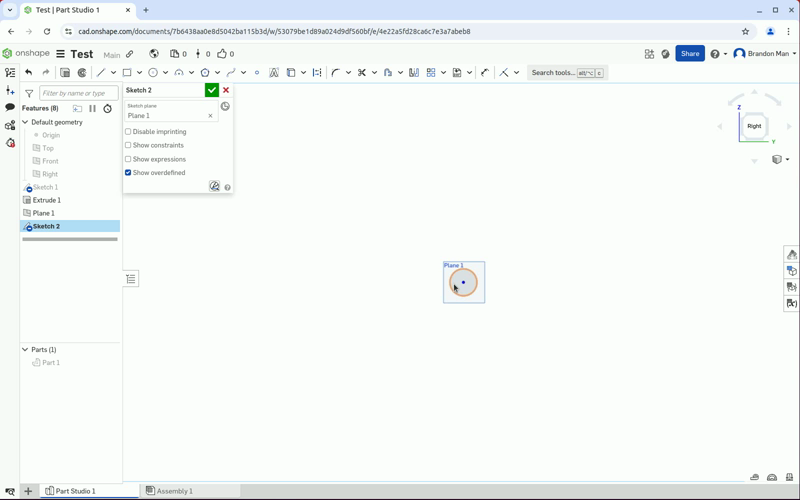
scroll(6)
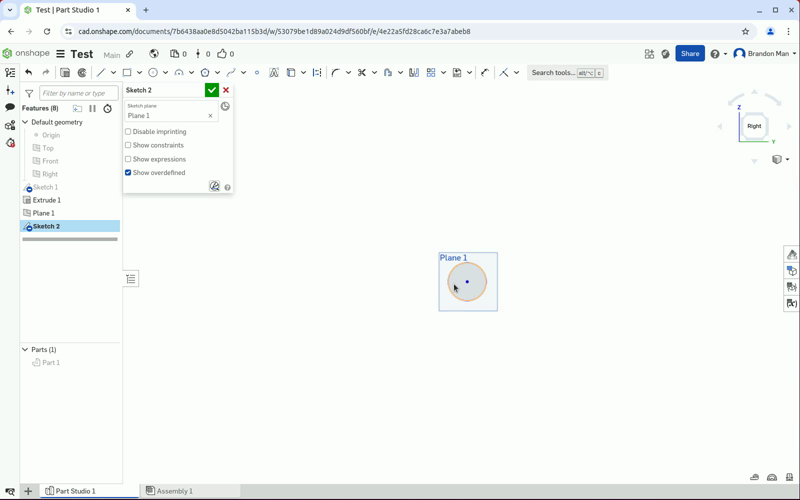
scroll(6)
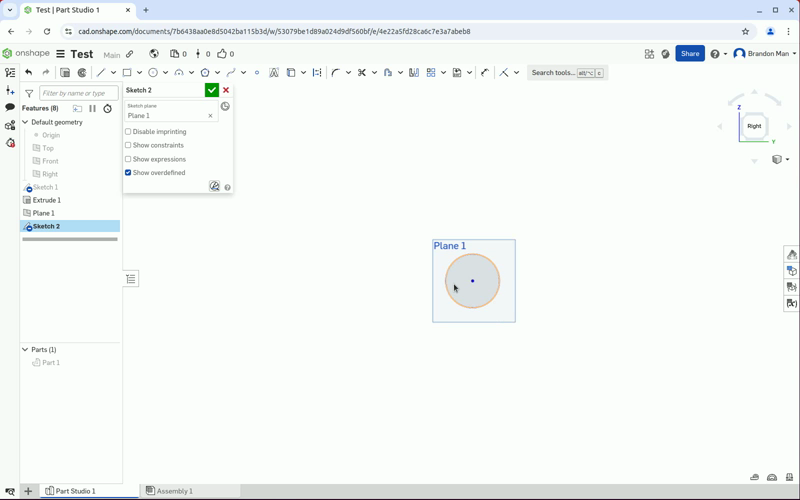
scroll(6)
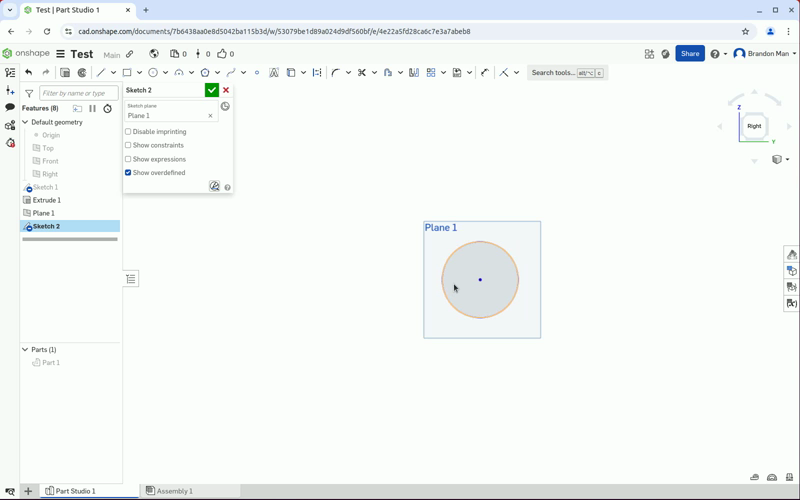
scroll(6)
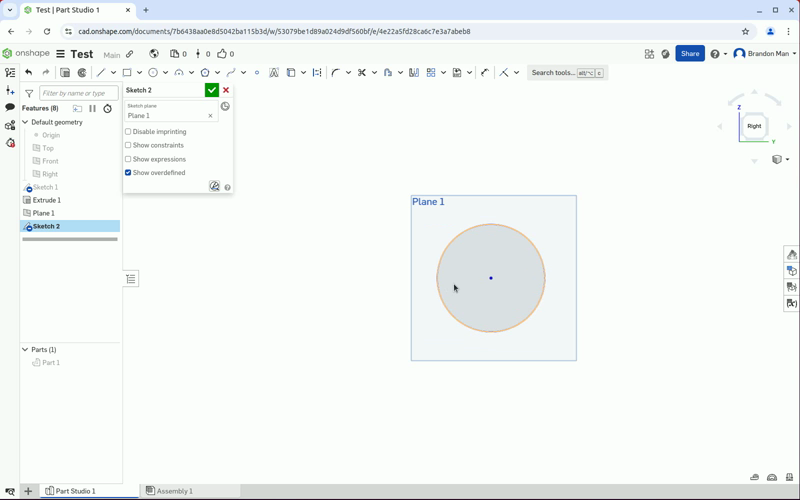
scroll(6)
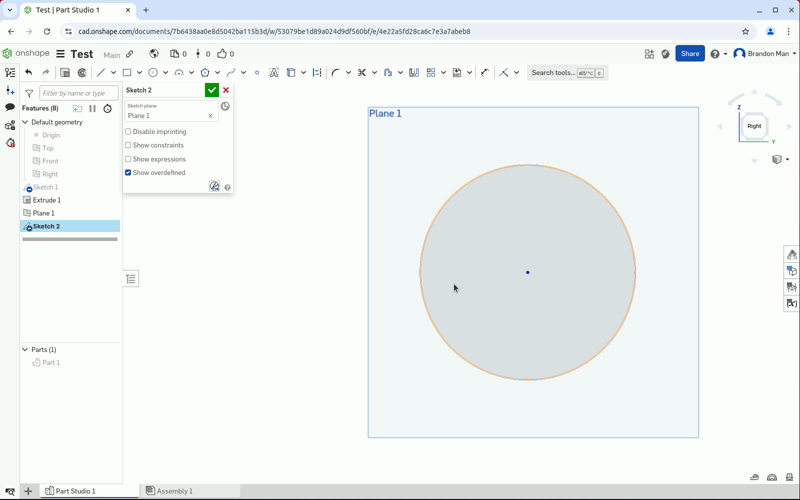
click(454, 283)
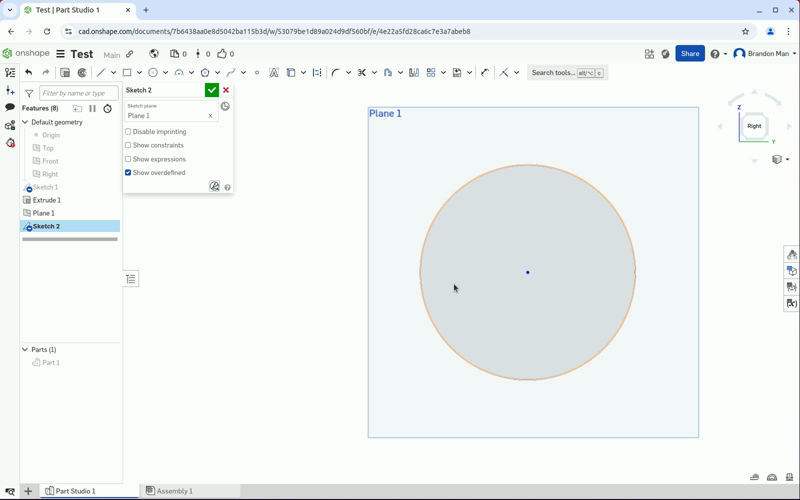
scroll(-6)
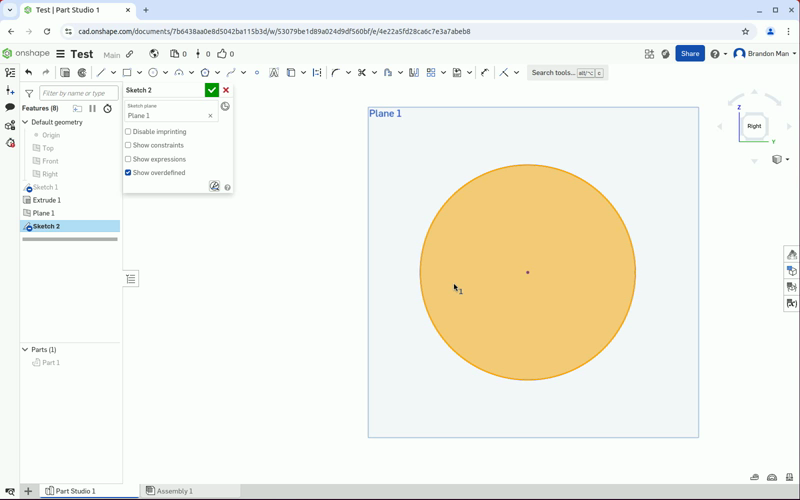
scroll(-6)
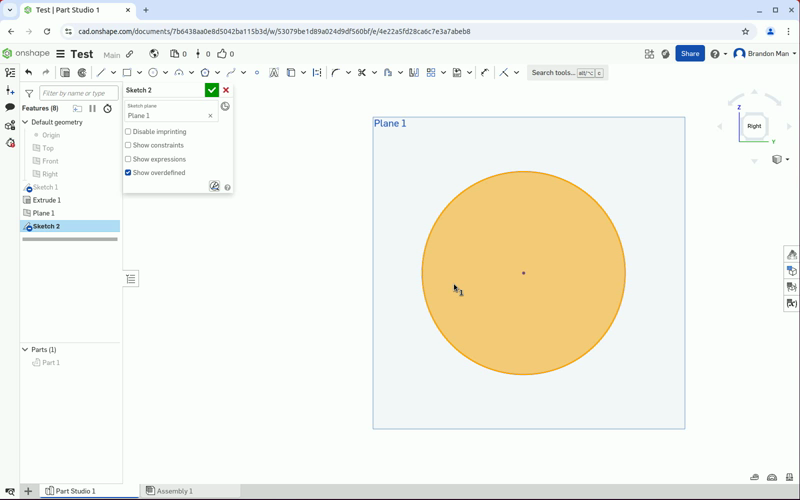
scroll(-6)
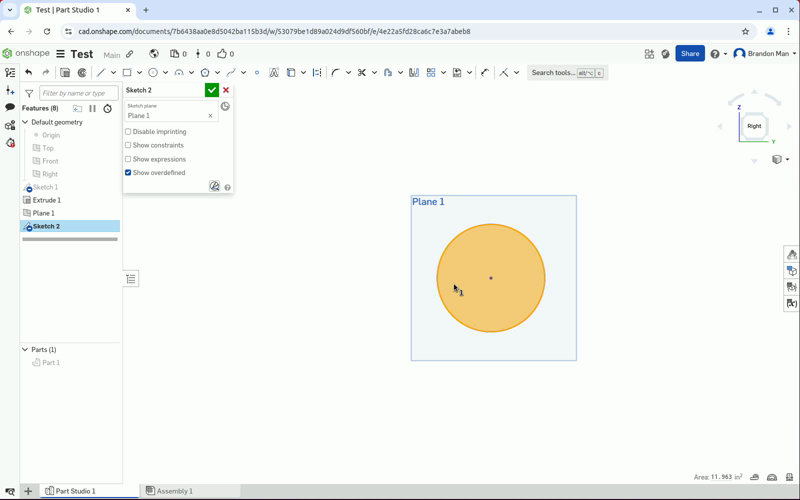
scroll(-6)
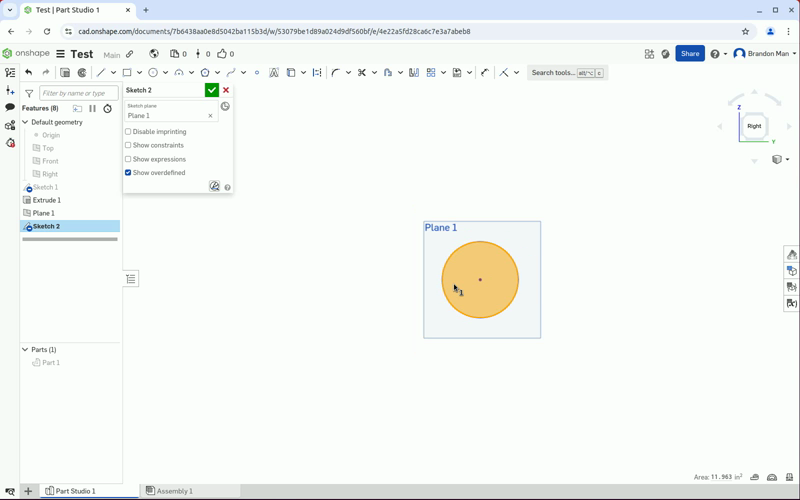
scroll(-6)
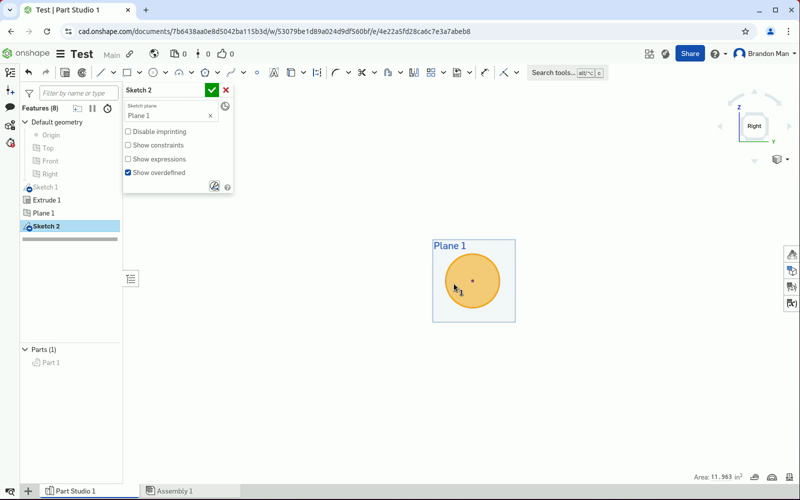
scroll(-6)
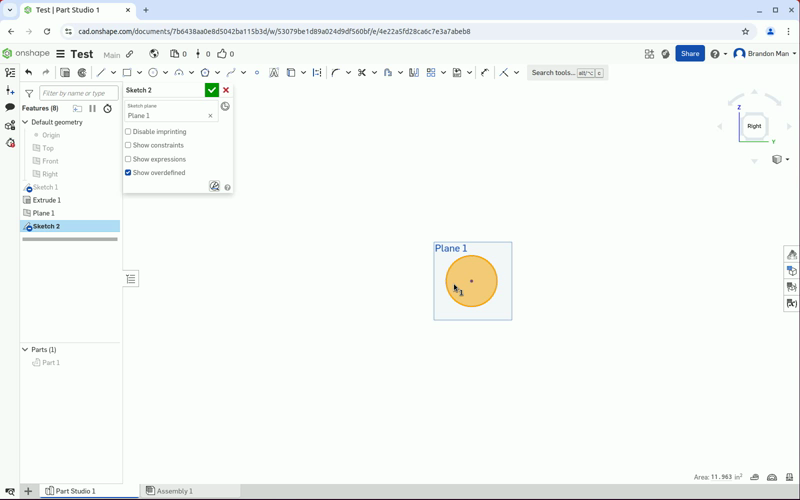
scroll(-6)
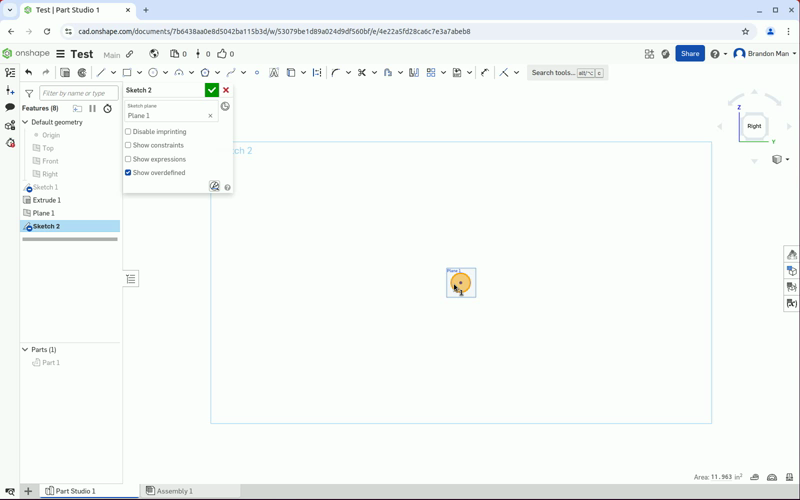
mouse_move(73, 352)
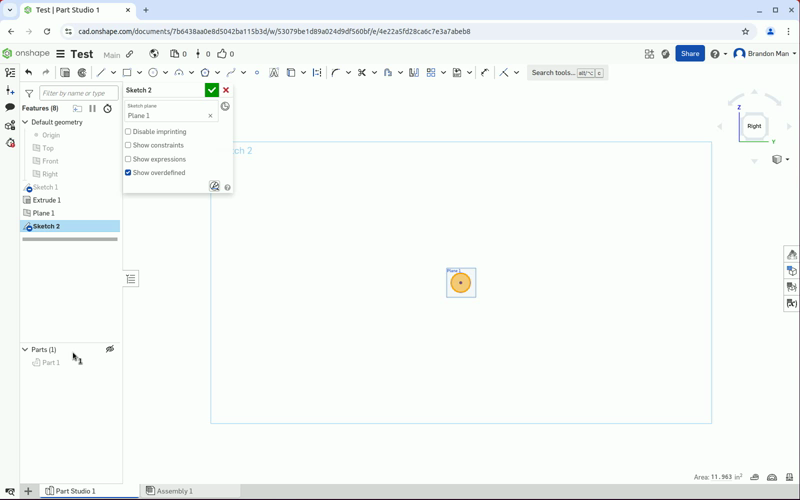
key(shift+y)
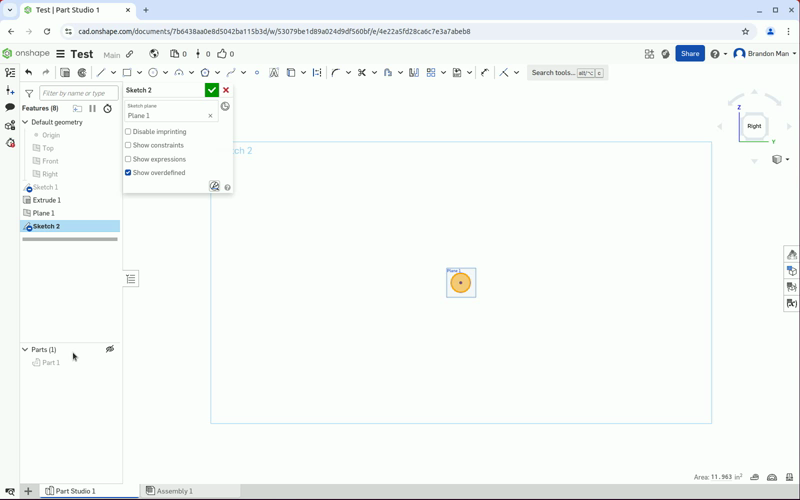
key(shift+e)
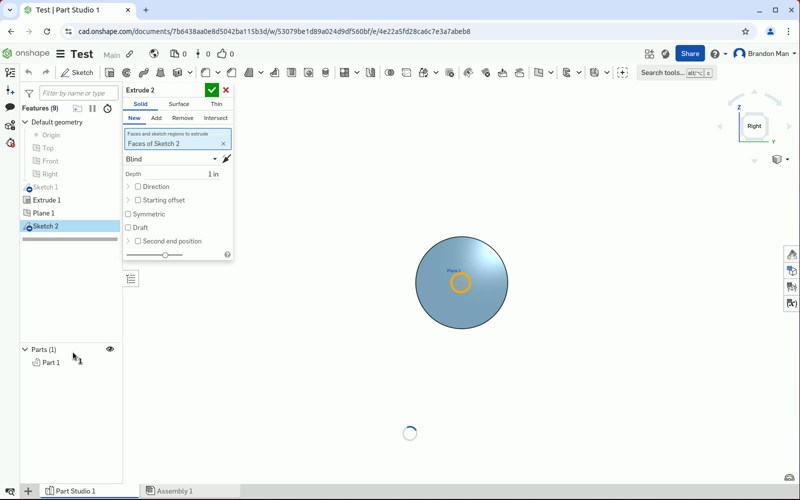
mouse_move(143, 106)
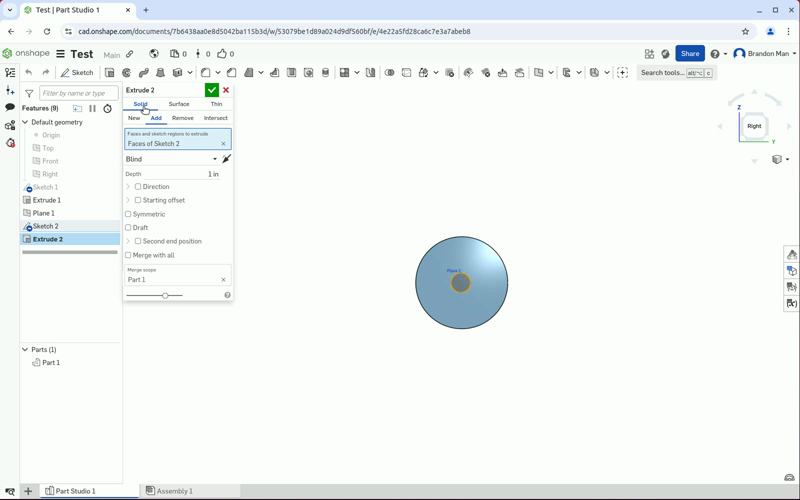
click(143, 106)
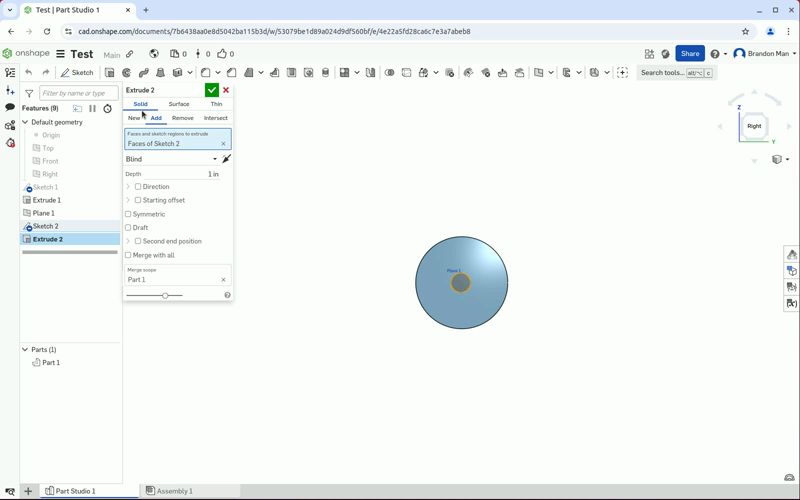
mouse_move(137, 120)
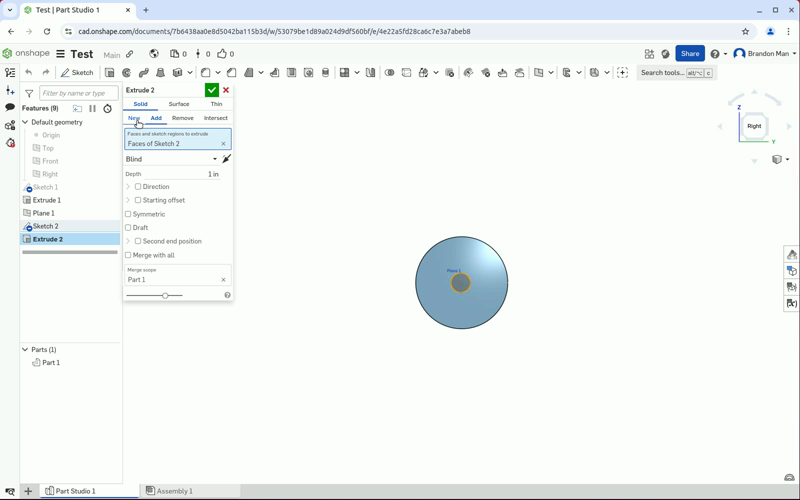
click(137, 120)
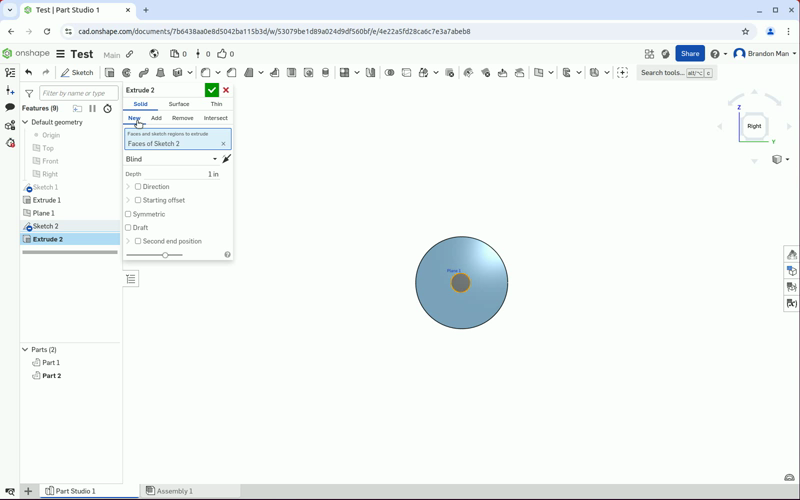
key(tab, 4)
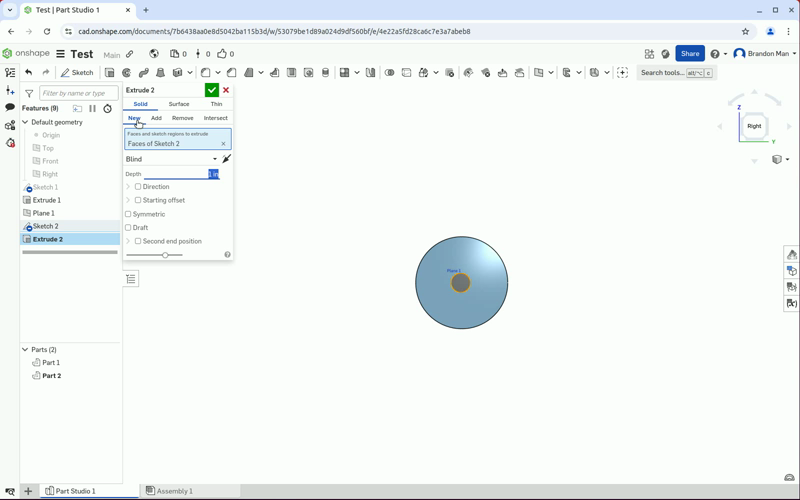
text(9.147)
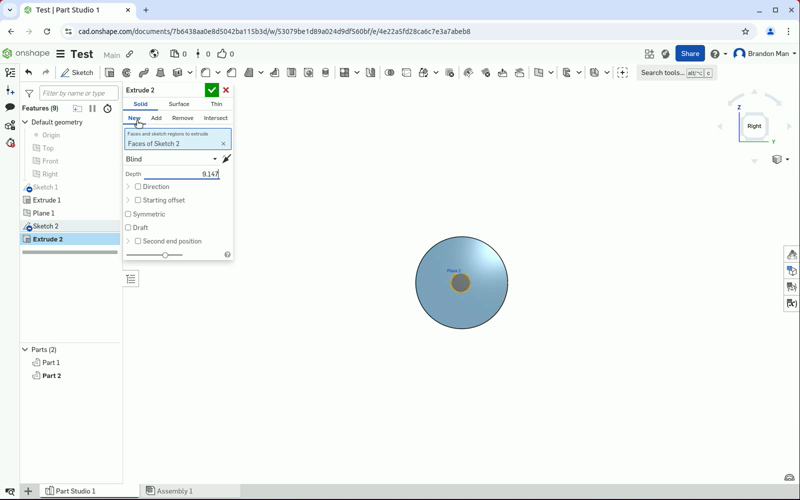
key(enter)
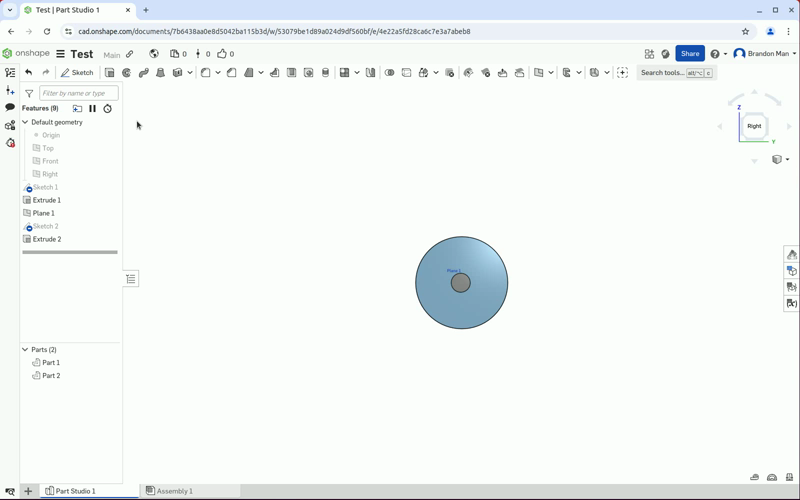
key(shift+h)
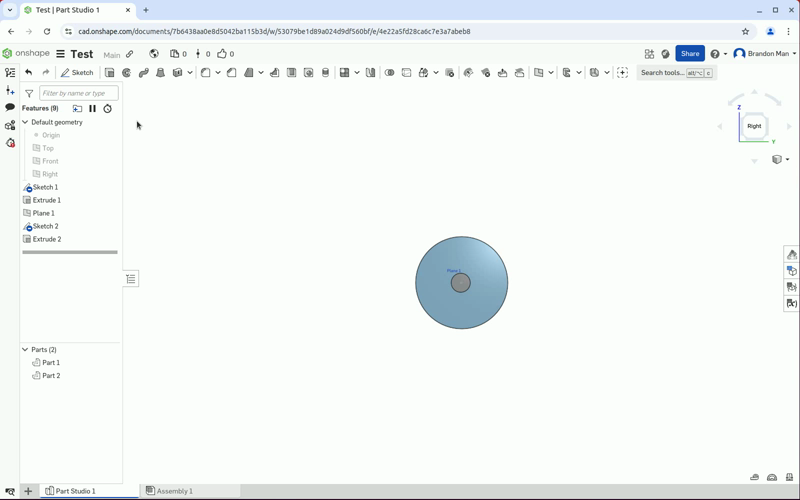
key(shift+h)
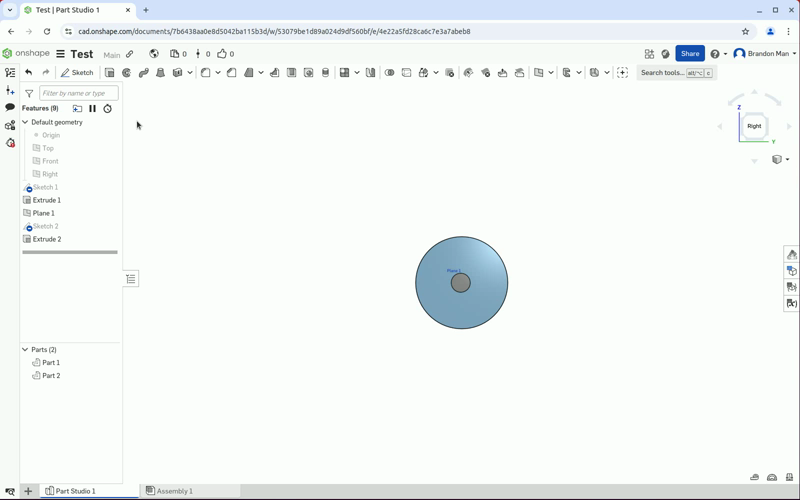
mouse_move(73, 189)
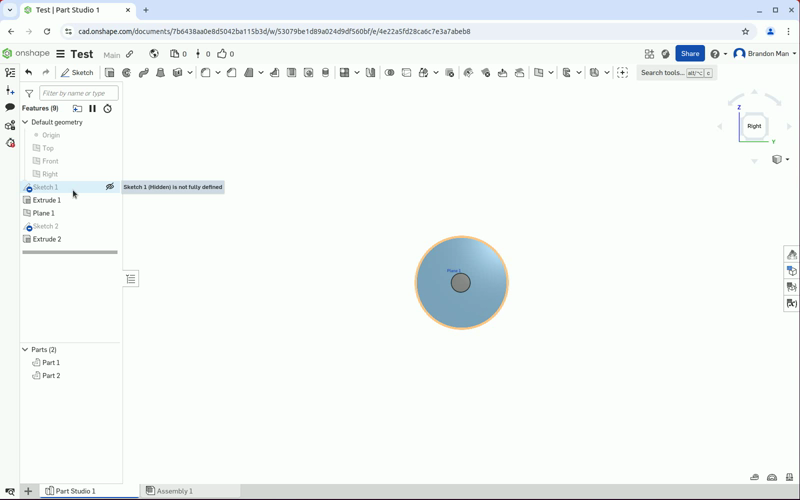
click(73, 189)
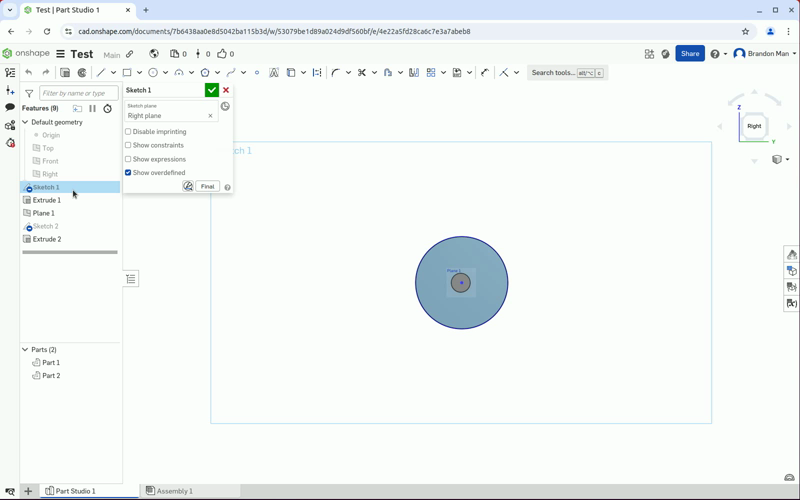
mouse_move(229, 92)
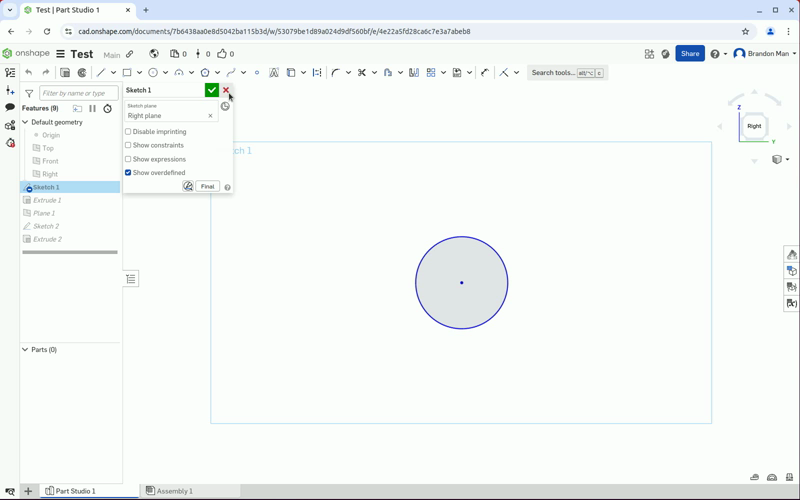
click(229, 92)
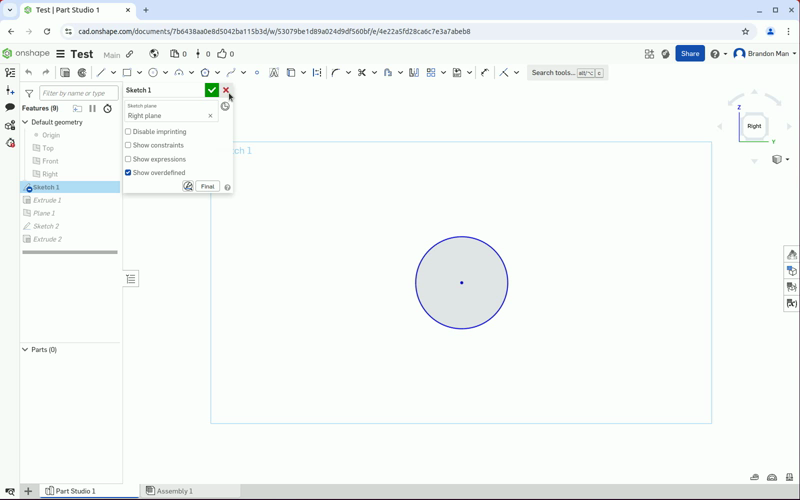
key(shift+s)
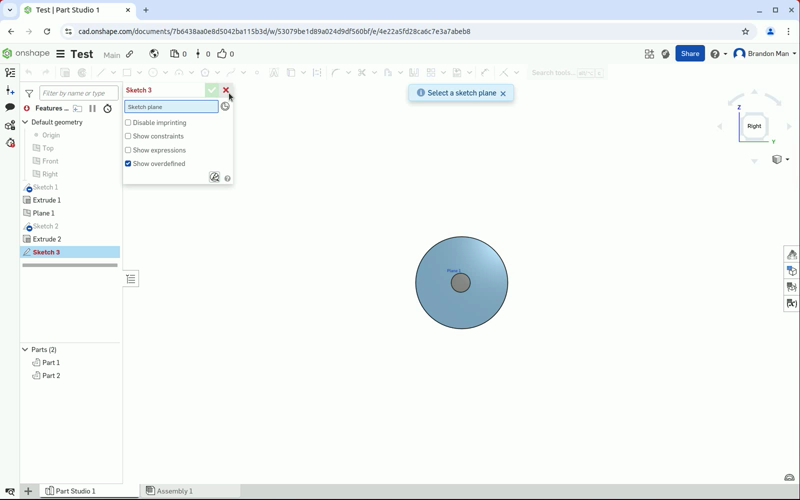
mouse_move(73, 176)
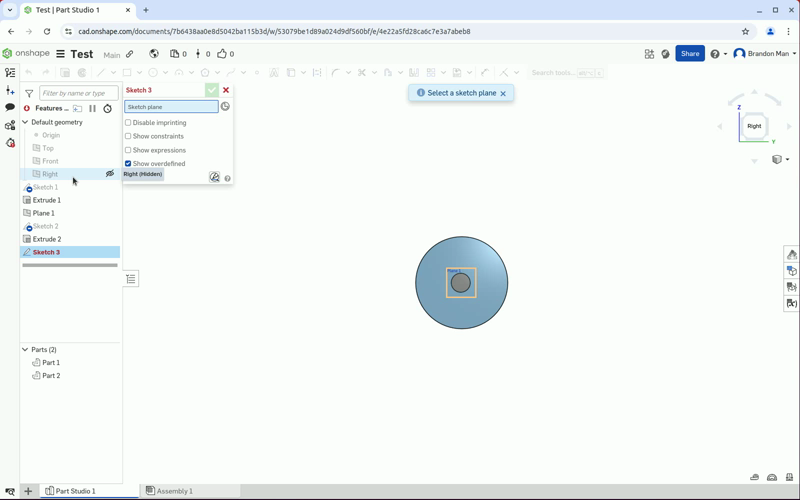
click(73, 176)
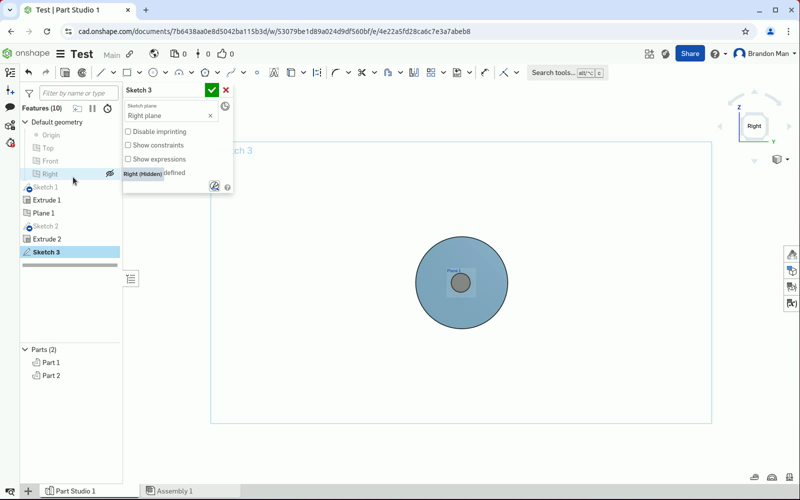
mouse_move(73, 352)
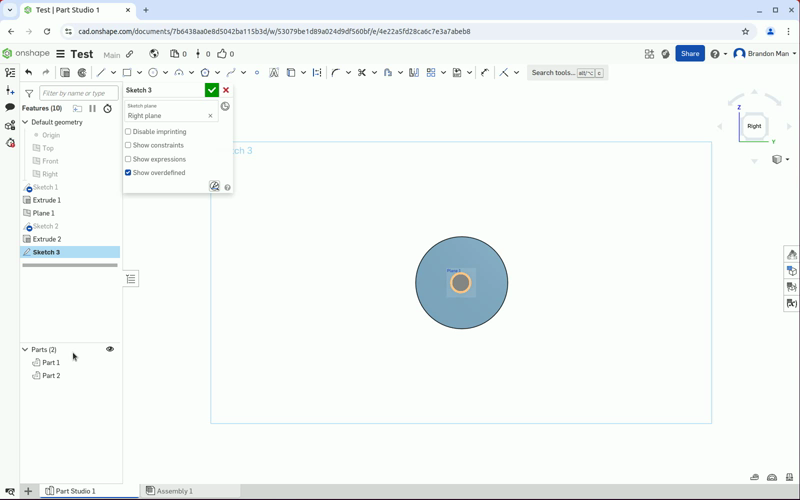
key(y)
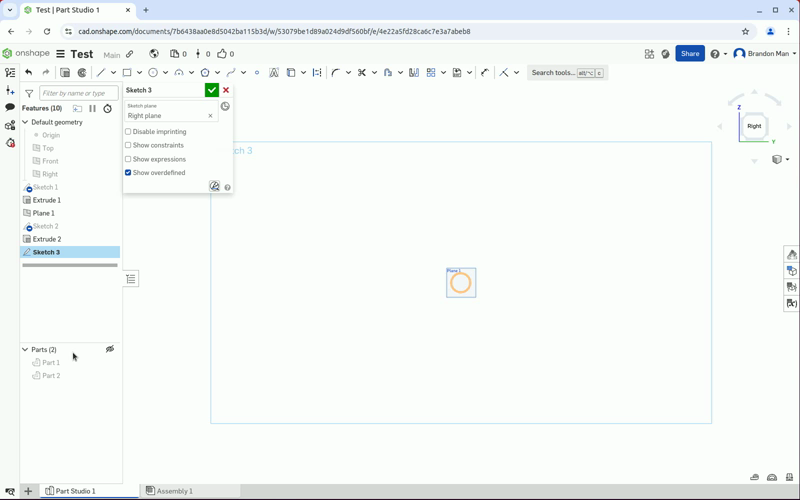
key(c)
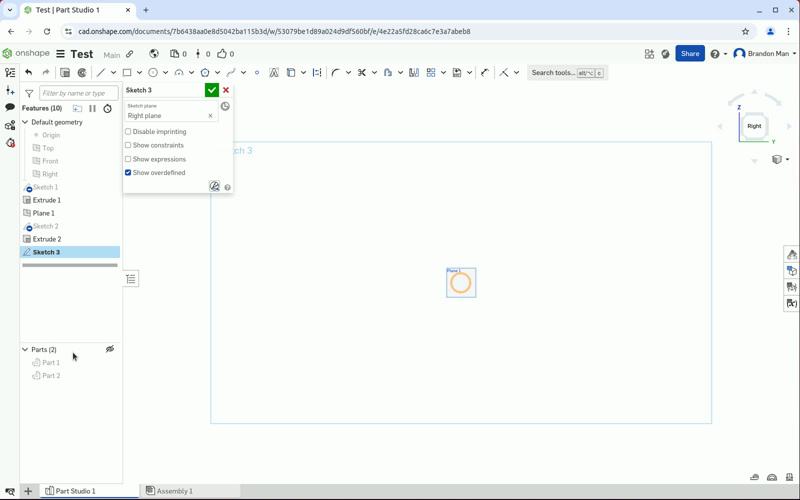
key_down(shift)
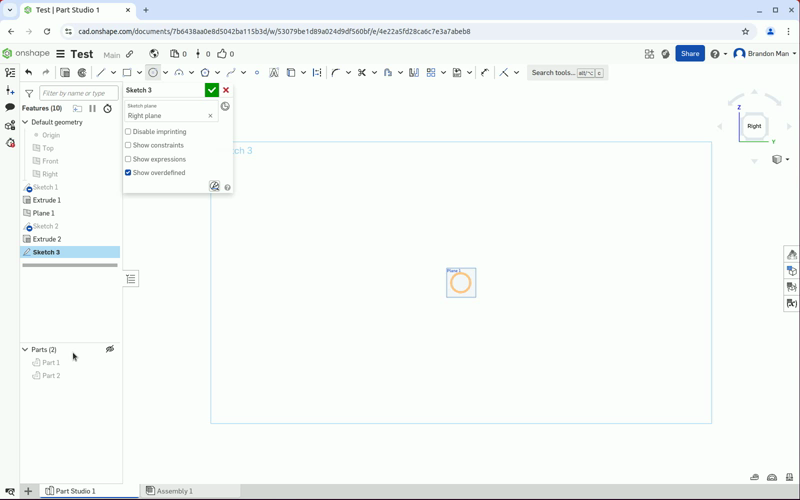
mouse_move(443, 282)
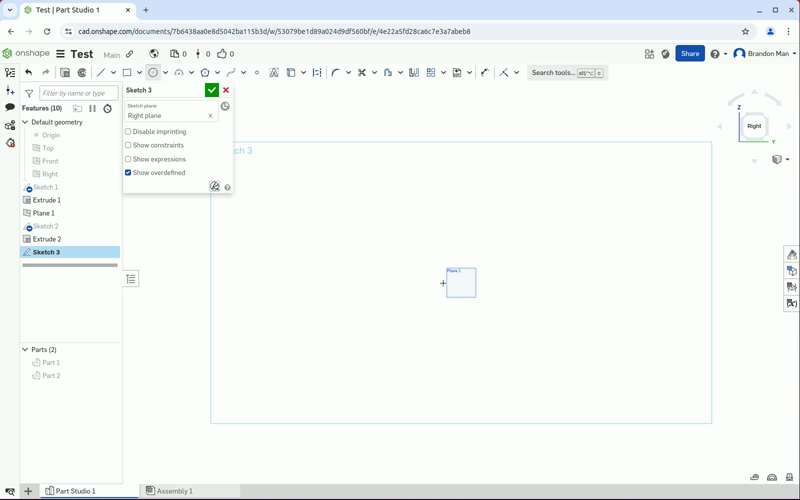
click(443, 282)
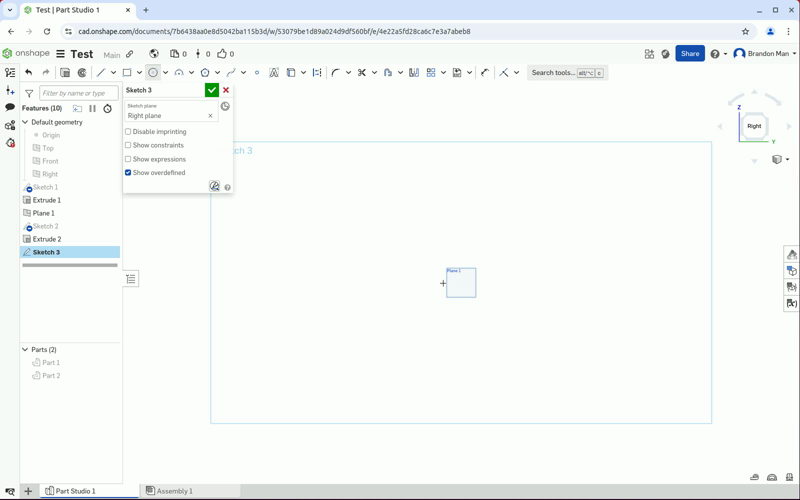
key_up(shift)
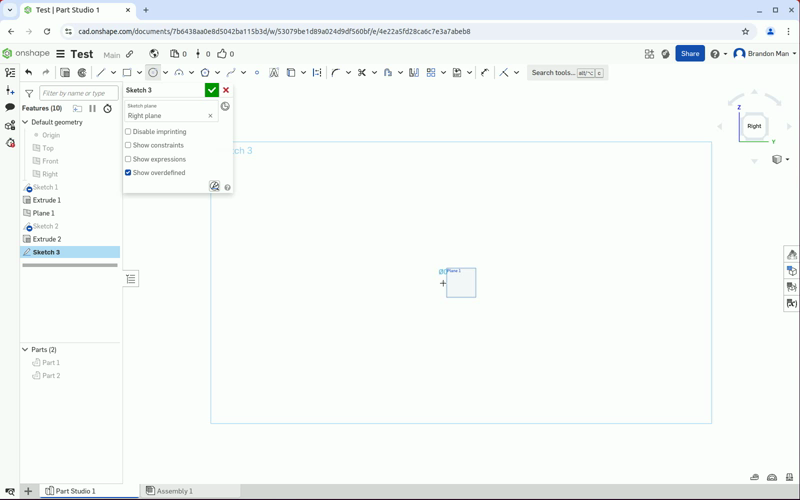
mouse_move(452, 282)
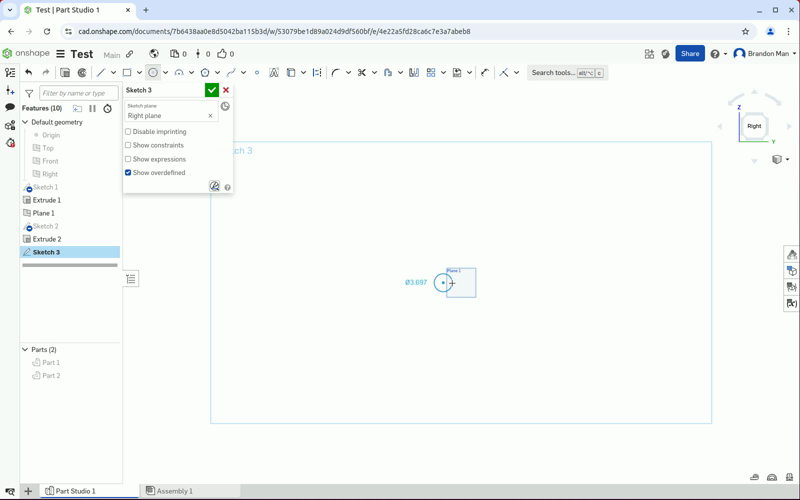
click(452, 282)
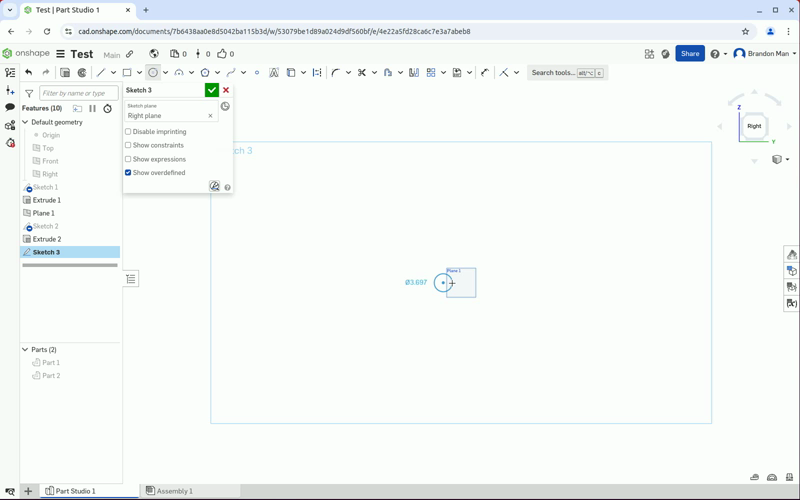
key(esc)
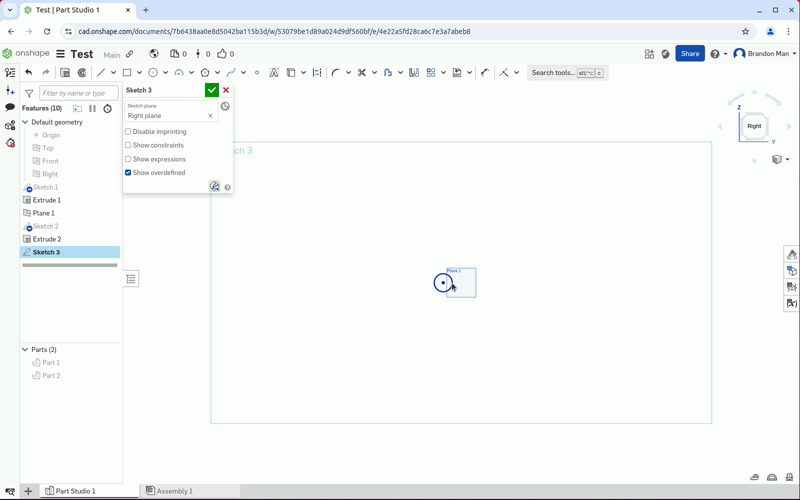
mouse_move(443, 281)
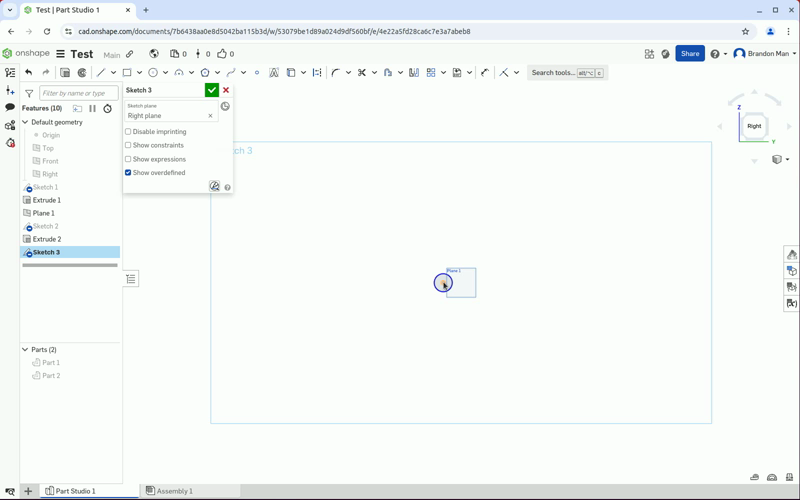
scroll(6)
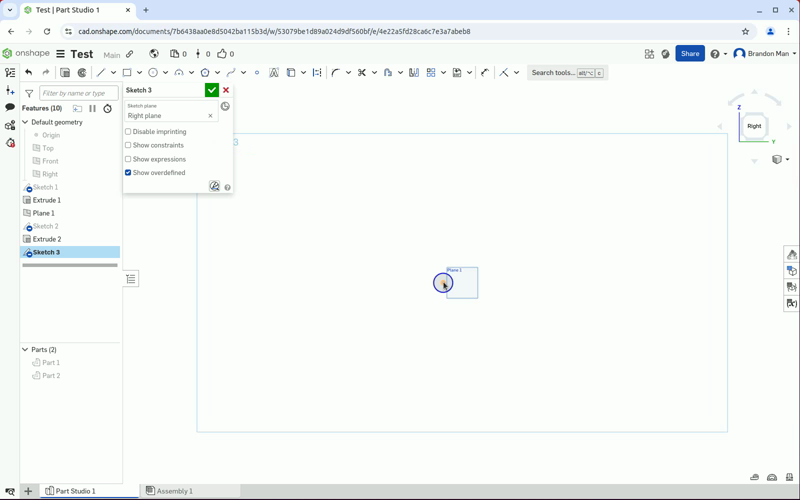
scroll(6)
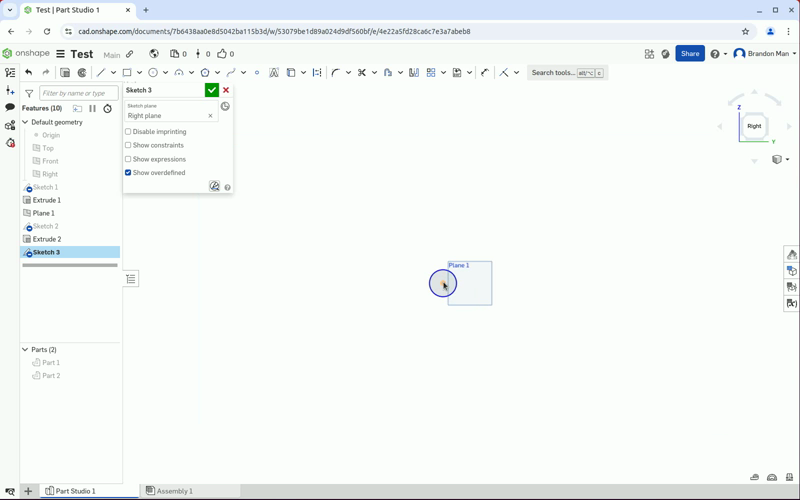
scroll(6)
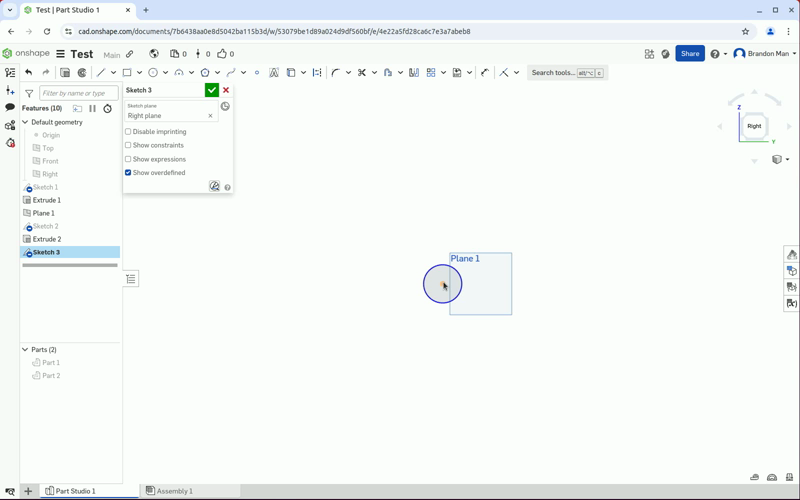
scroll(6)
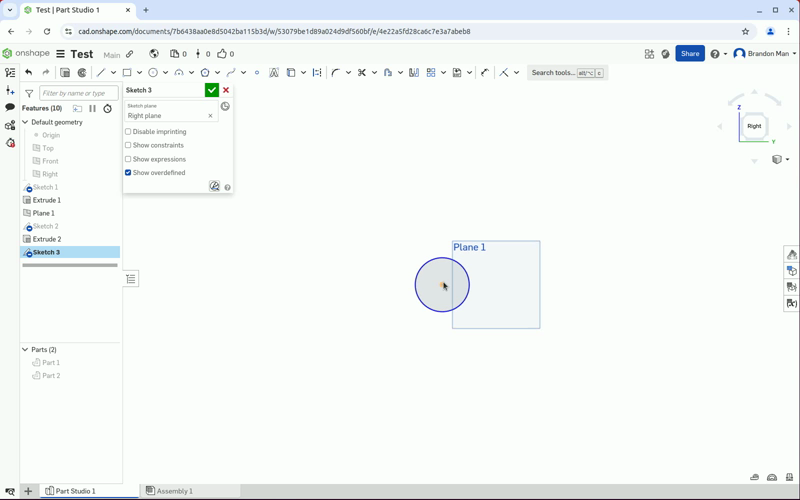
scroll(6)
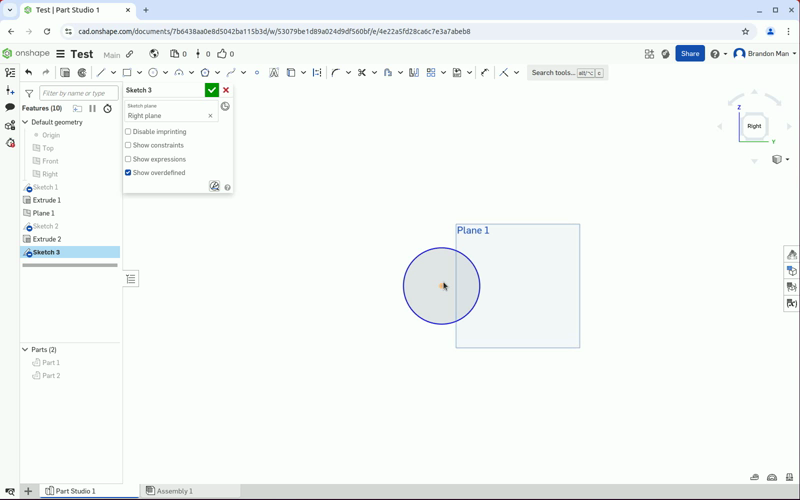
scroll(6)
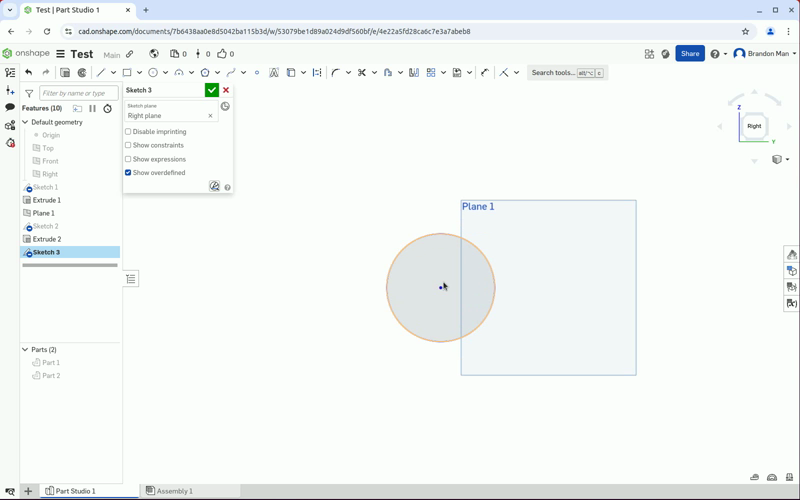
scroll(6)
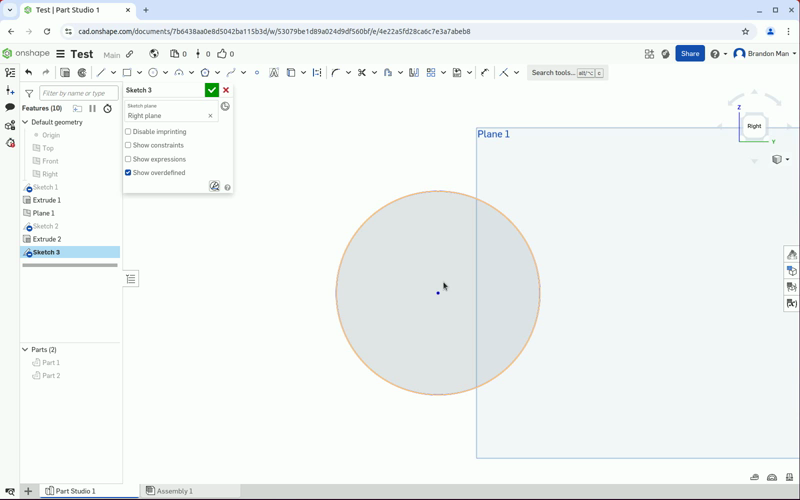
click(443, 281)
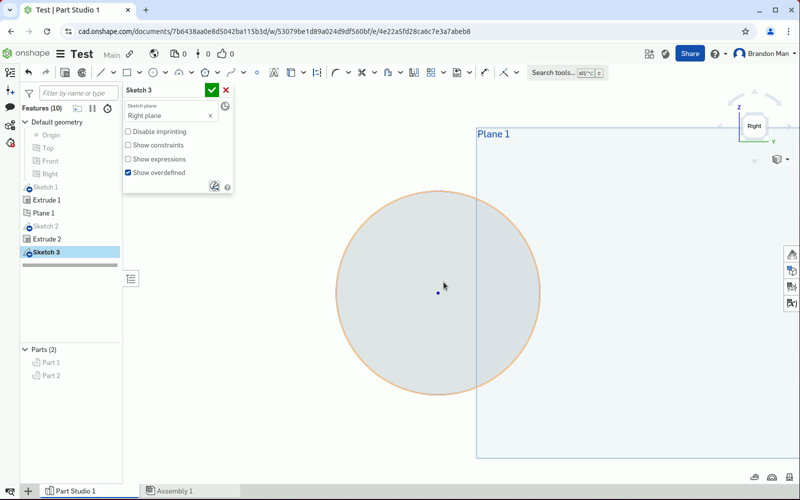
scroll(-6)
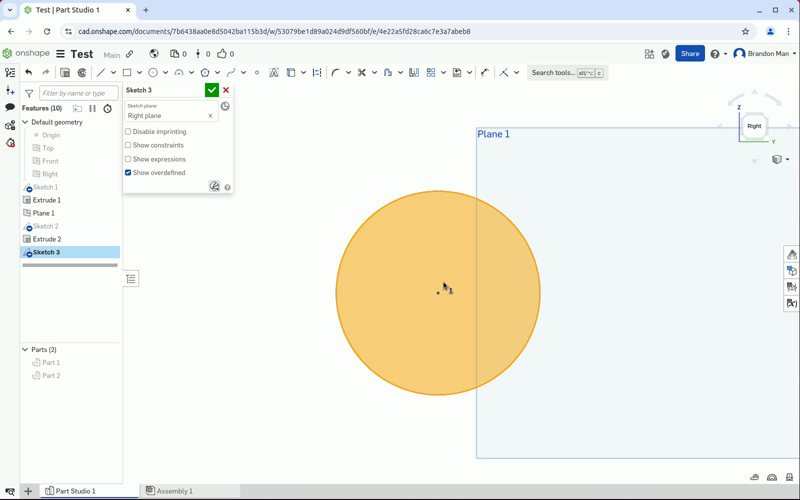
scroll(-6)
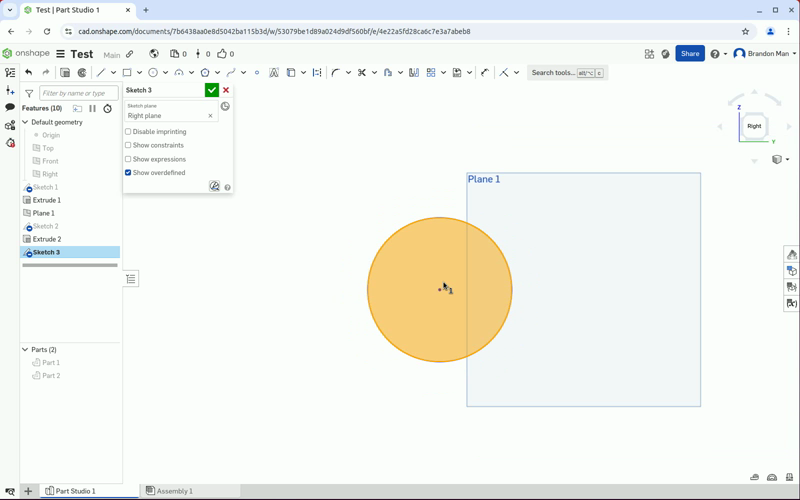
scroll(-6)
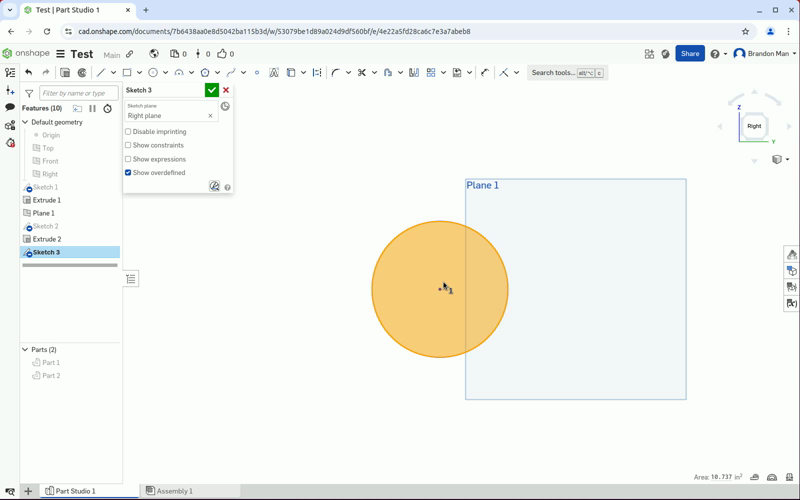
scroll(-6)
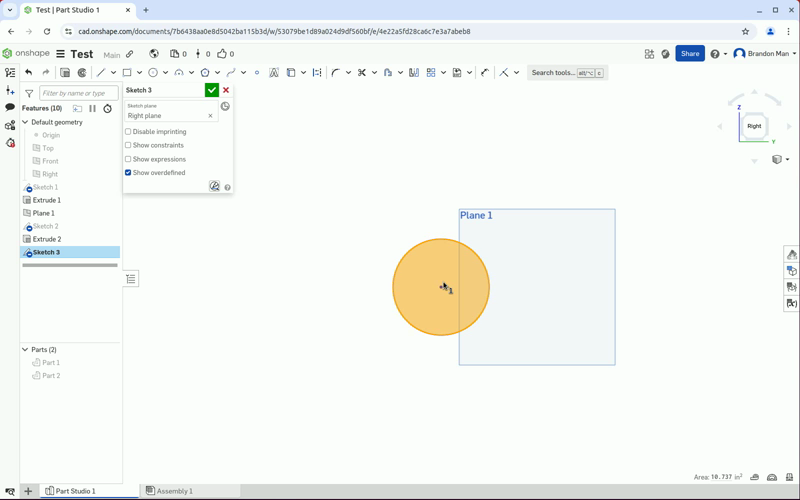
scroll(-6)
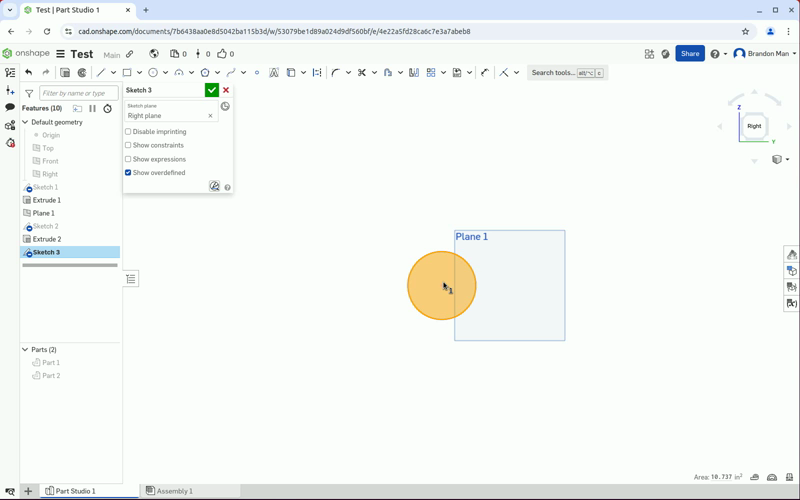
scroll(-6)
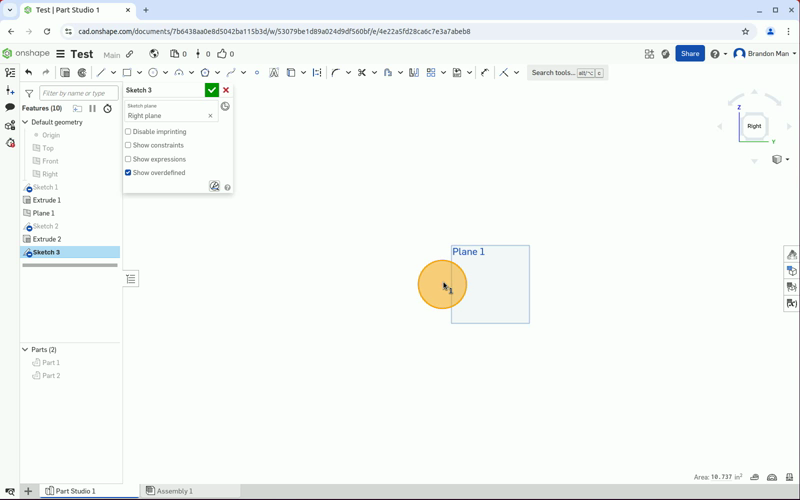
scroll(-6)
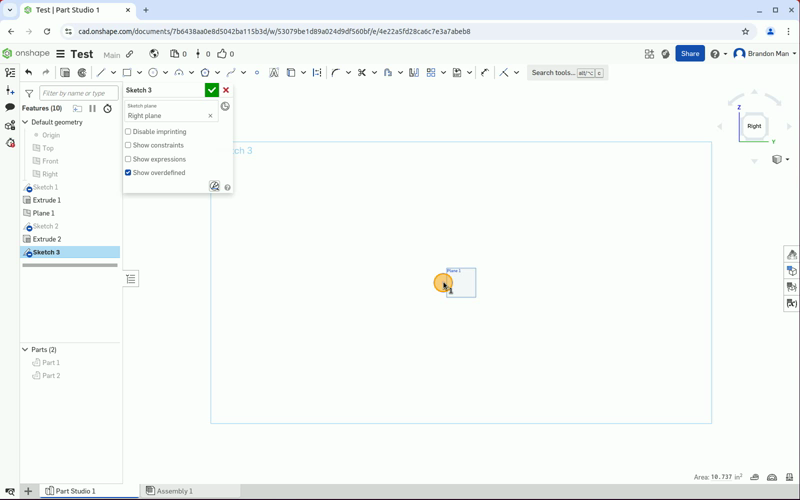
mouse_move(73, 352)
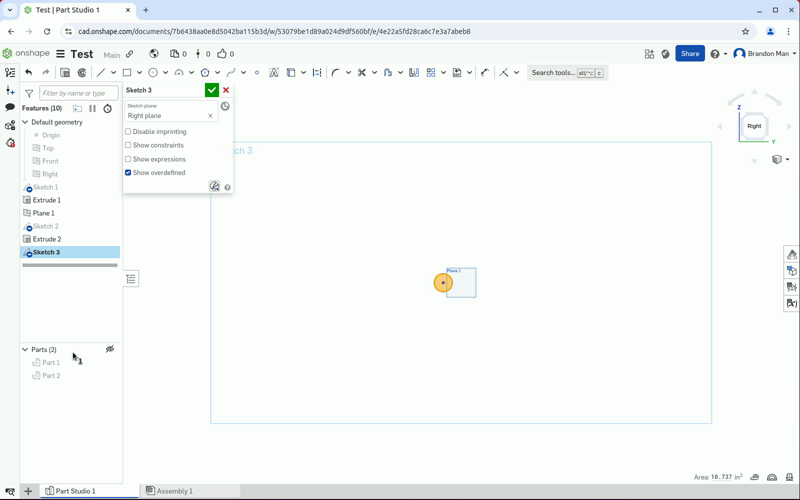
key(shift+y)
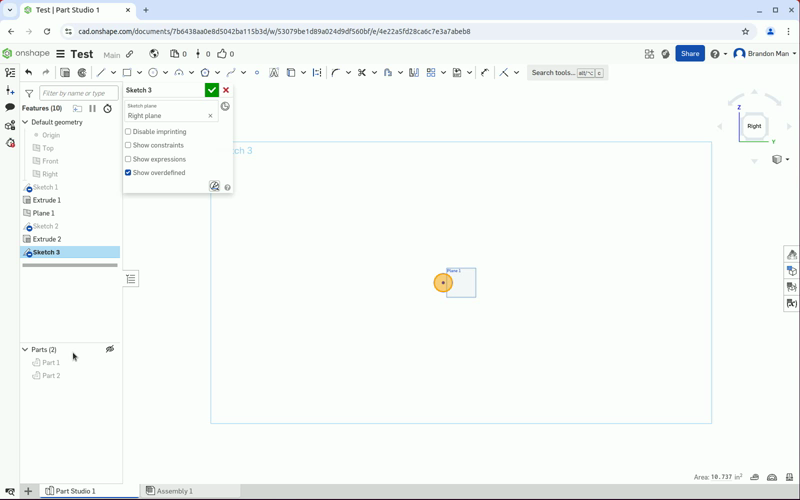
key(shift+e)
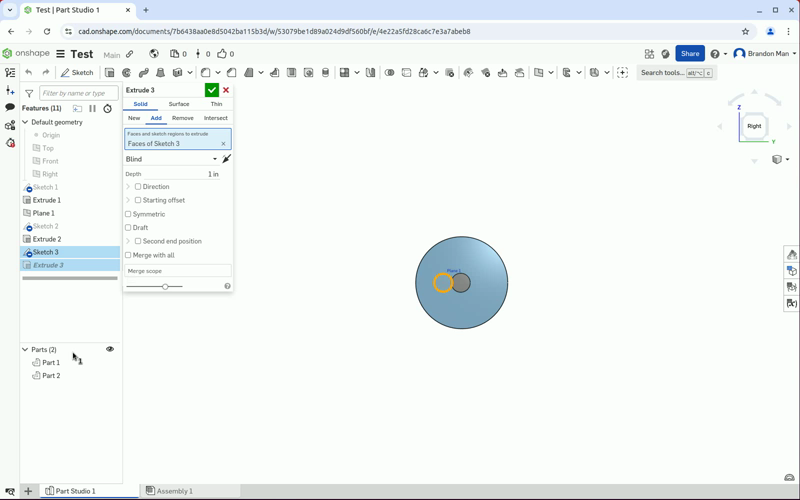
mouse_move(143, 106)
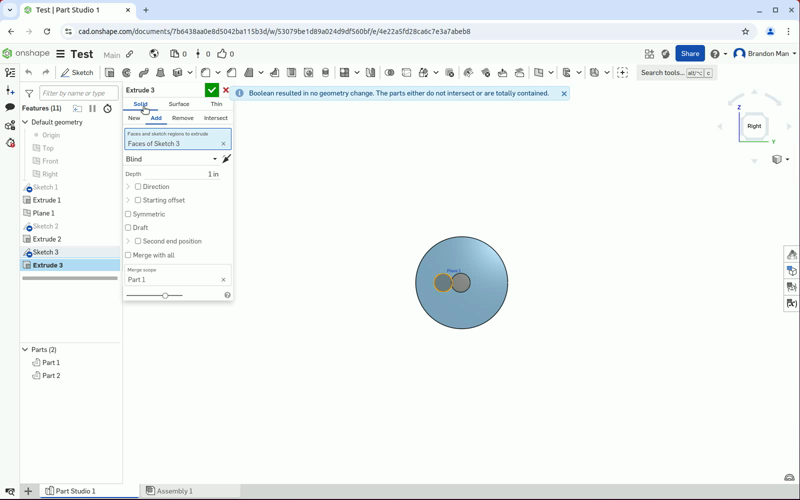
click(143, 106)
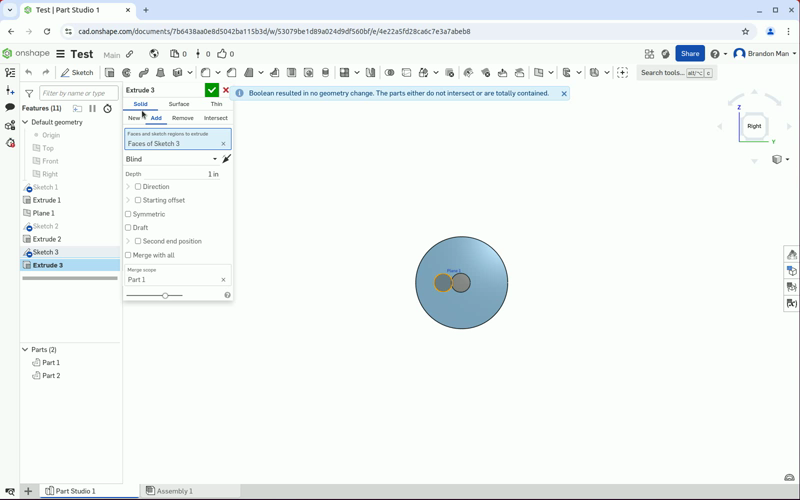
mouse_move(137, 120)
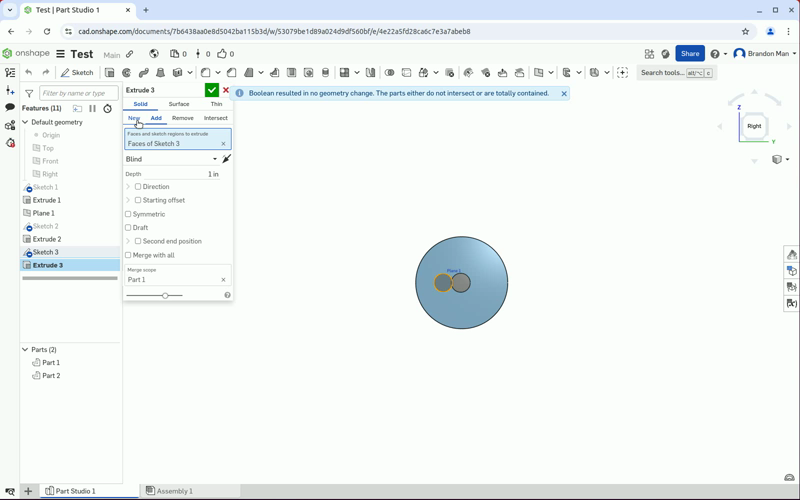
click(137, 120)
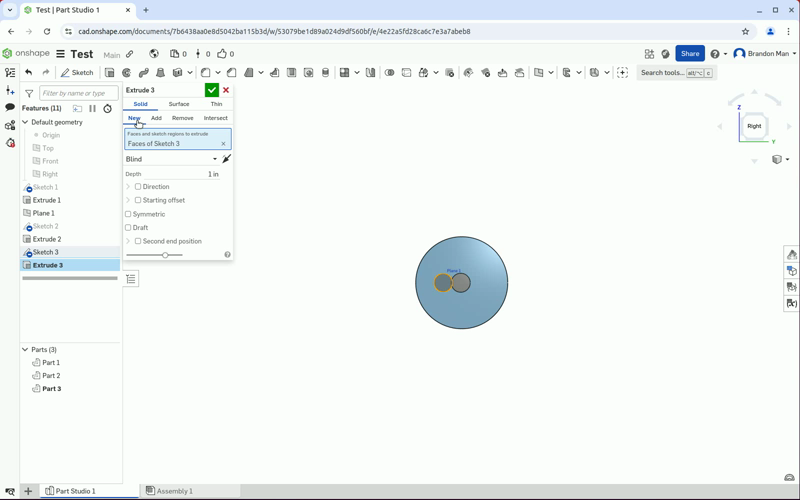
key(tab, 4)
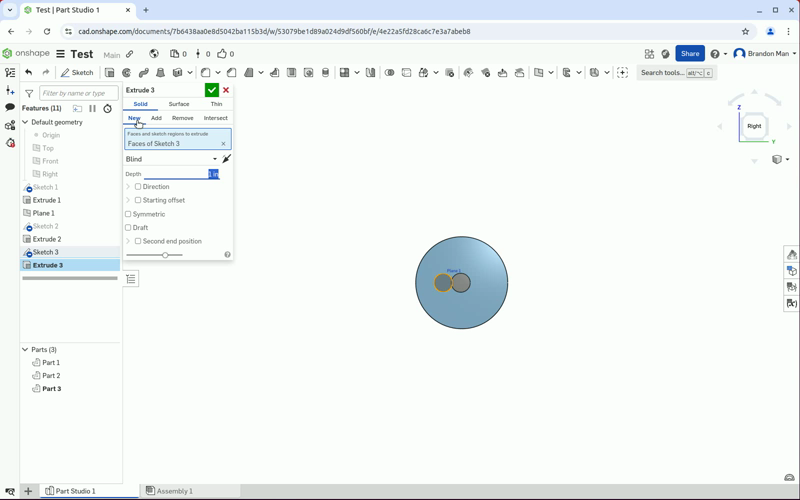
text(9.147)
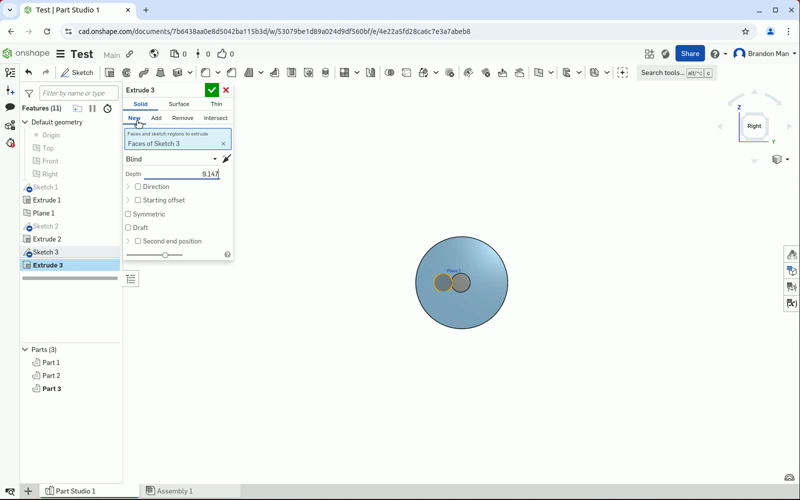
key(enter)
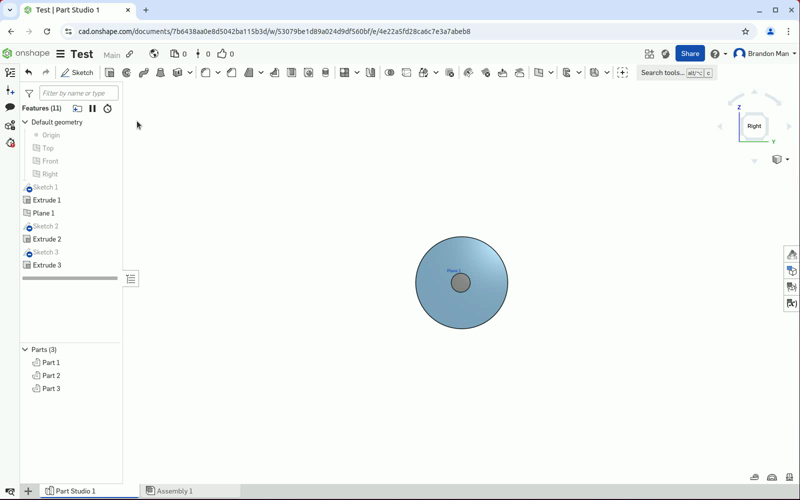
key(shift+h)
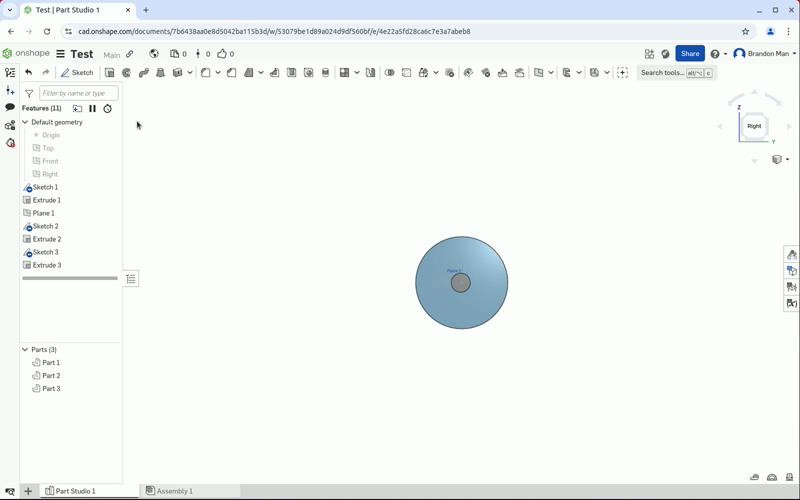
key(shift+h)
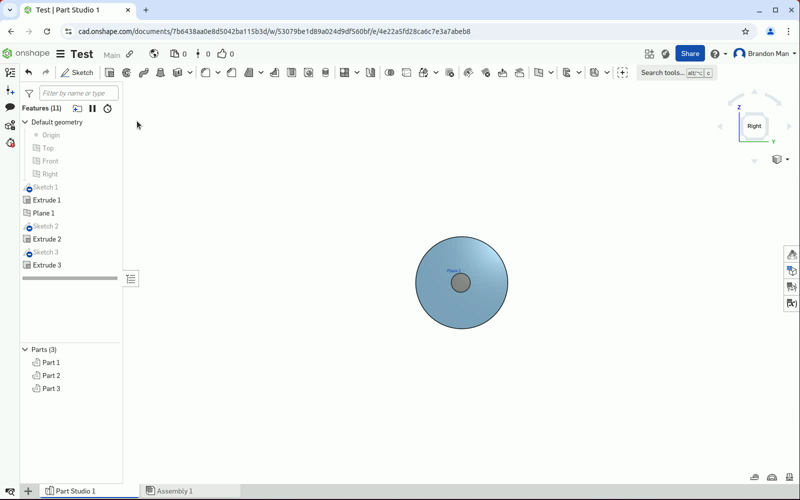
mouse_move(73, 189)
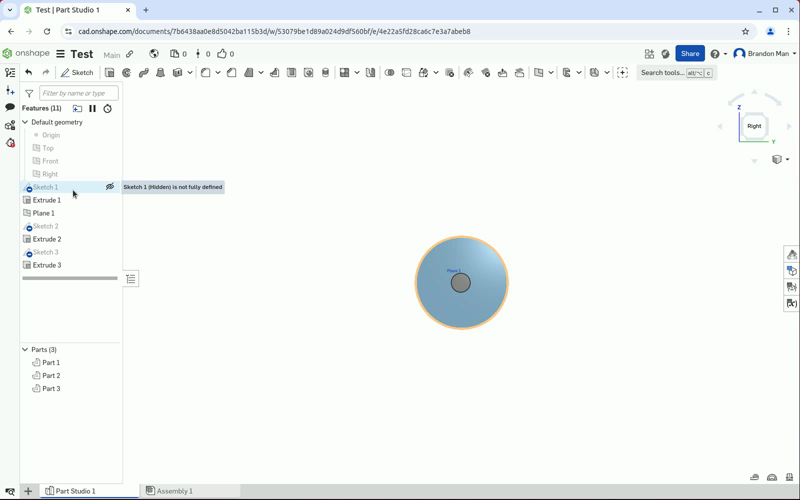
click(73, 189)
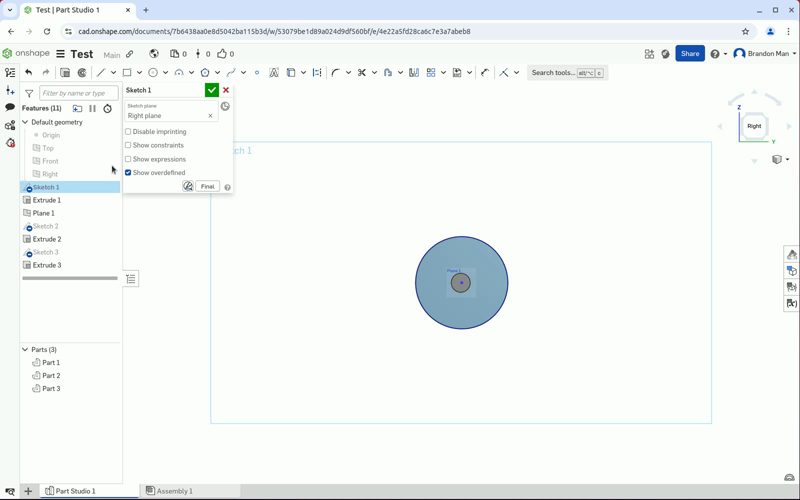
mouse_move(229, 92)
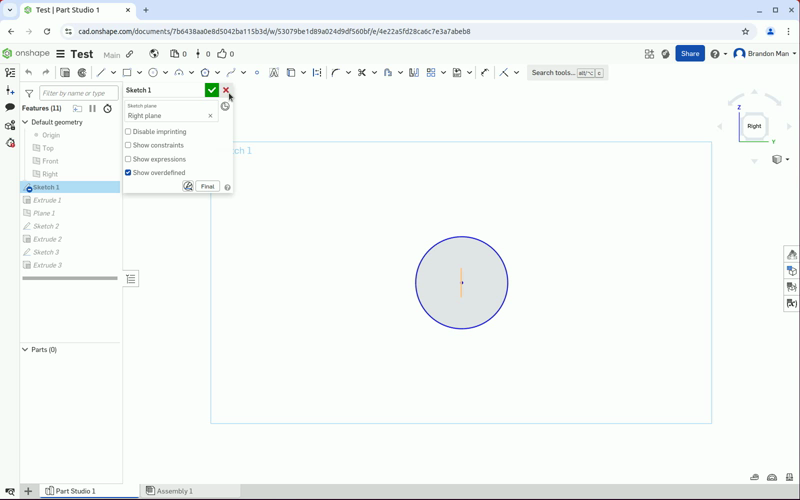
click(229, 92)
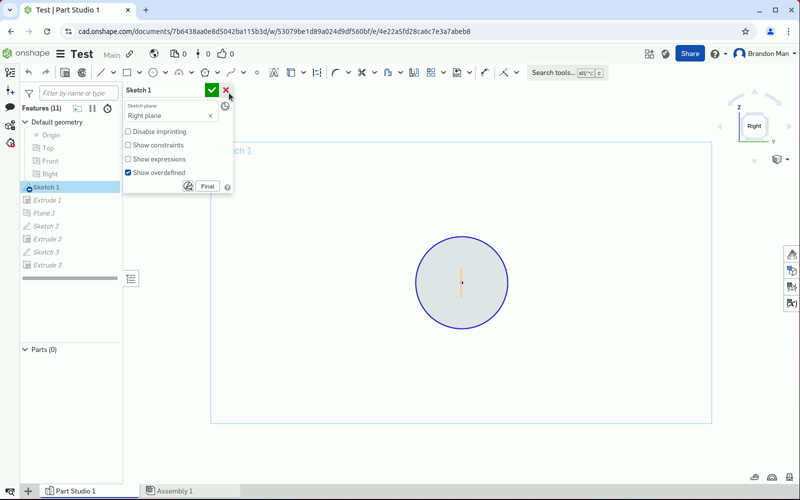
key(shift+s)
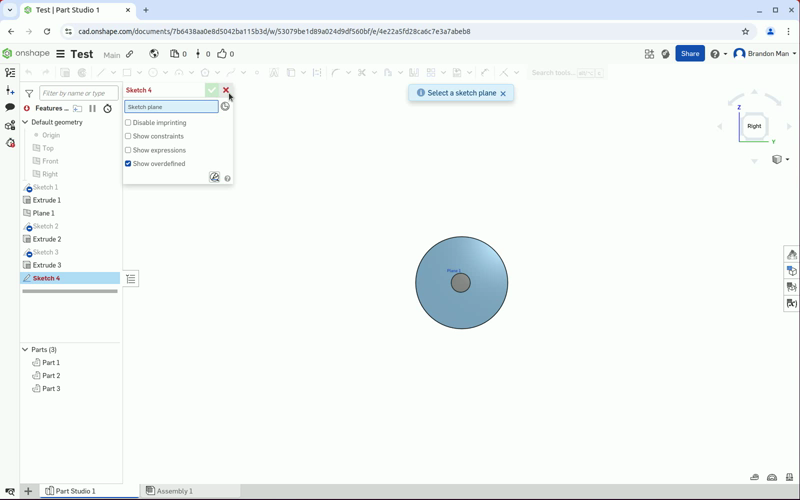
mouse_move(73, 176)
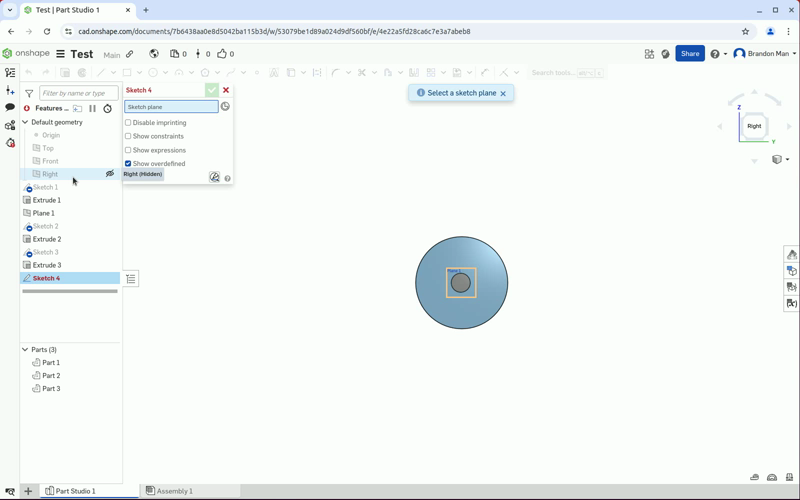
click(73, 176)
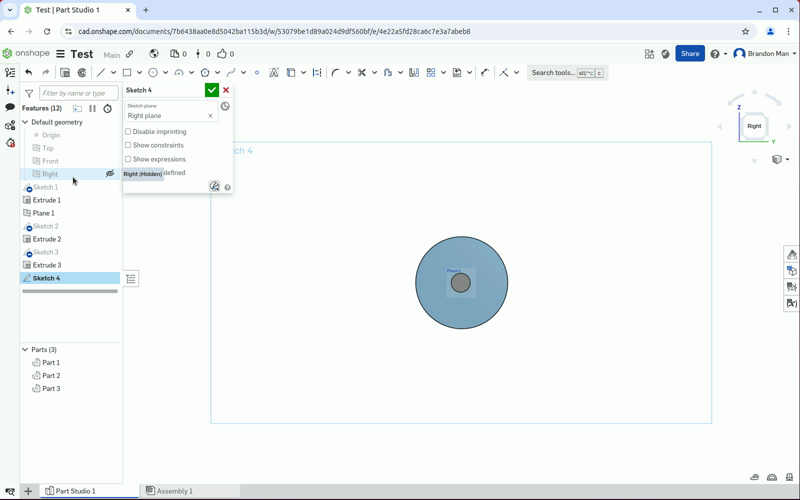
mouse_move(73, 352)
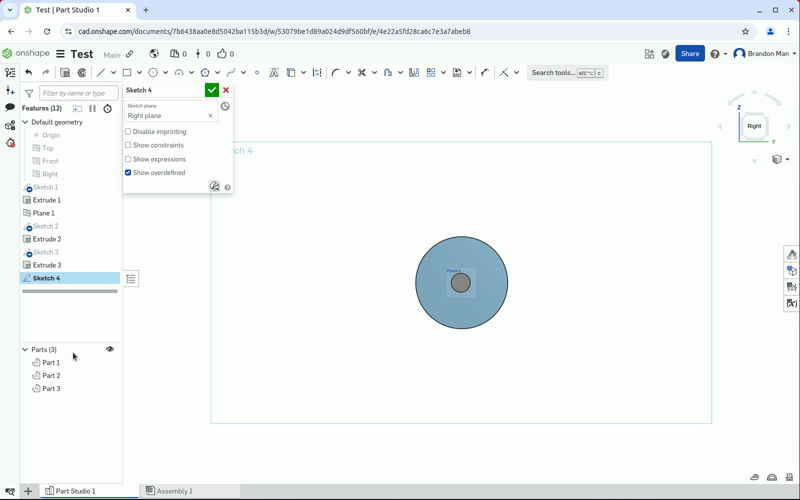
key(y)
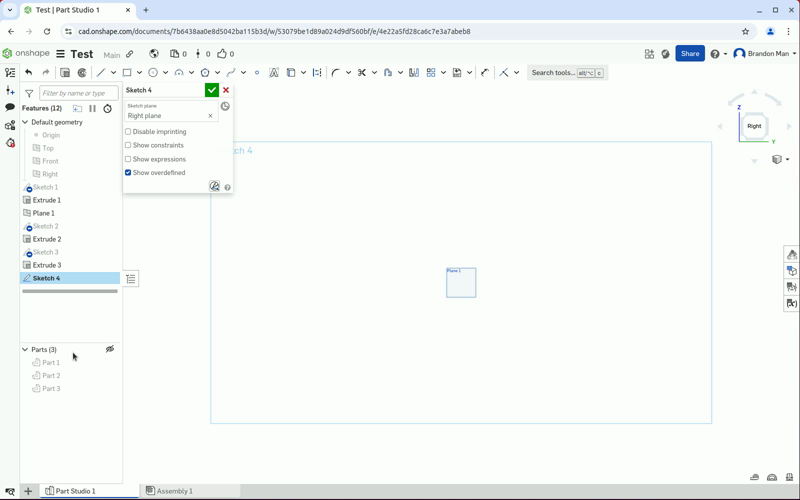
key(c)
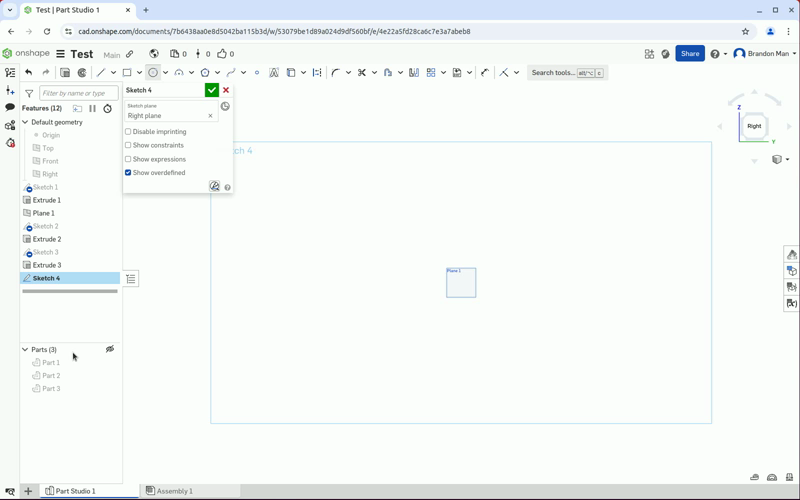
key_down(shift)
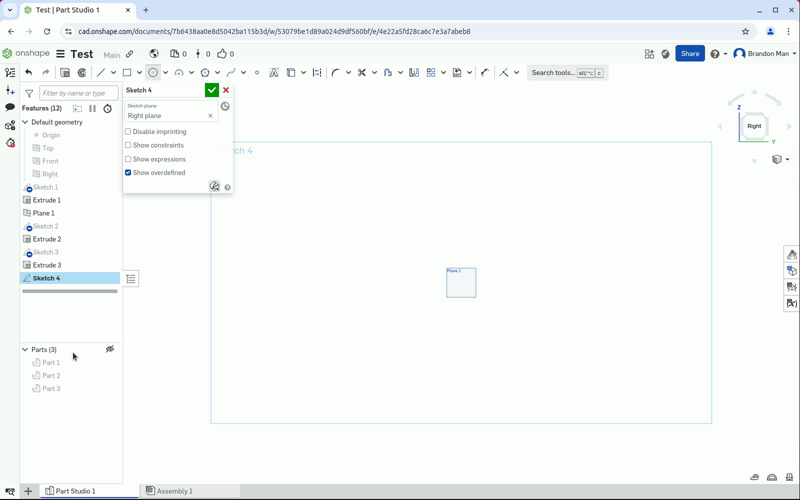
mouse_move(479, 282)
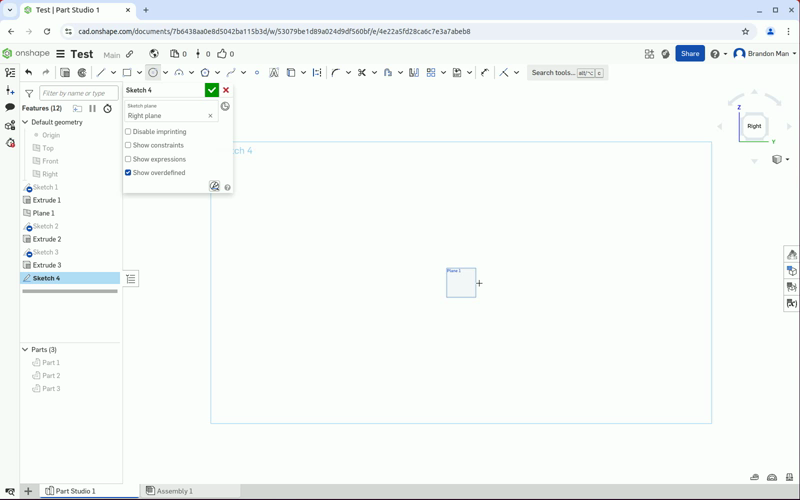
click(479, 282)
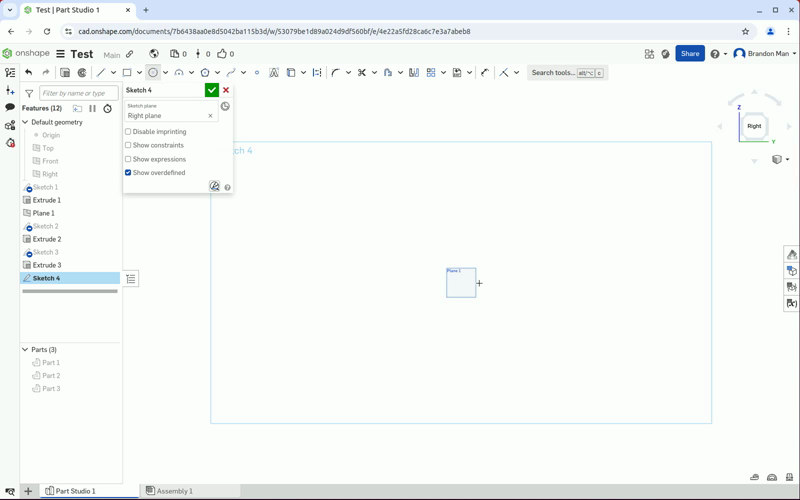
key_up(shift)
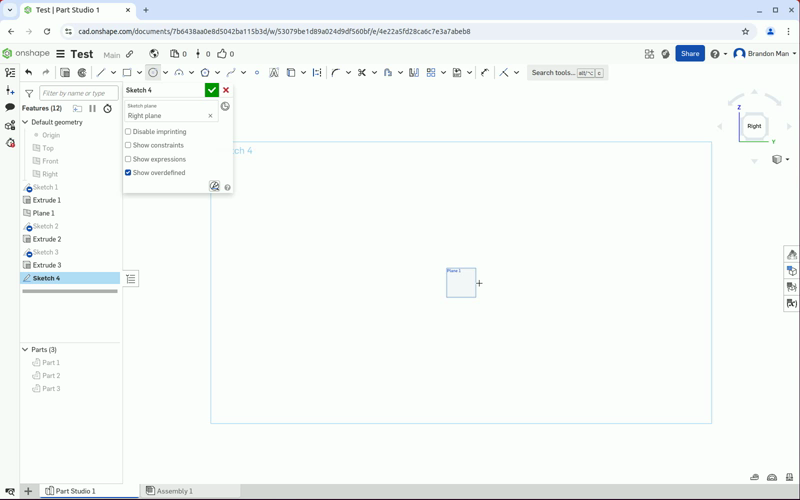
mouse_move(489, 282)
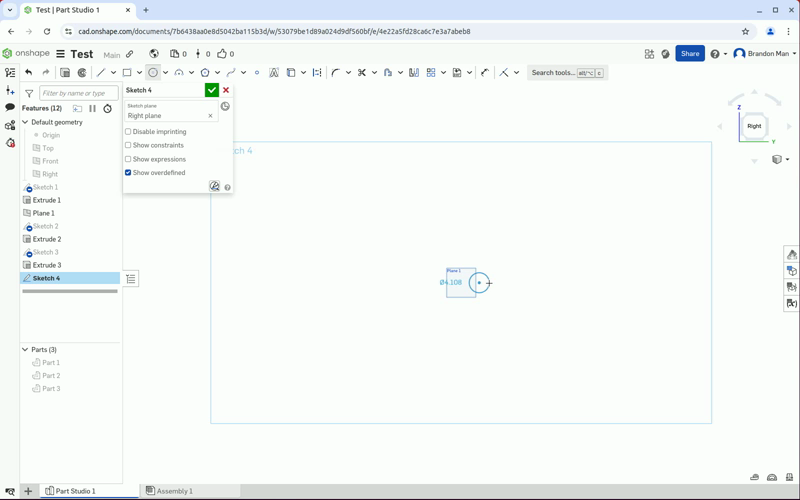
click(489, 282)
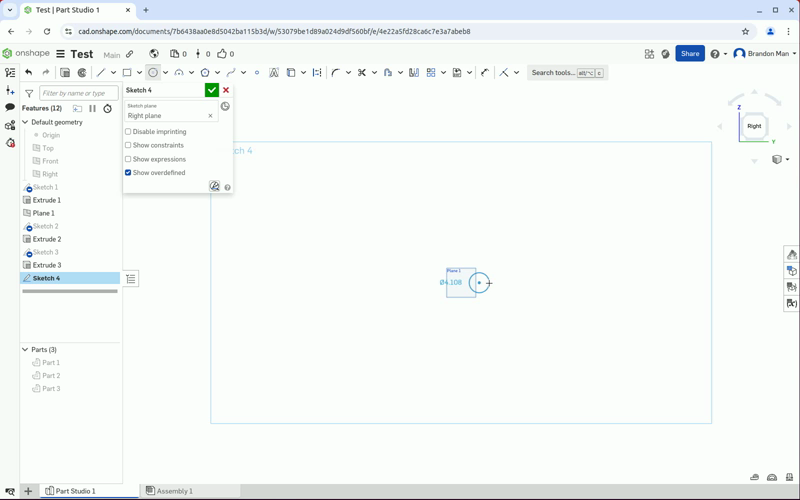
key(esc)
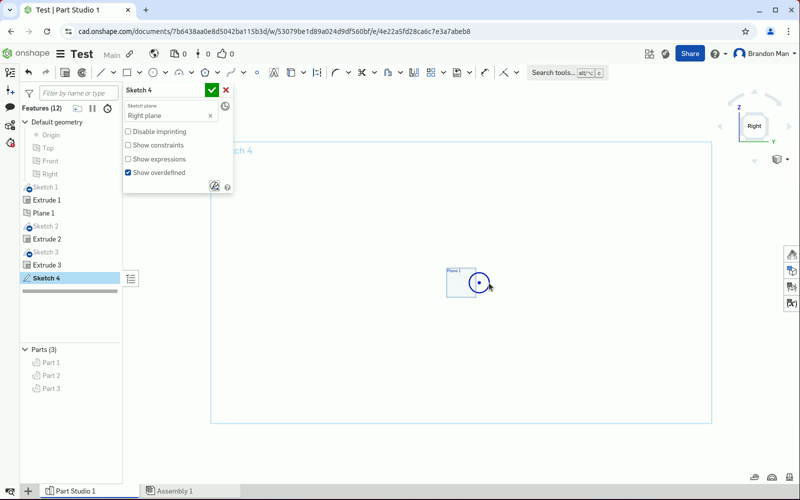
mouse_move(481, 292)
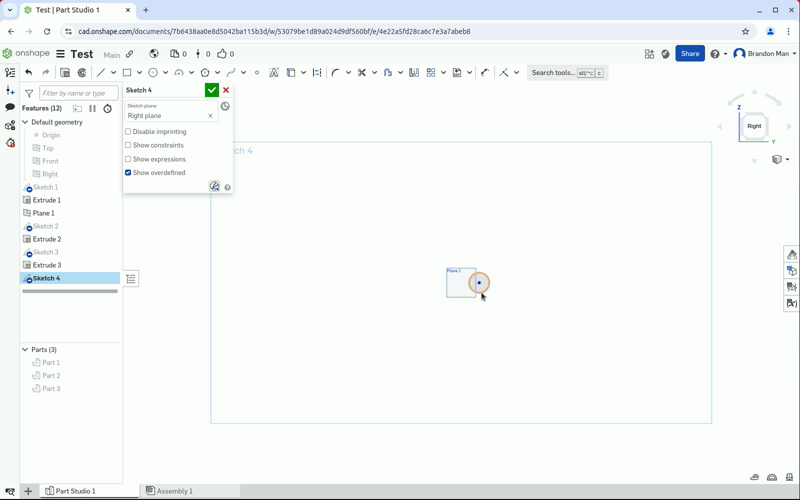
scroll(6)
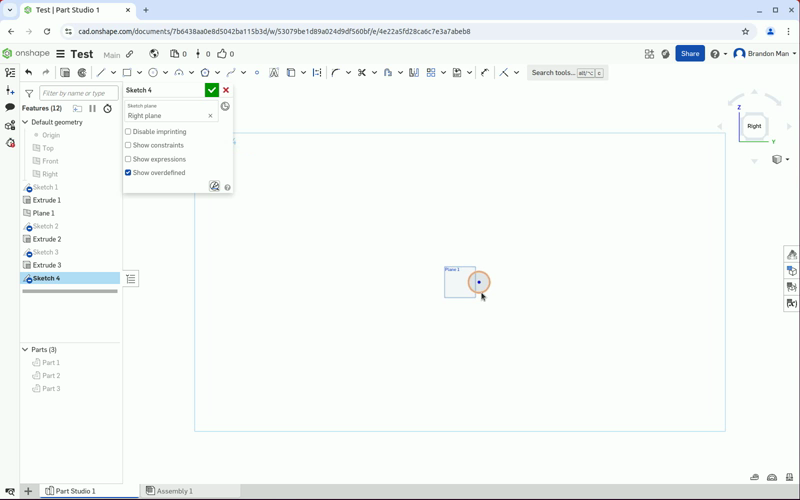
scroll(6)
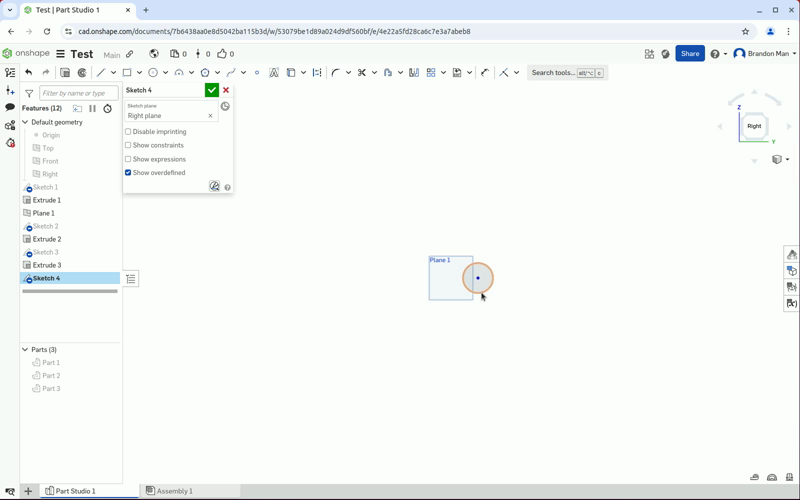
scroll(6)
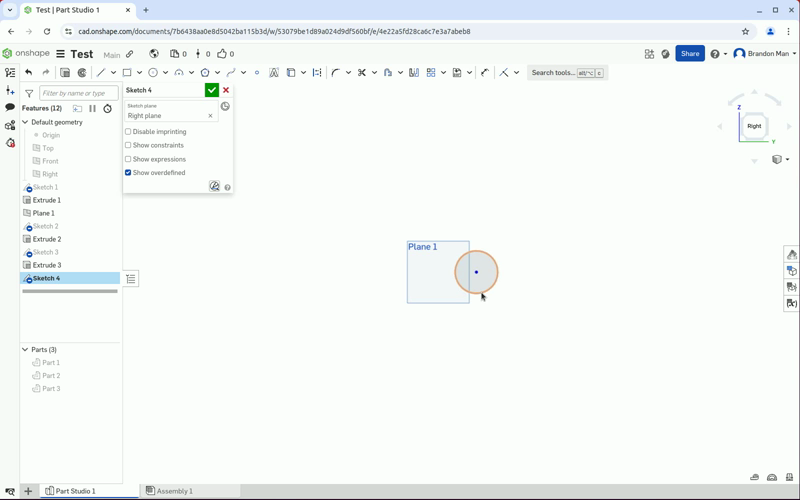
scroll(6)
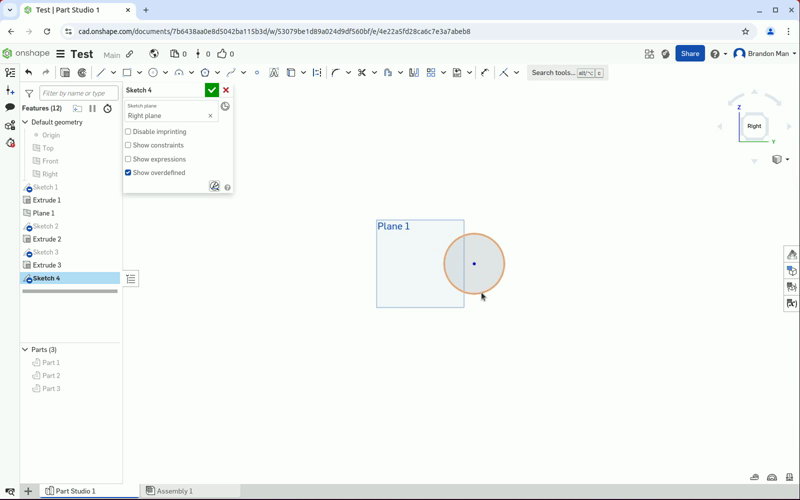
scroll(6)
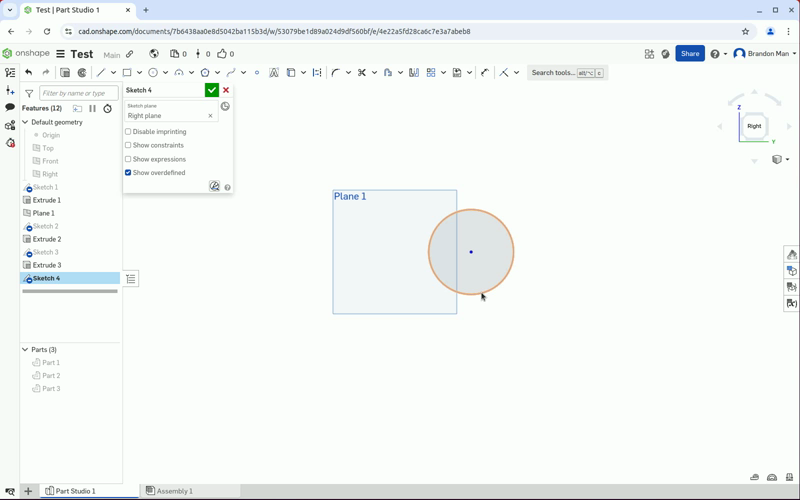
scroll(6)
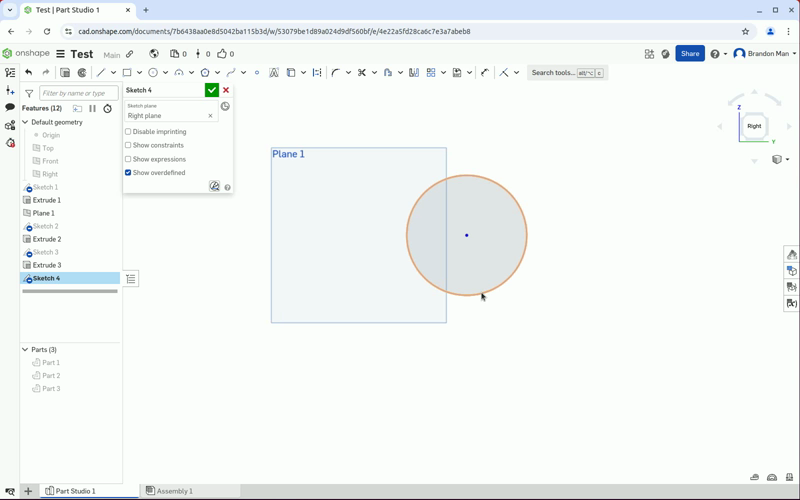
scroll(6)
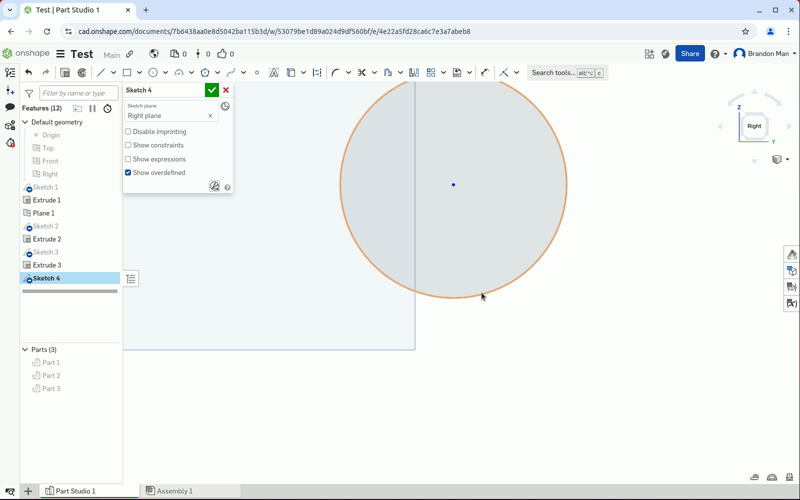
click(481, 292)
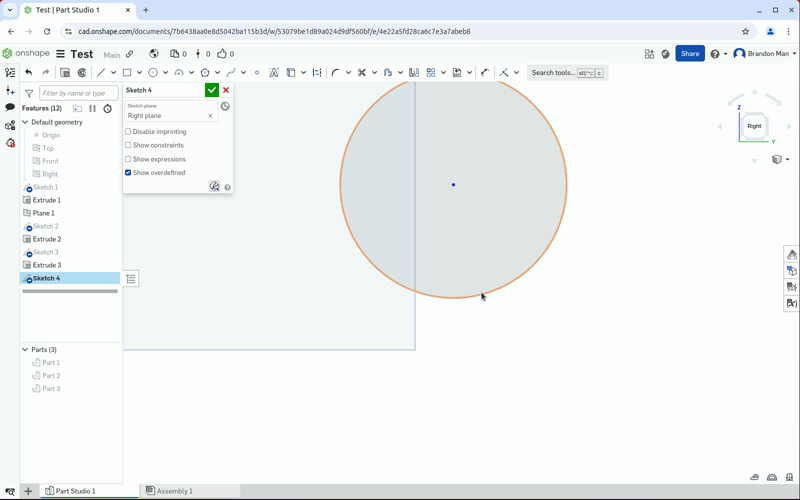
scroll(-6)
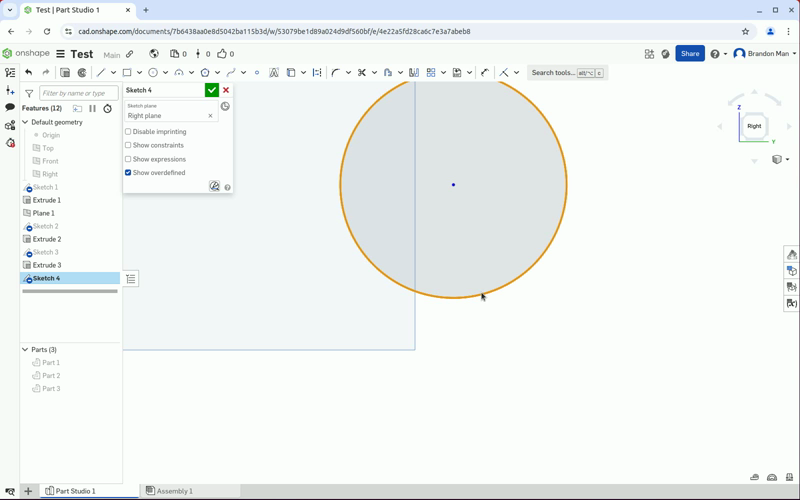
scroll(-6)
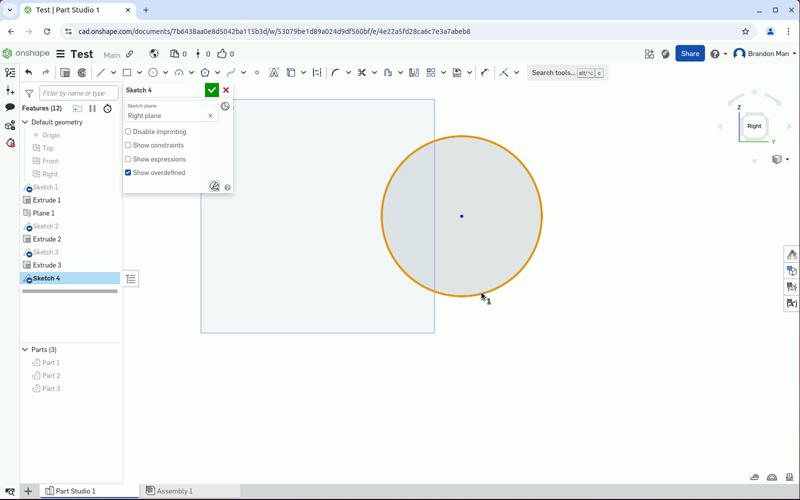
scroll(-6)
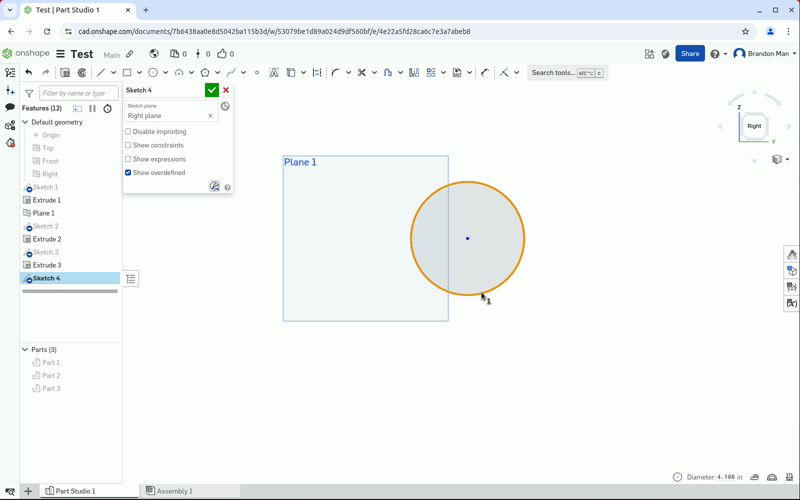
scroll(-6)
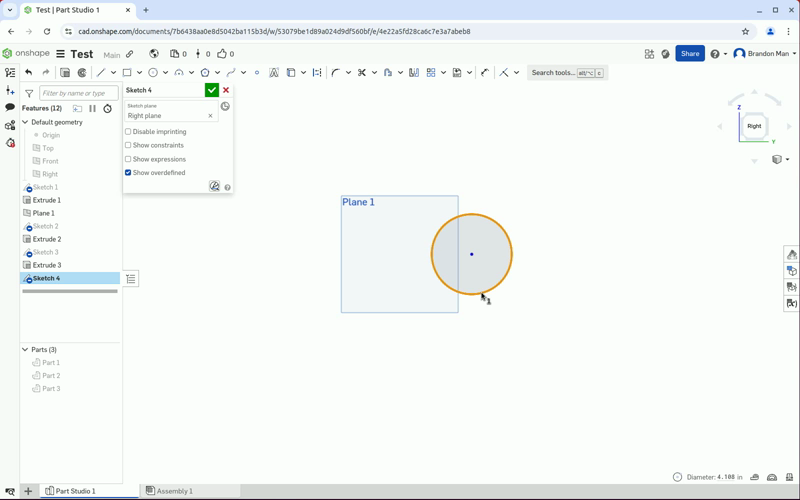
scroll(-6)
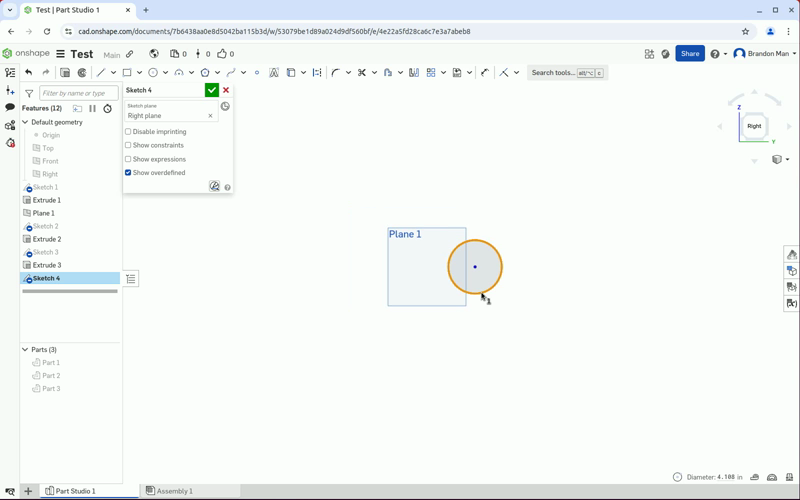
scroll(-6)
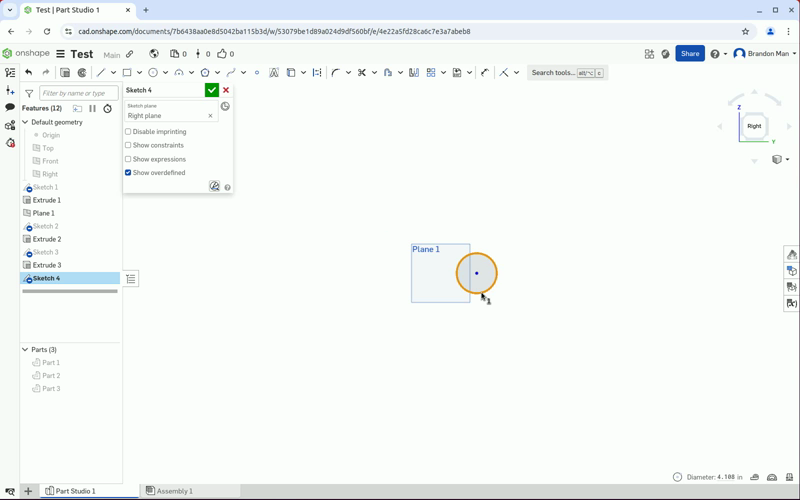
scroll(-6)
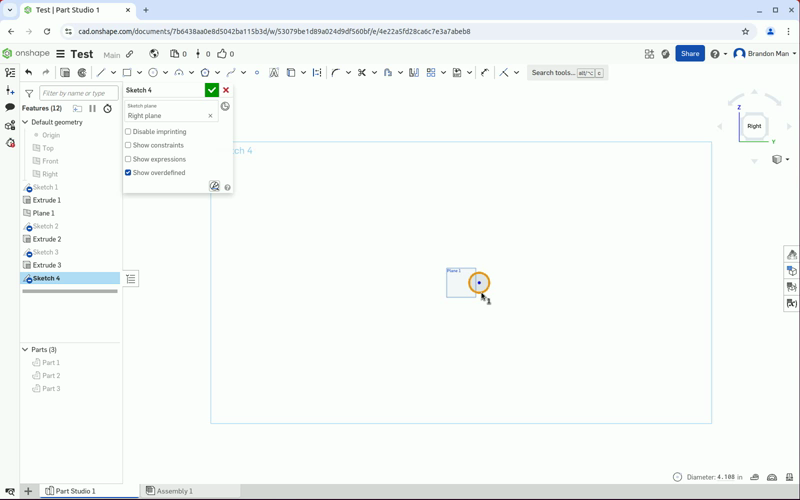
mouse_move(73, 352)
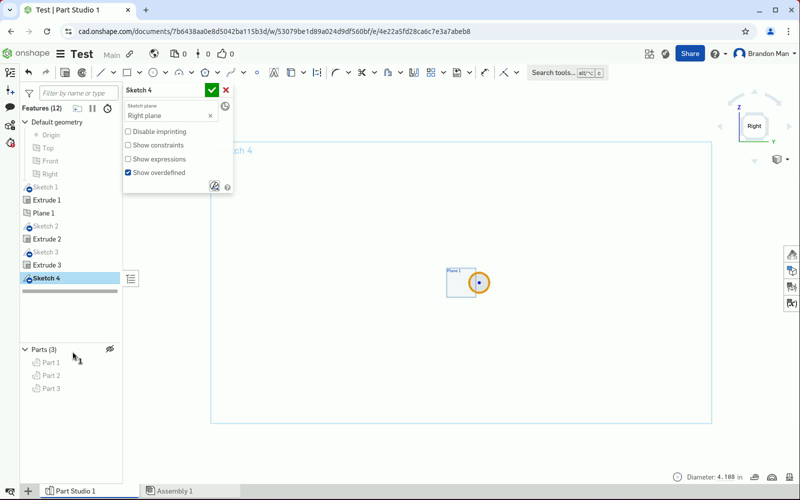
key(shift+y)
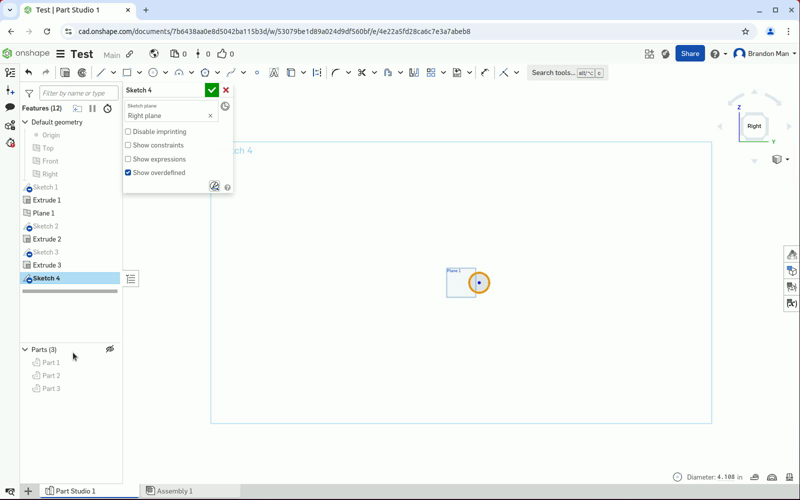
key(shift+e)
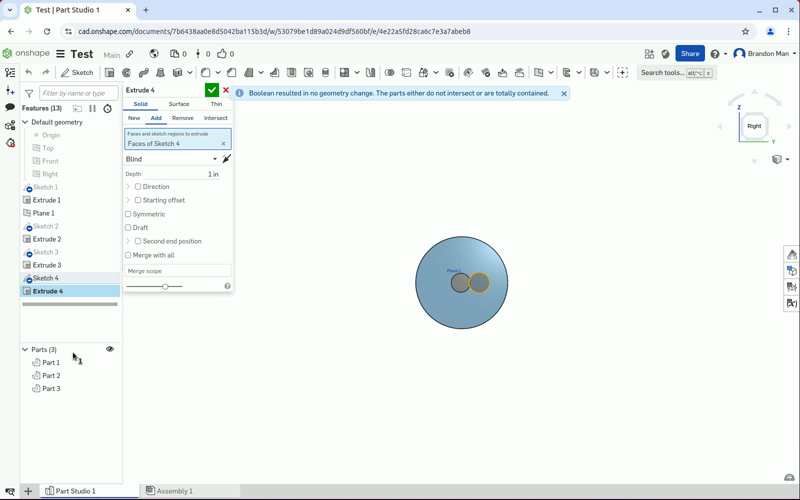
mouse_move(143, 106)
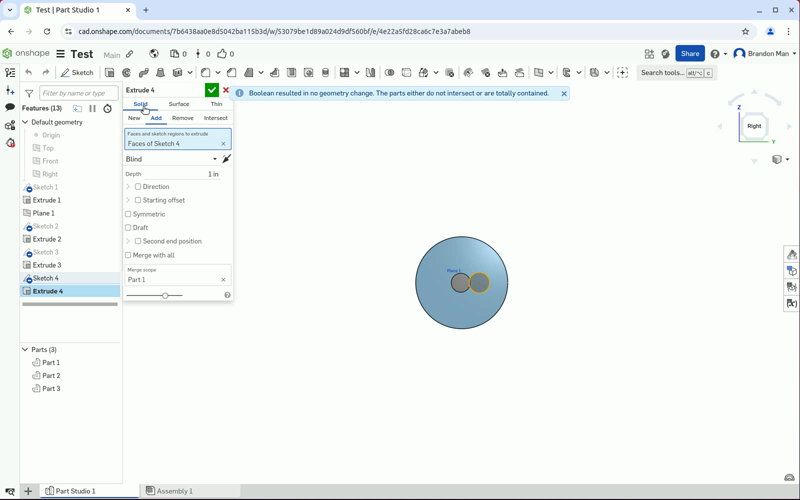
click(143, 106)
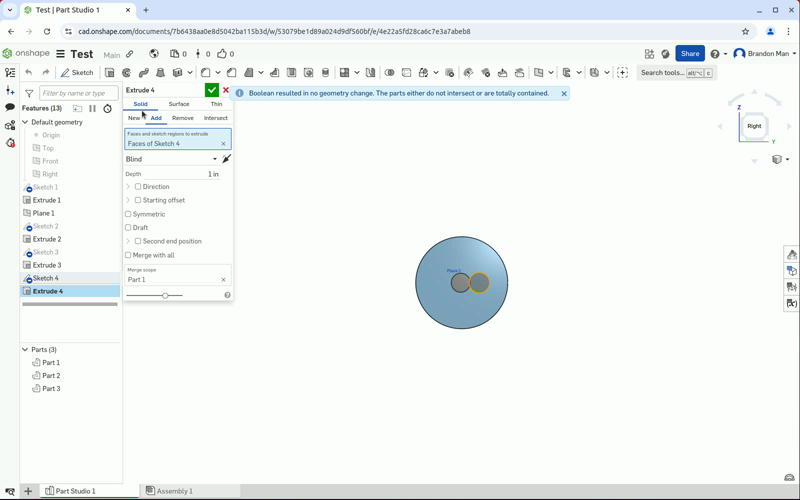
mouse_move(137, 120)
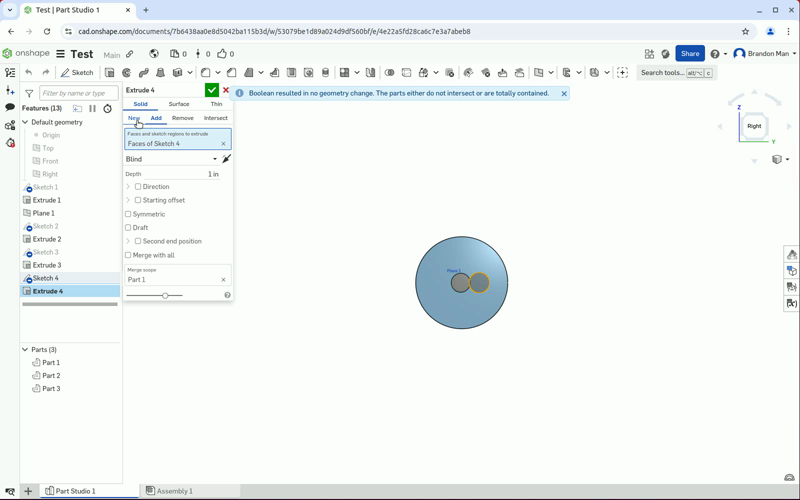
click(137, 120)
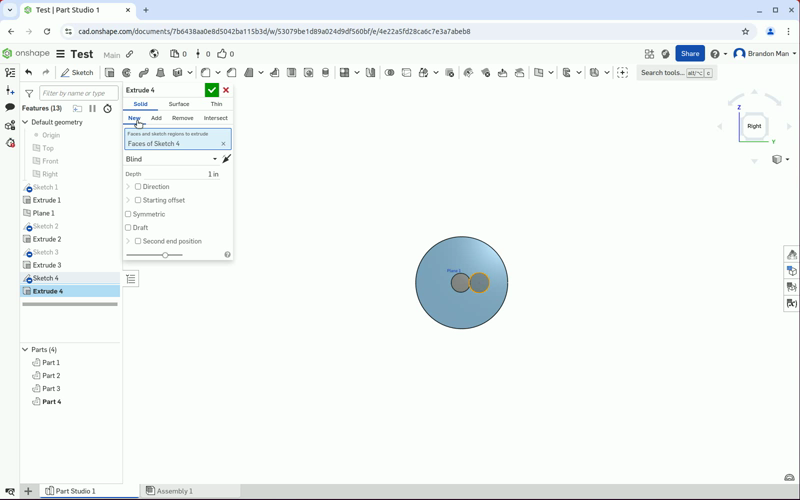
key(tab, 4)
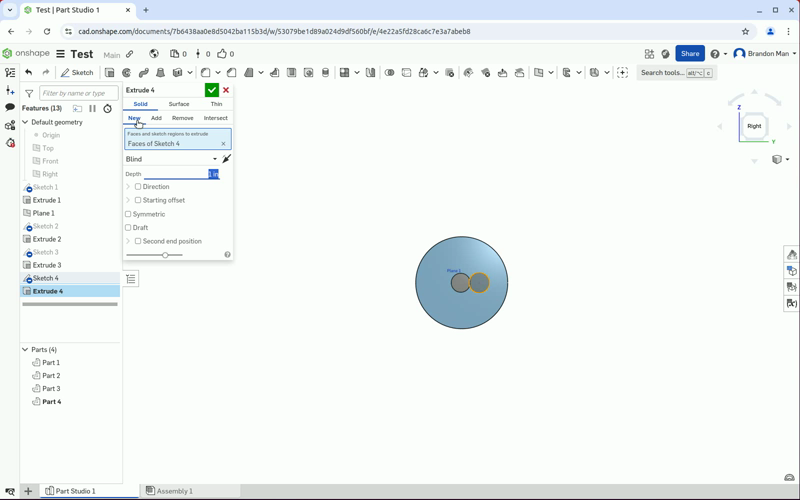
text(9.147)
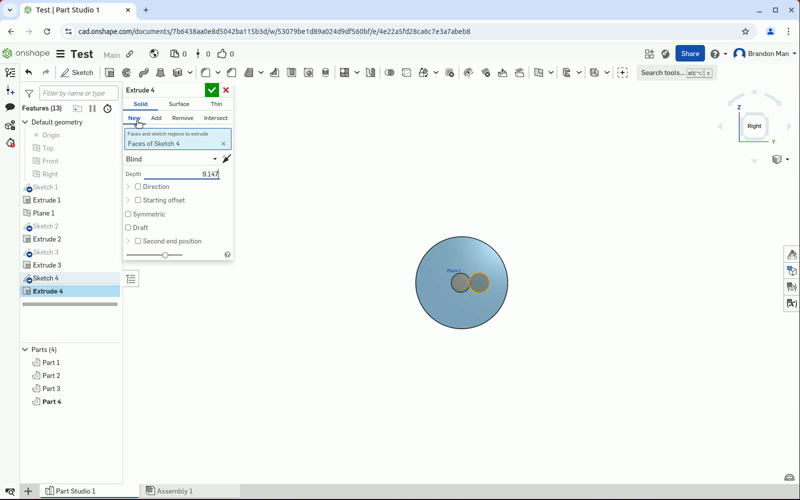
key(enter)
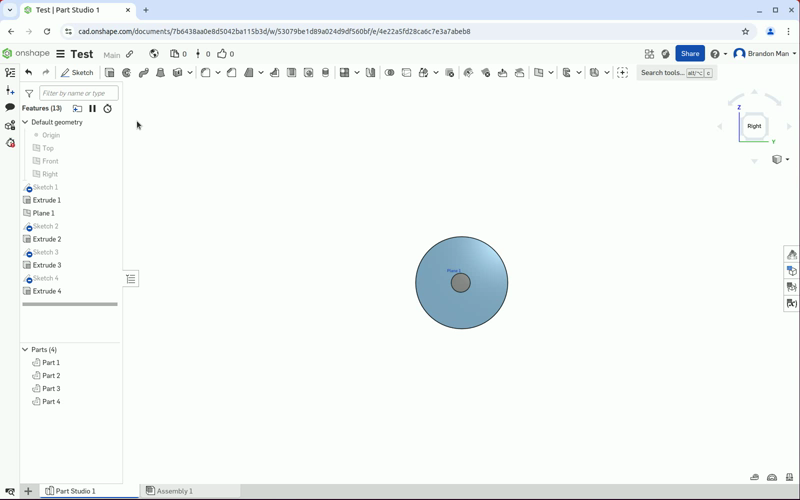
key(shift+h)
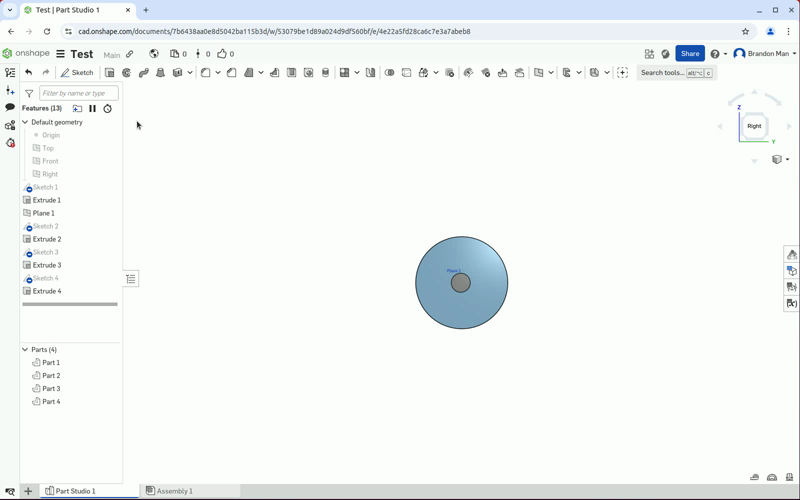
key(shift+h)
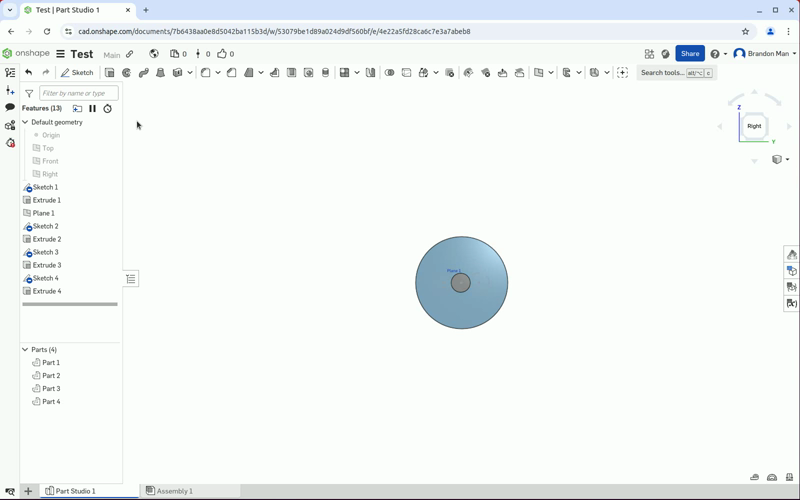
key(shift+7)
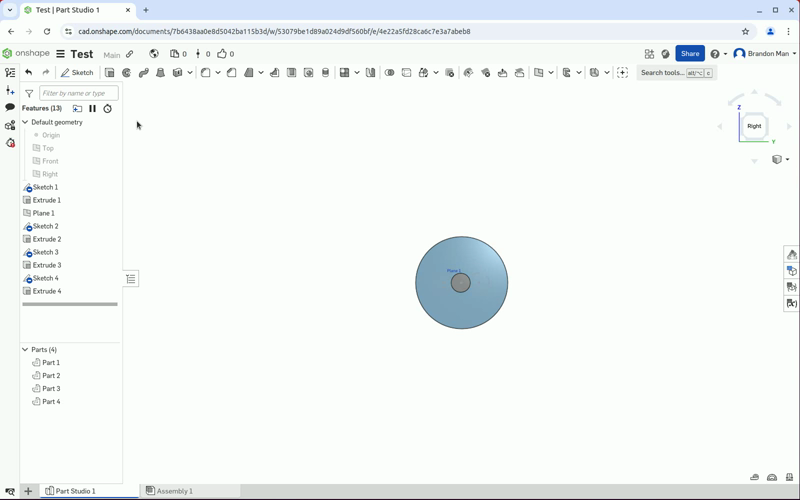
key(right, 2)
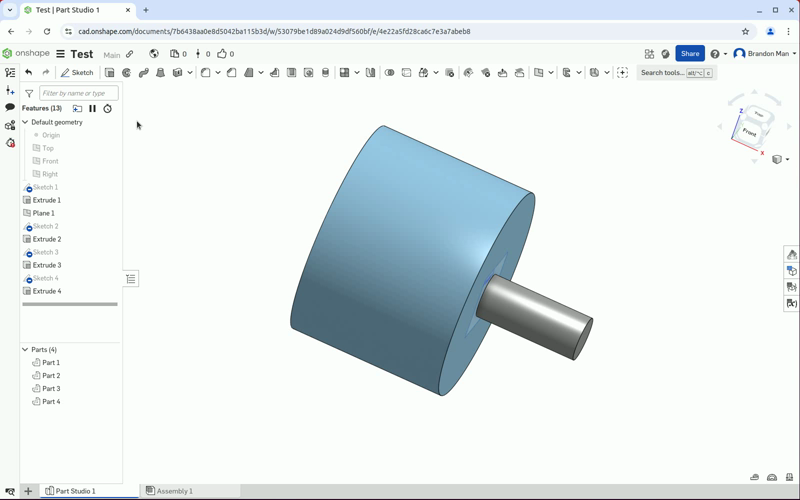
key(down, 2)
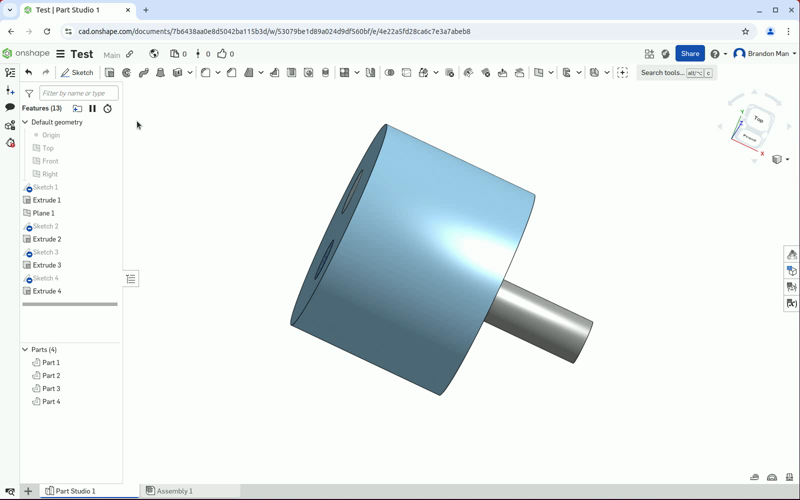
key(up, 2)
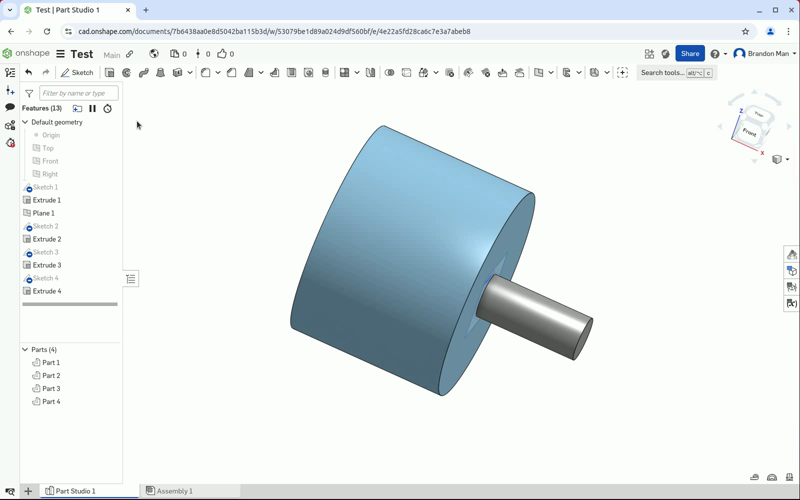
key(left, 2)
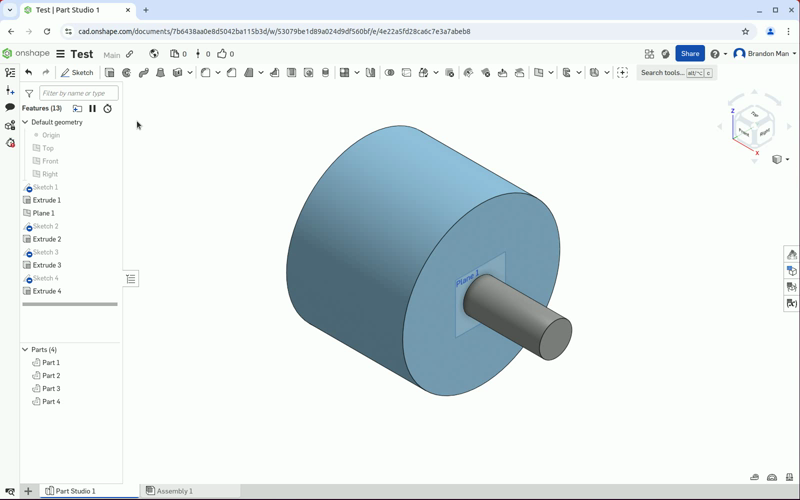
mouse_move(73, 189)
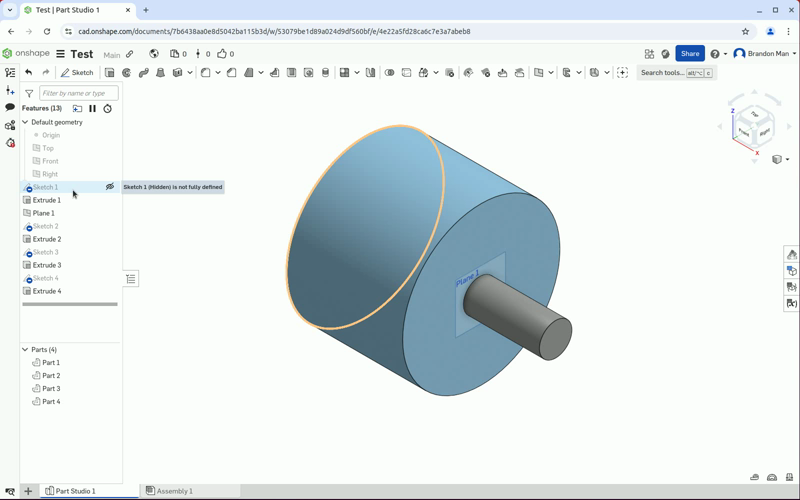
click(73, 189)